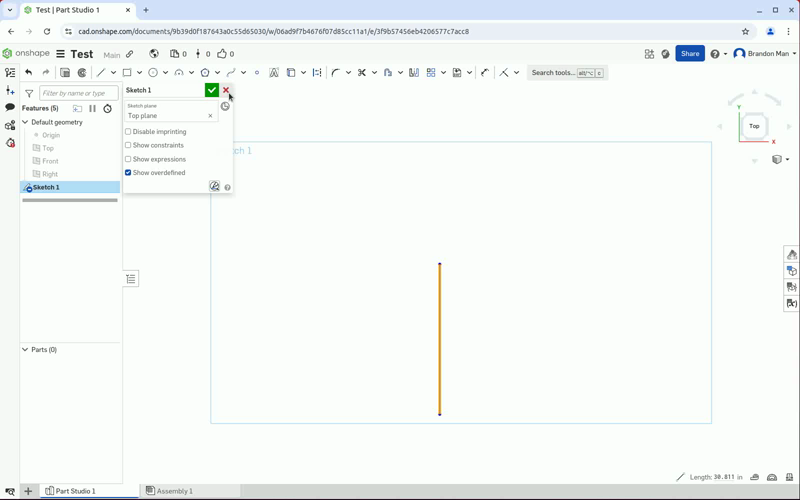
key(shift+h)
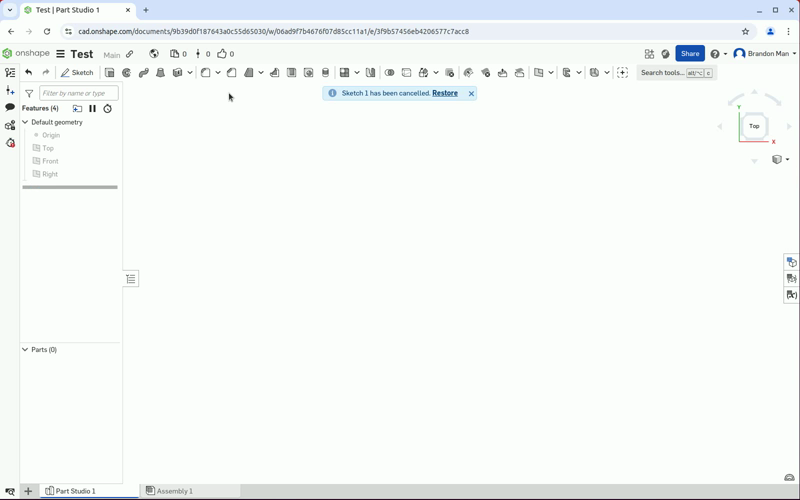
mouse_move(73, 352)
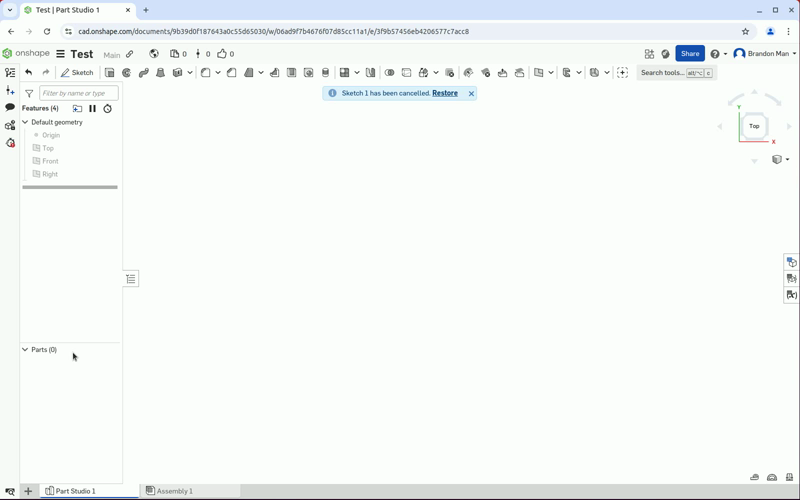
key(y)
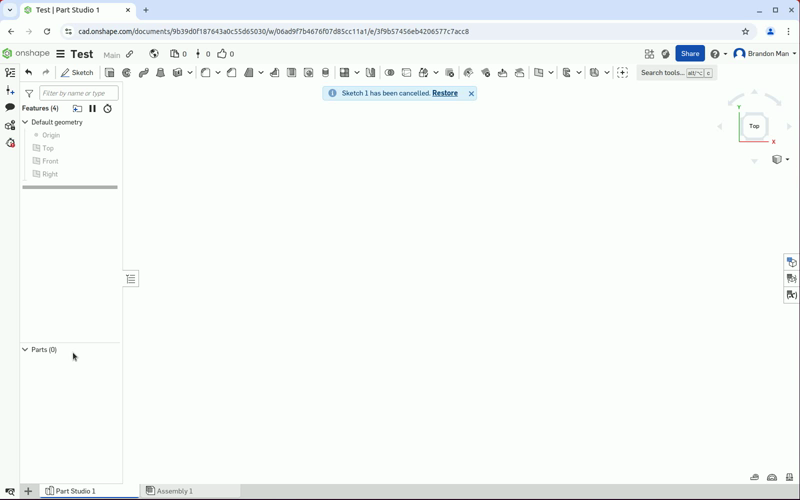
key(shift+p)
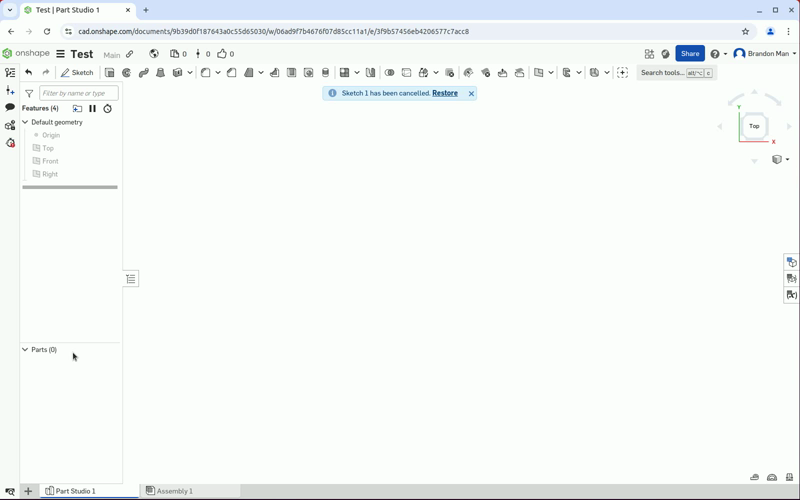
key(space)
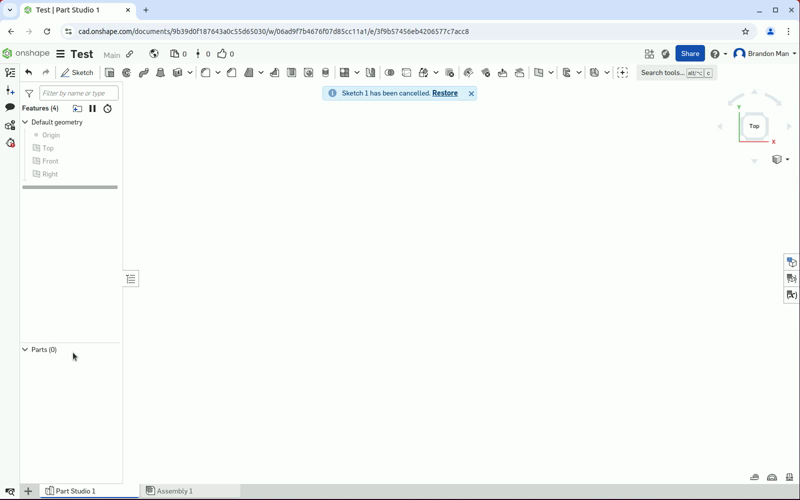
key_down(shift)
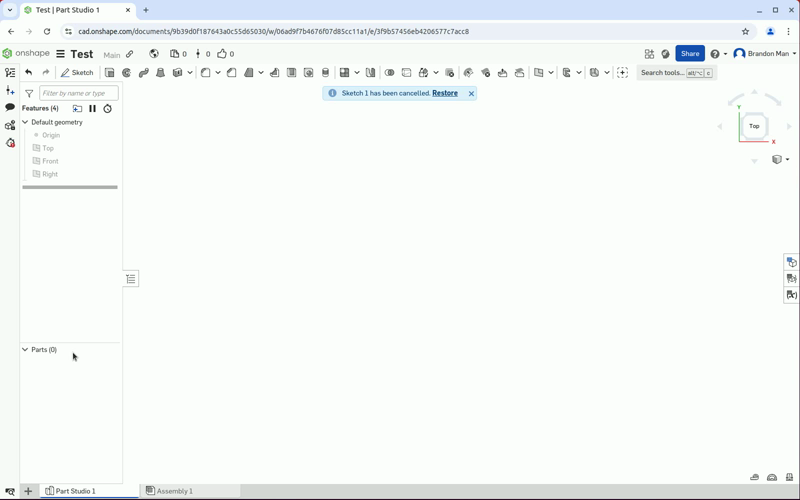
key(up)
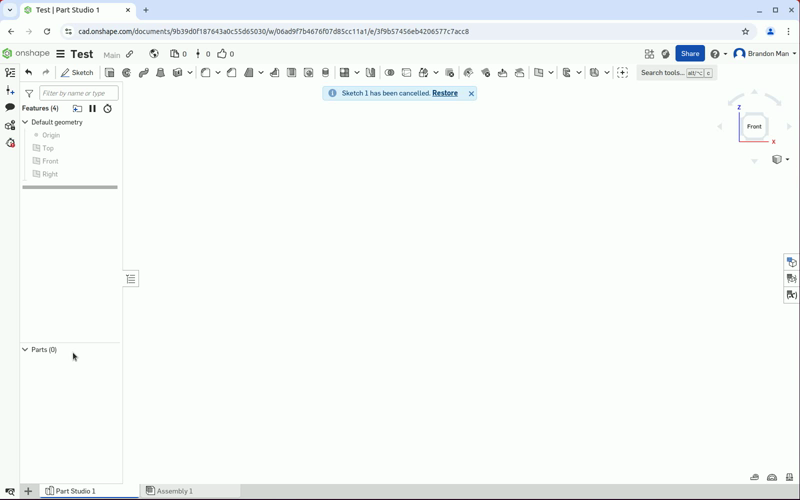
key_up(shift)
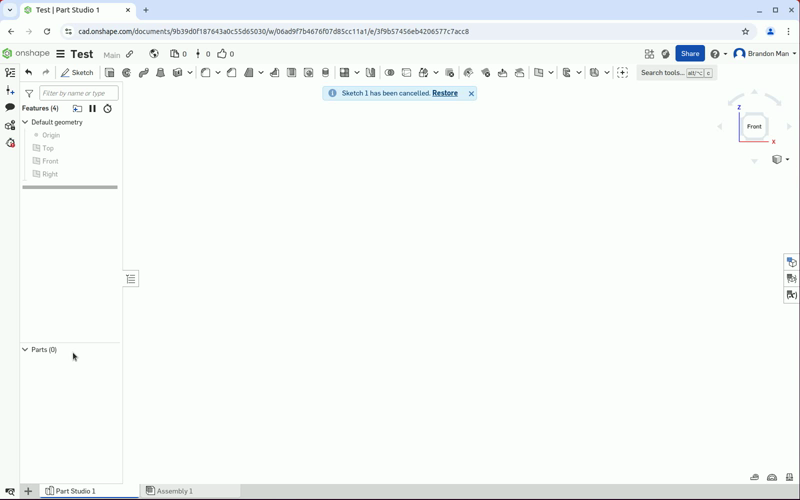
mouse_move(73, 352)
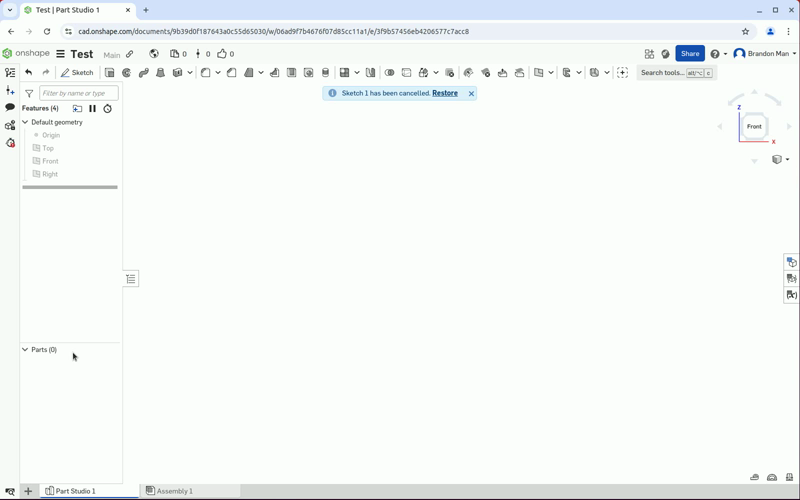
key(shift+y)
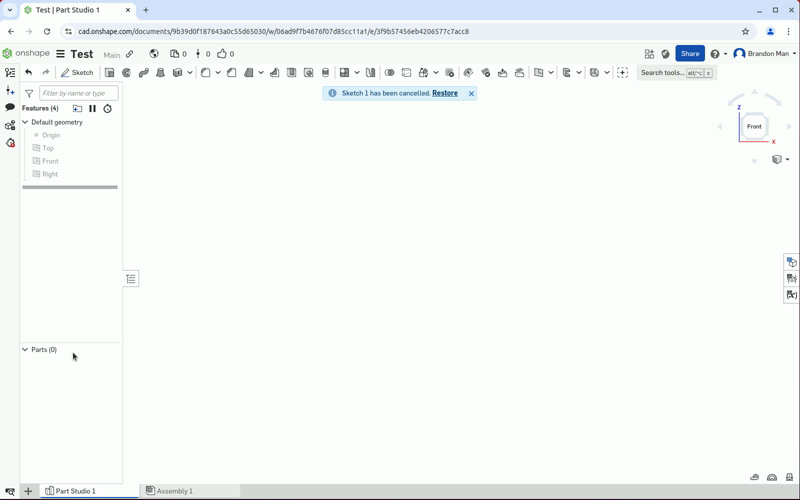
key(shift+s)
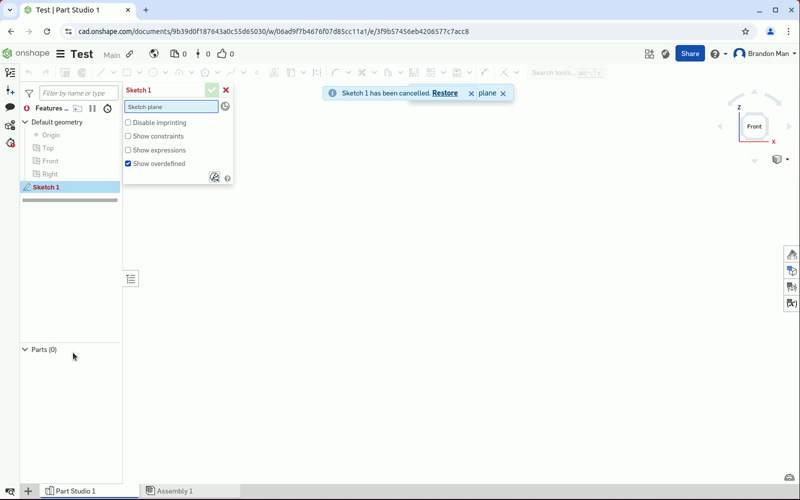
mouse_move(73, 163)
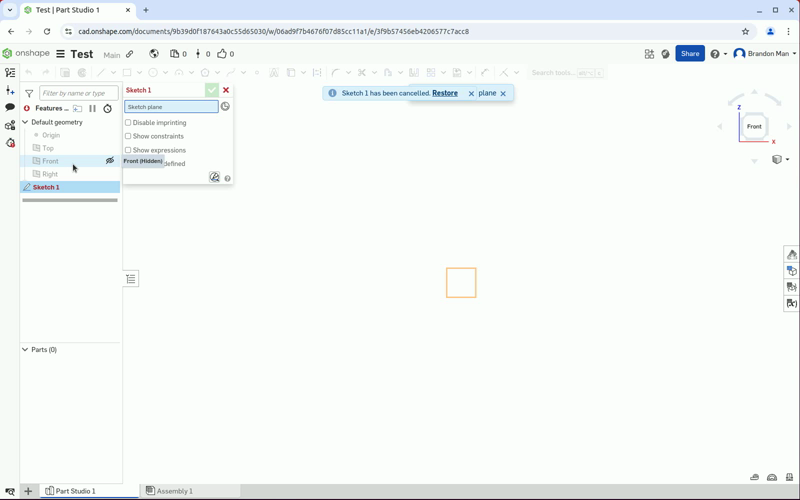
click(73, 163)
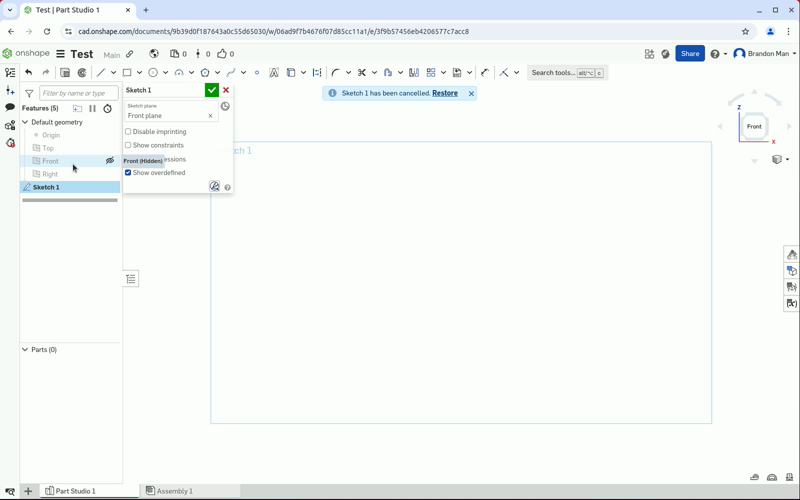
mouse_move(73, 352)
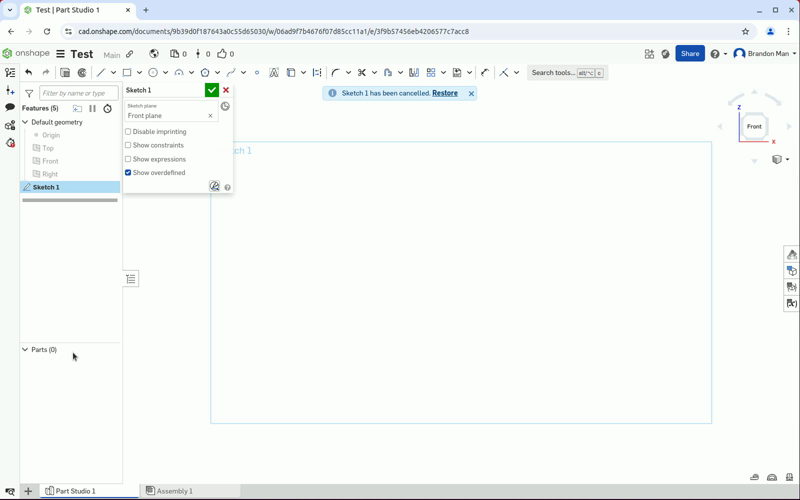
key(y)
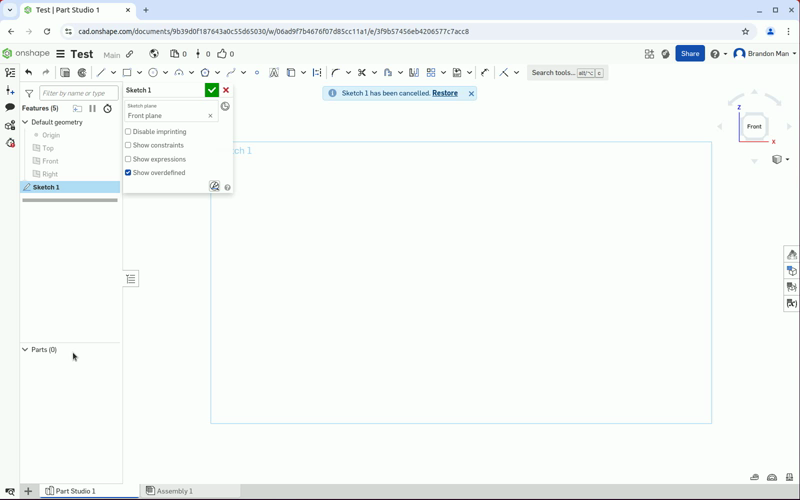
key(a)
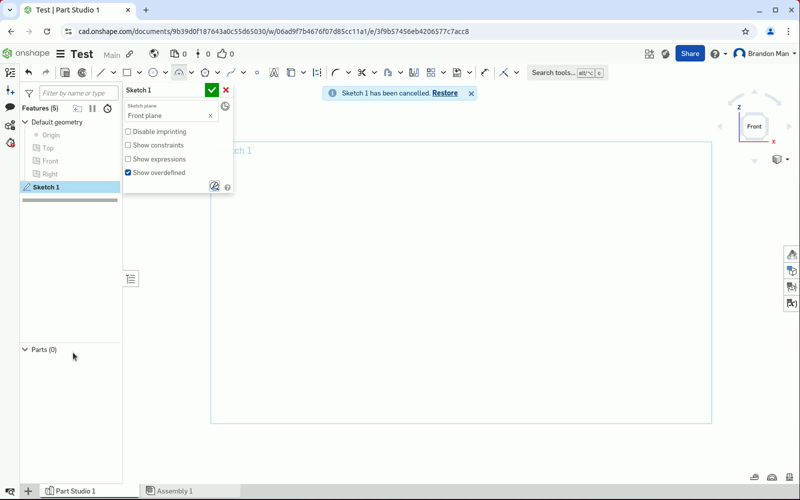
key_down(shift)
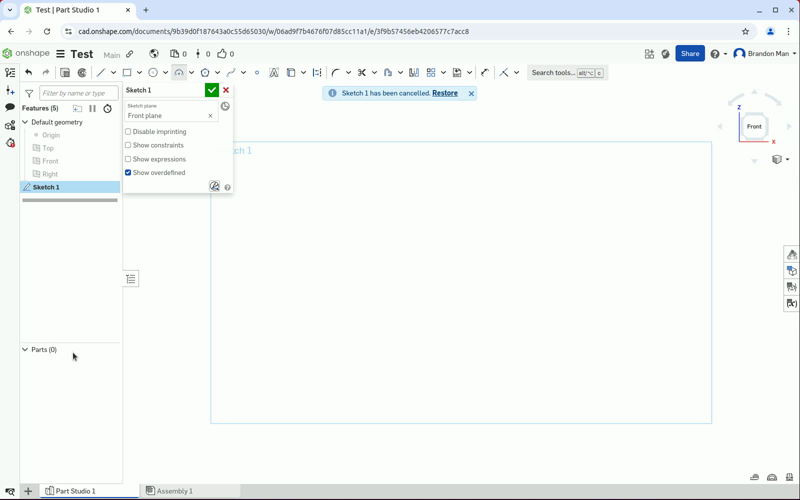
mouse_move(364, 253)
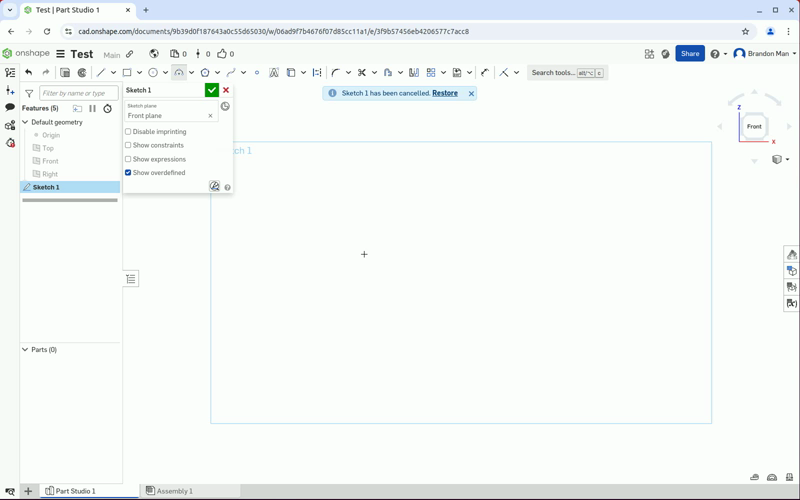
click(364, 253)
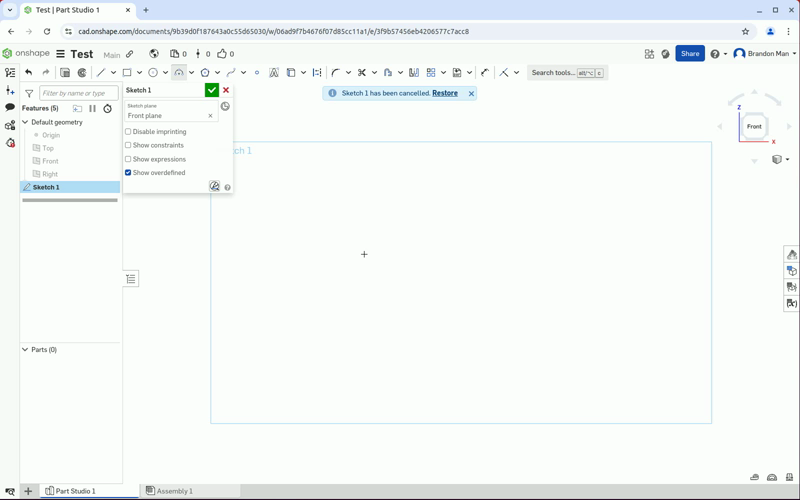
key_up(shift)
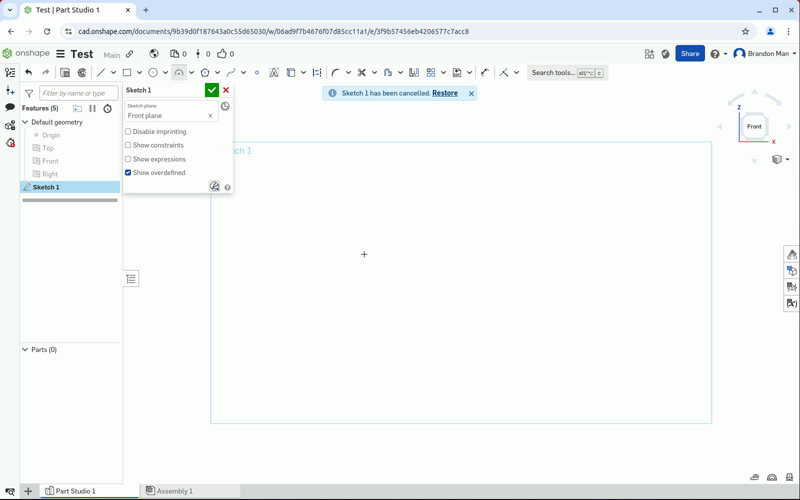
key_down(shift)
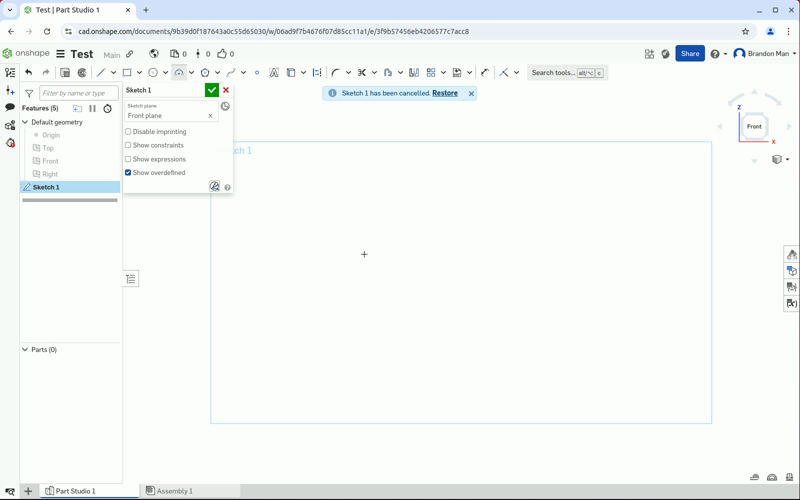
mouse_move(403, 199)
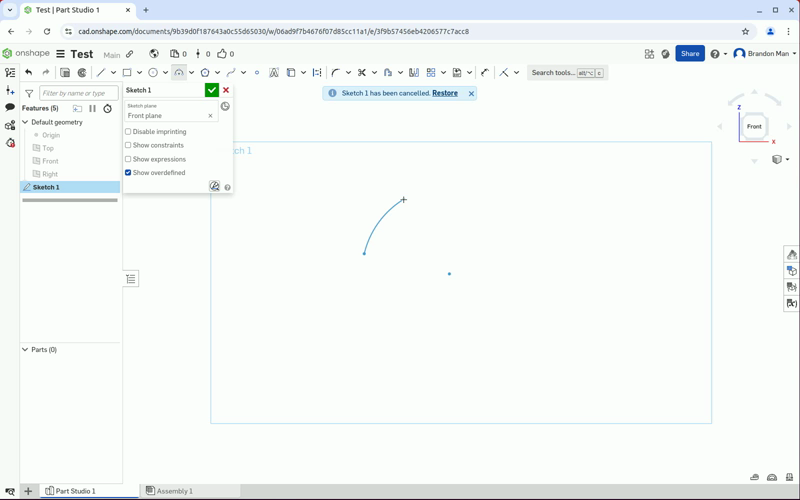
click(403, 199)
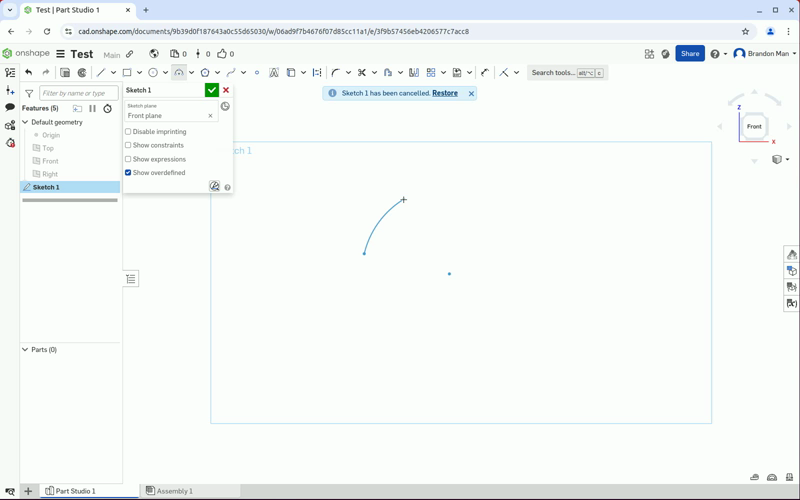
mouse_move(379, 223)
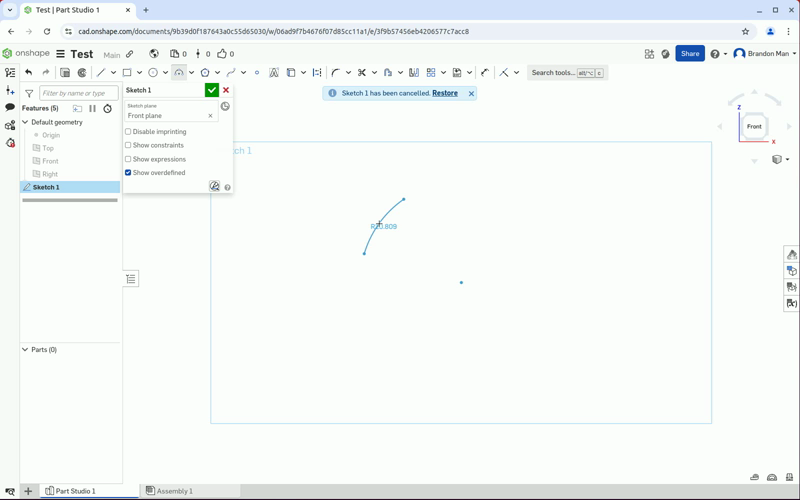
click(379, 223)
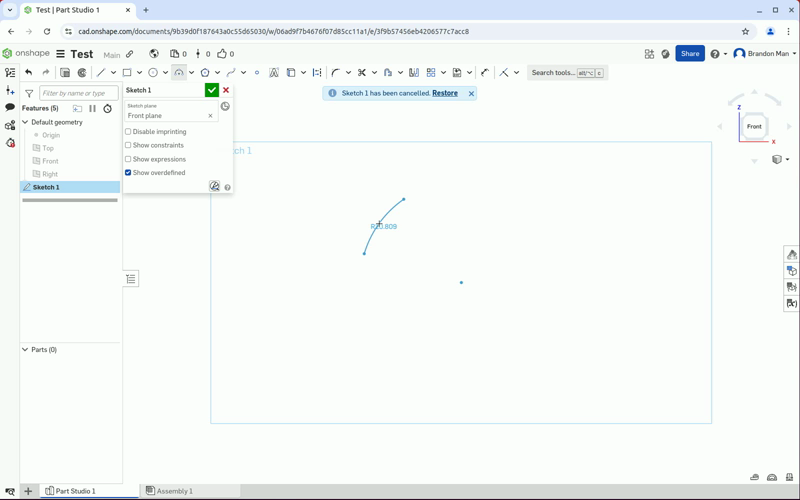
key_up(shift)
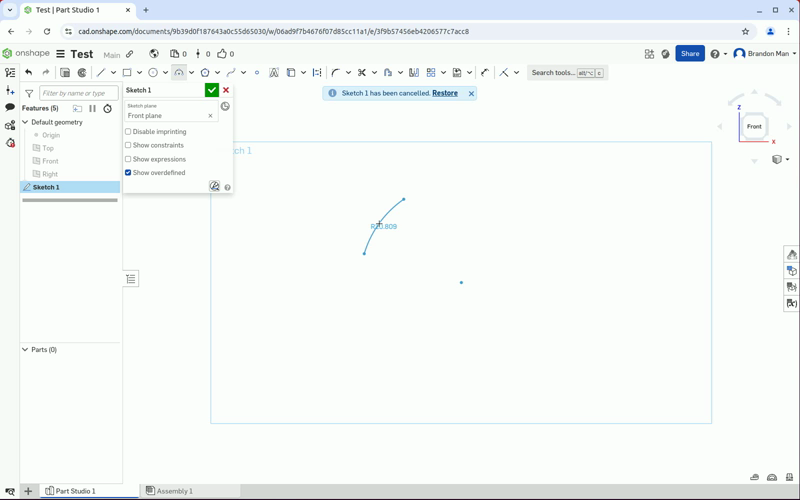
key(esc)
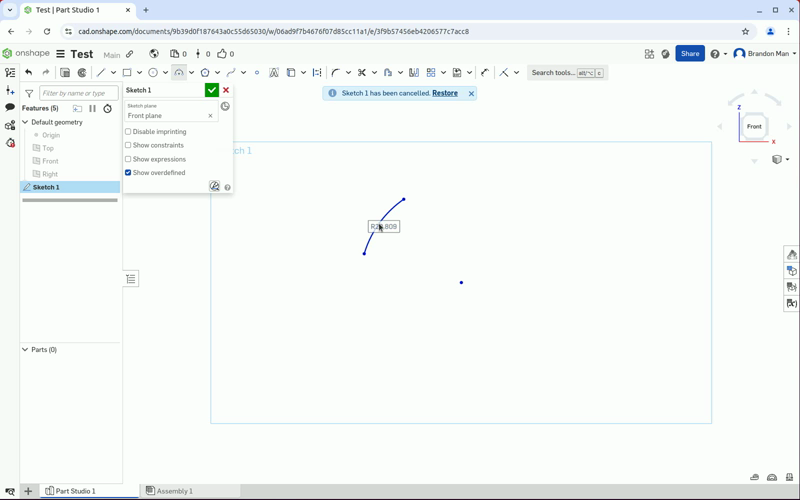
key(l)
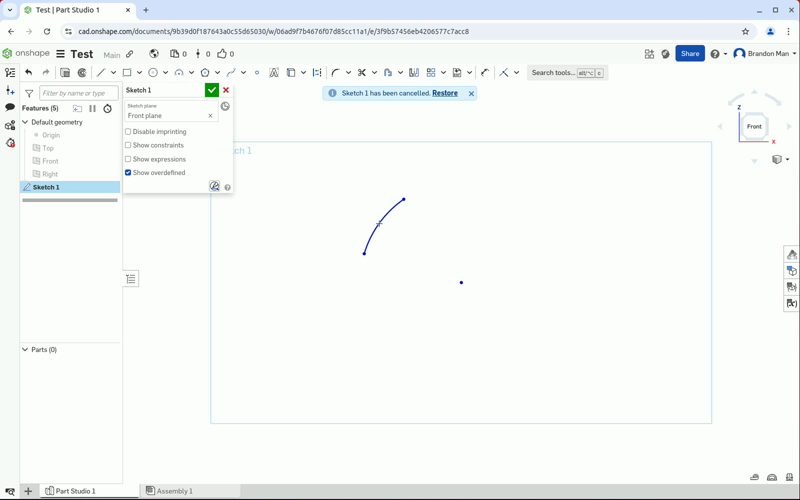
mouse_move(403, 199)
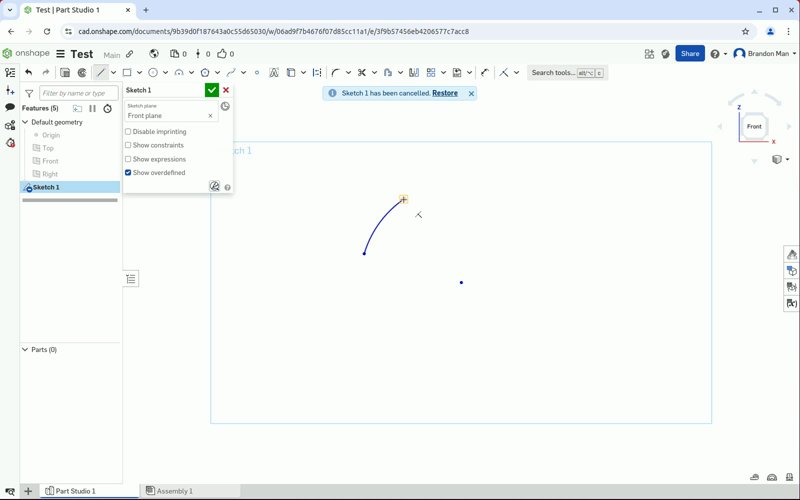
click(403, 199)
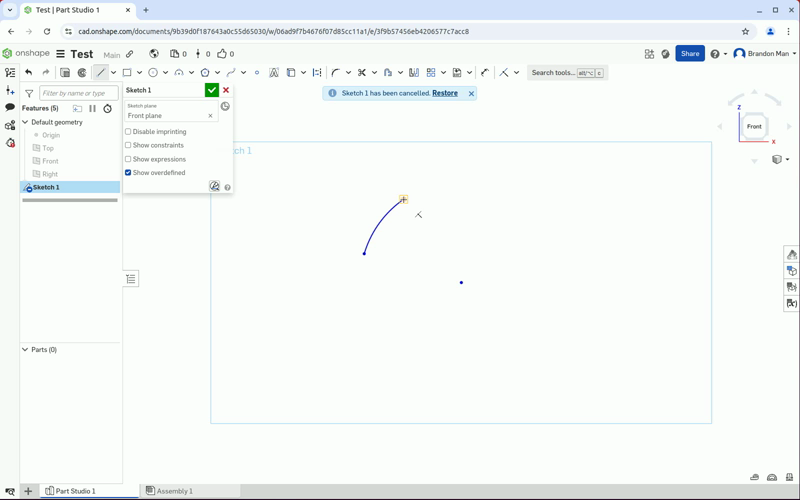
key_down(shift)
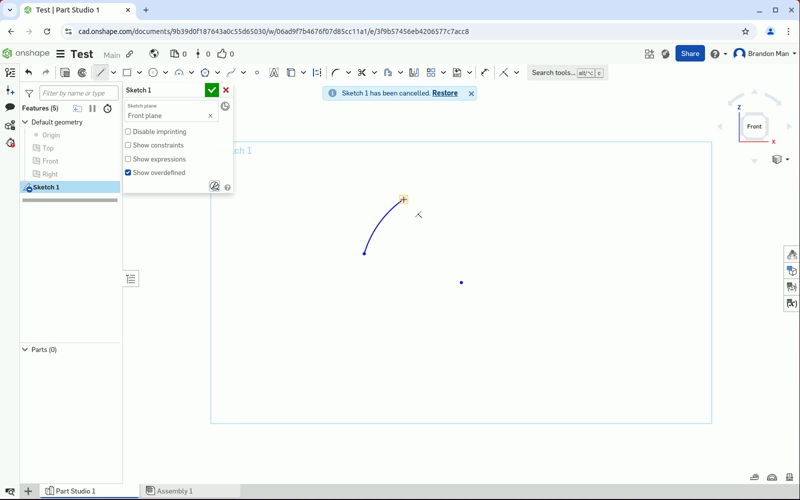
mouse_move(433, 199)
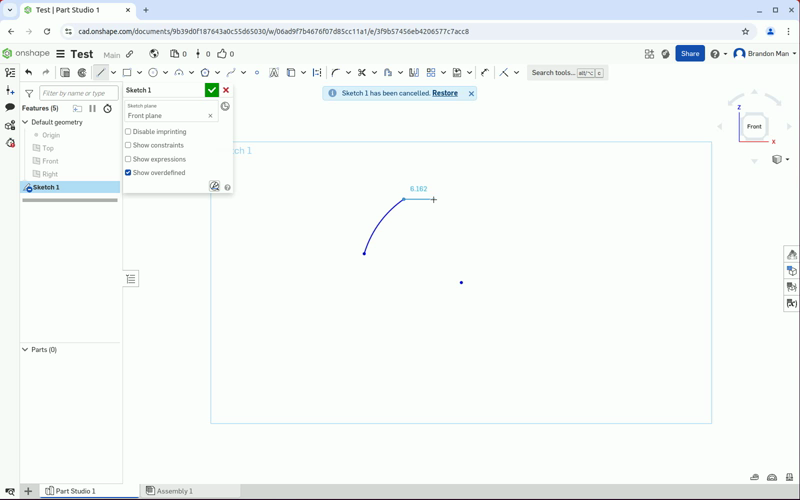
mouse_move(400, 195)
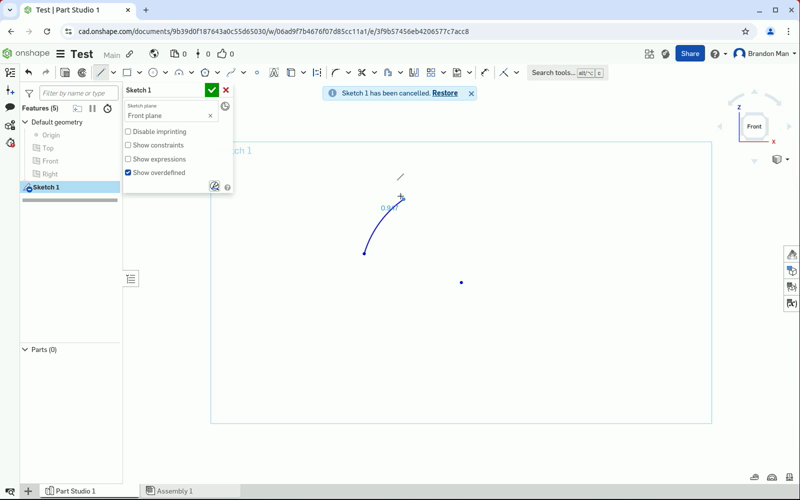
scroll(6)
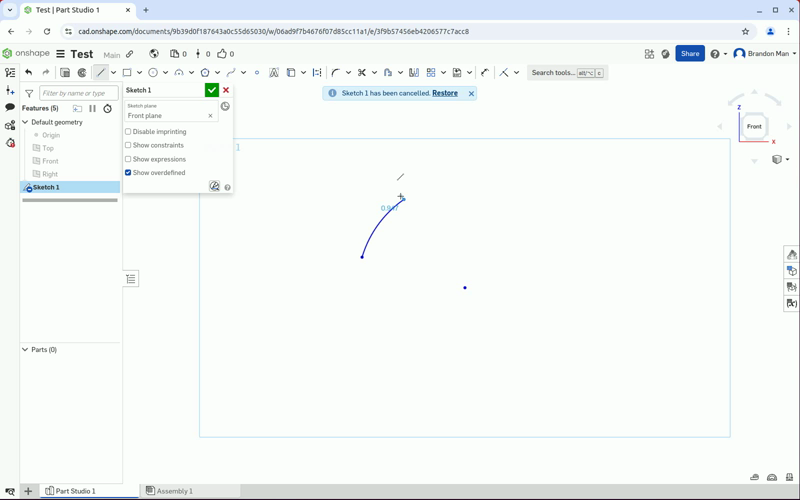
scroll(6)
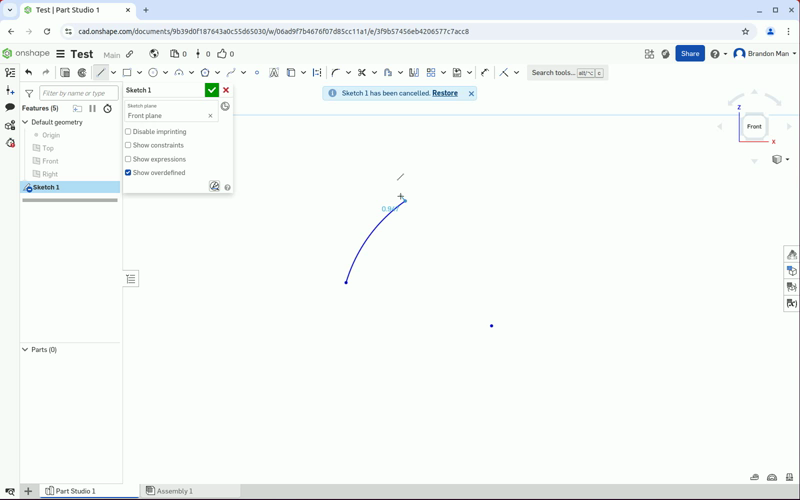
scroll(6)
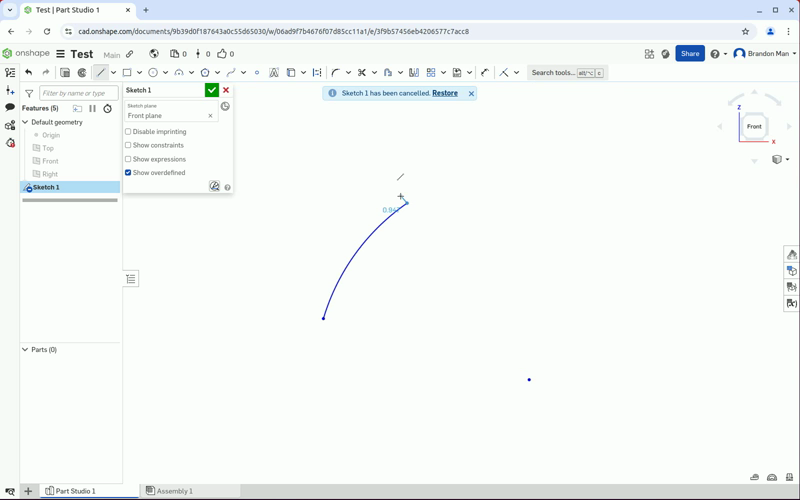
scroll(6)
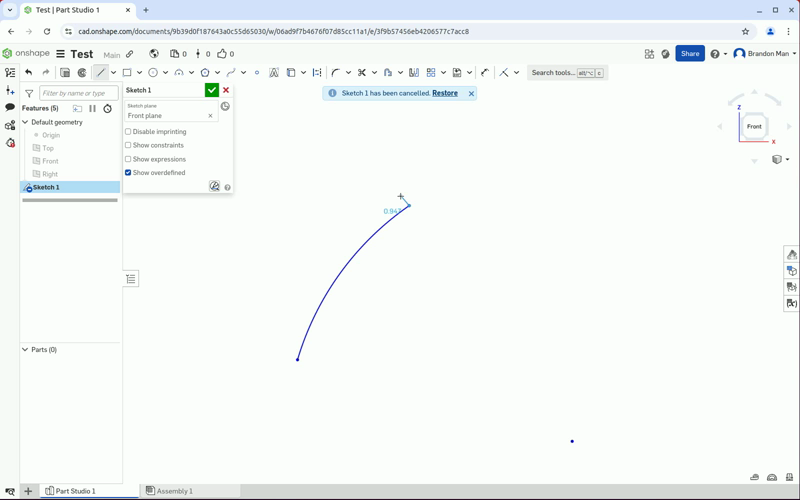
scroll(6)
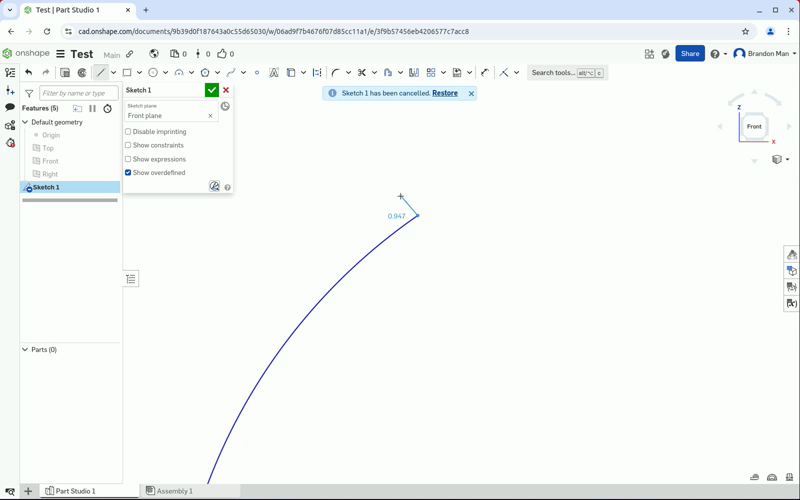
scroll(6)
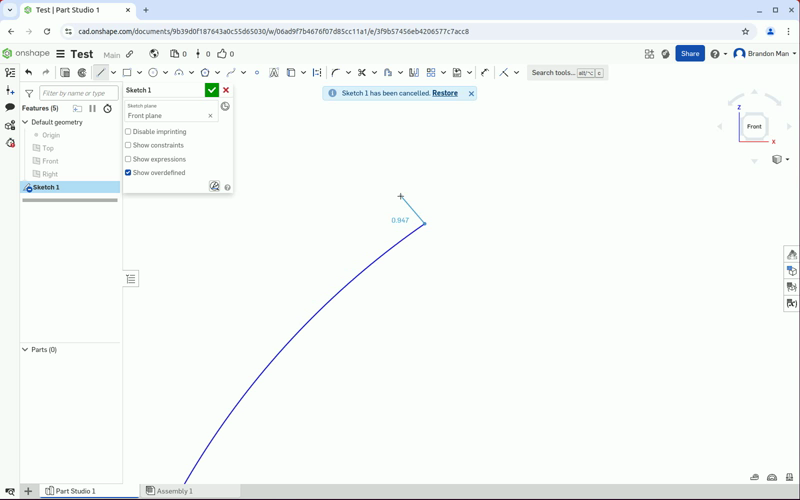
scroll(6)
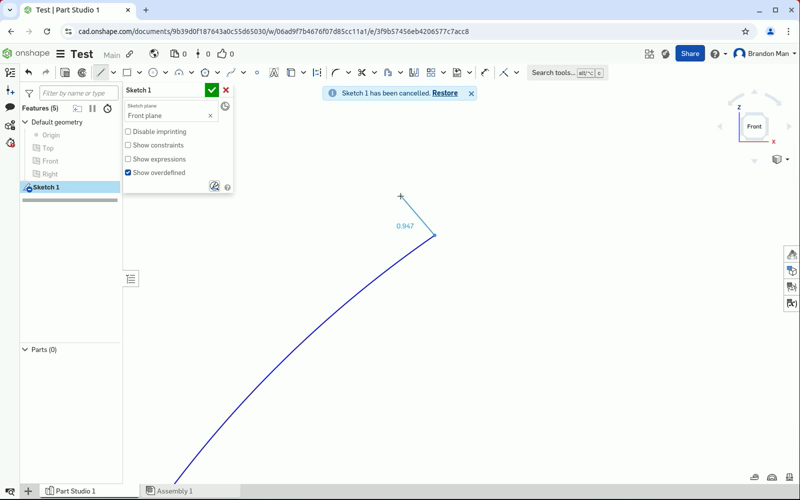
click(400, 195)
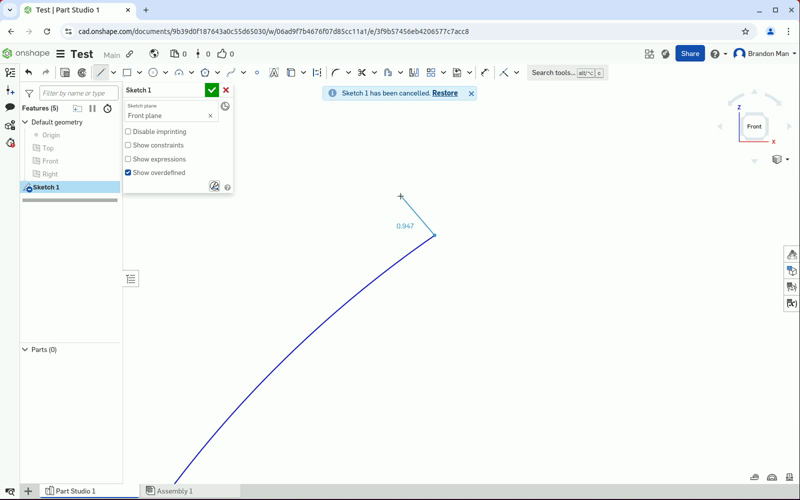
scroll(-6)
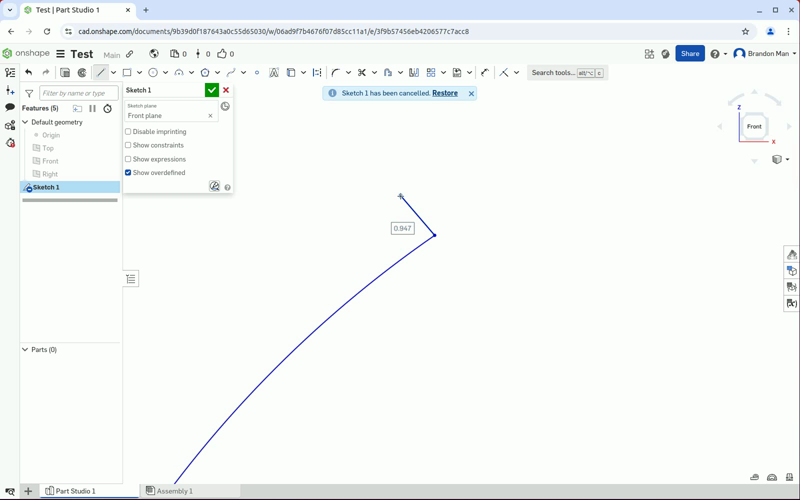
scroll(-6)
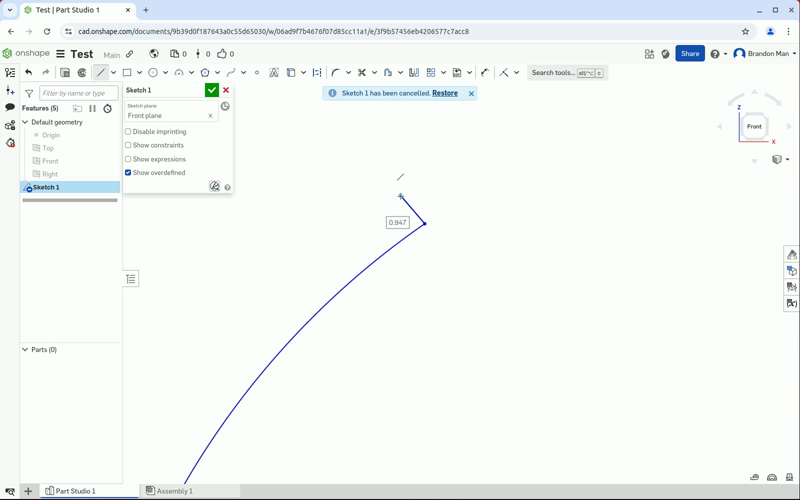
scroll(-6)
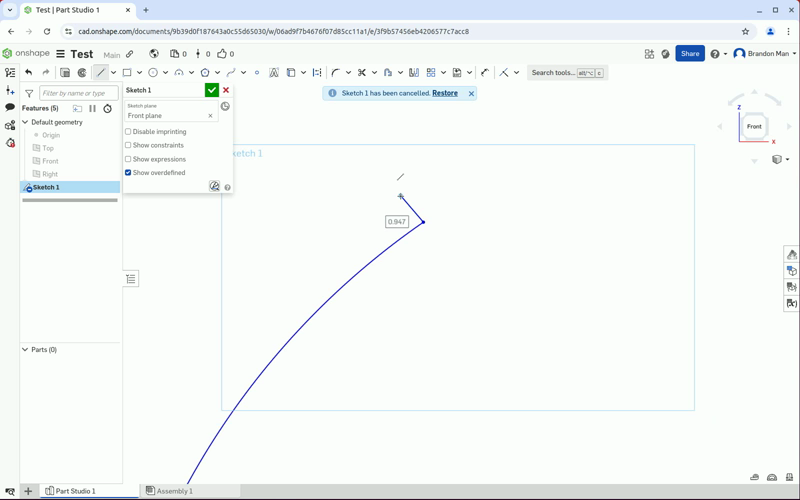
scroll(-6)
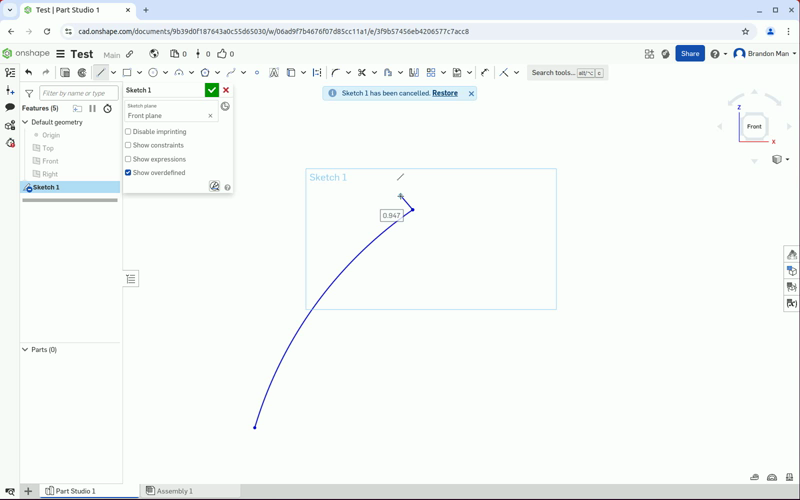
scroll(-6)
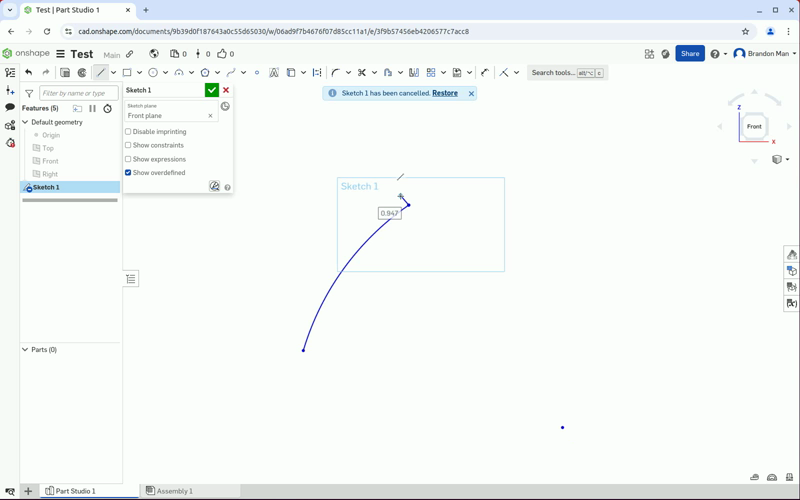
scroll(-6)
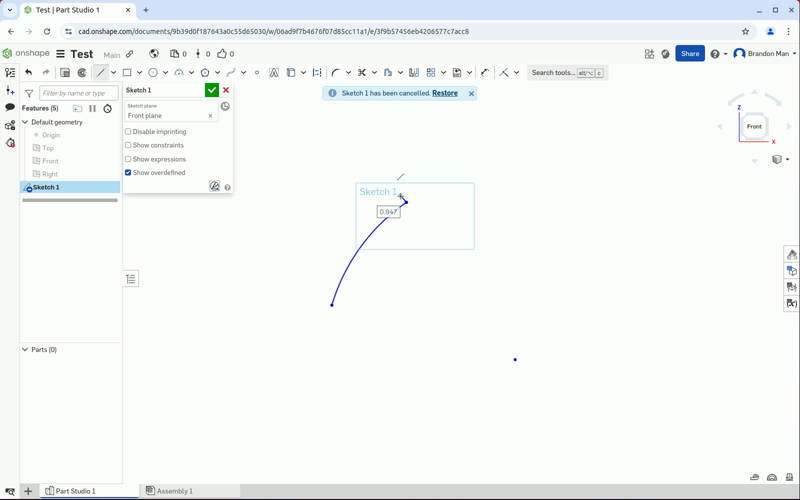
scroll(-6)
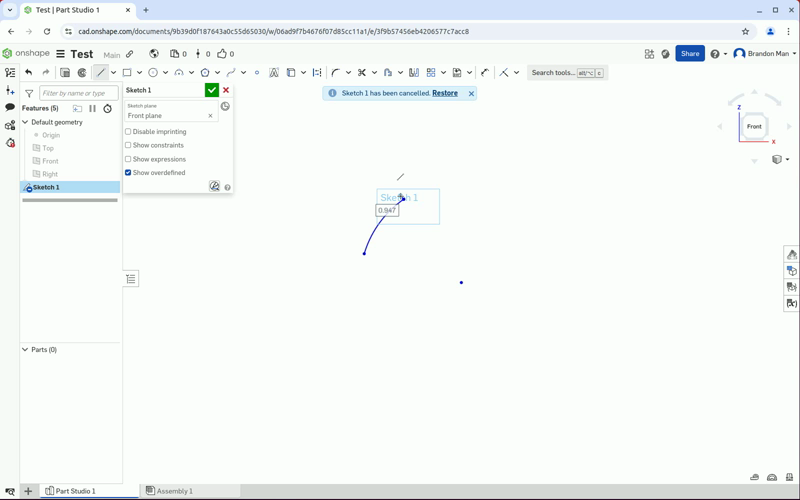
key_up(shift)
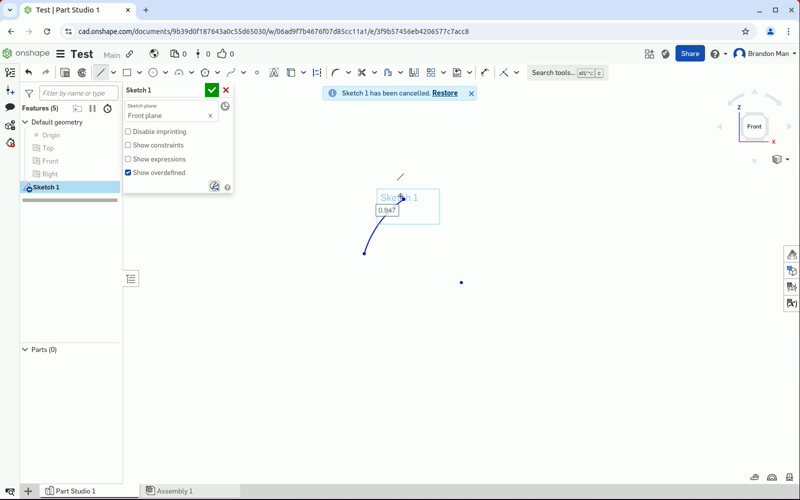
key_down(shift)
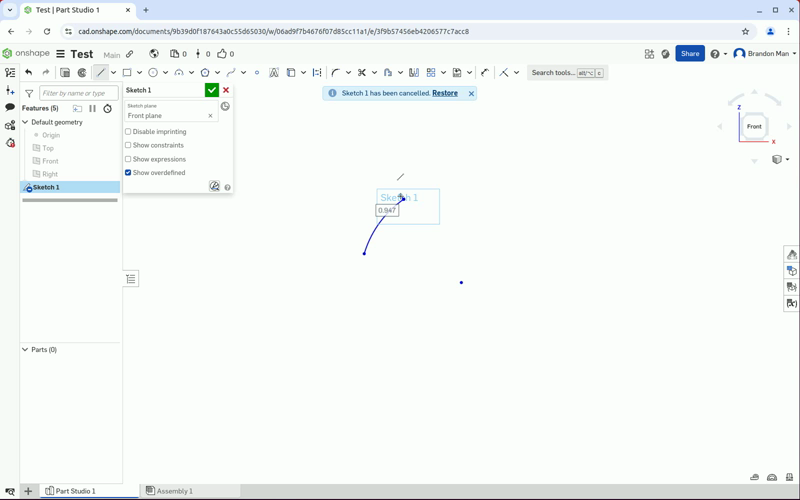
mouse_move(430, 195)
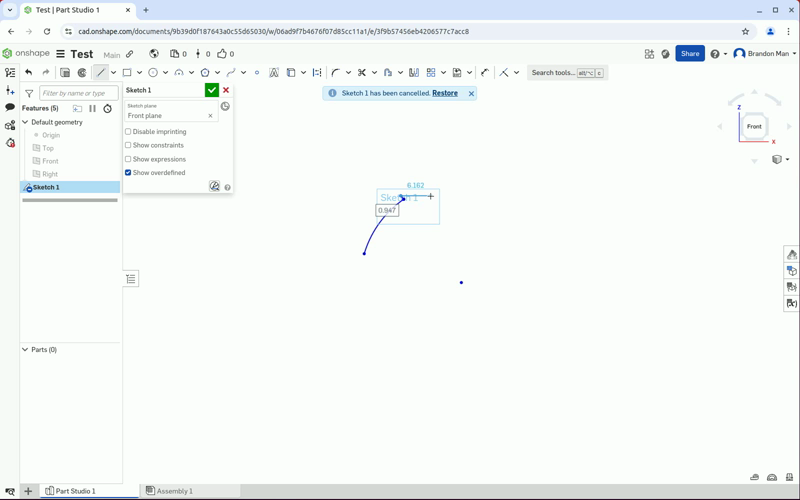
mouse_move(371, 195)
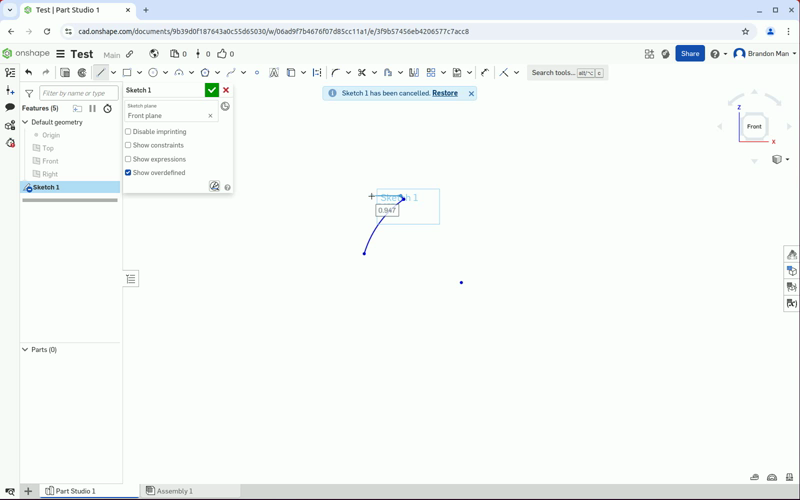
click(371, 195)
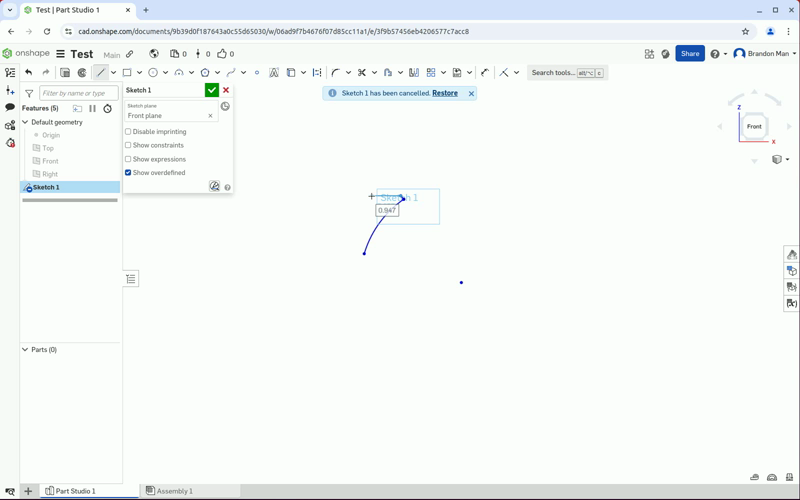
key_up(shift)
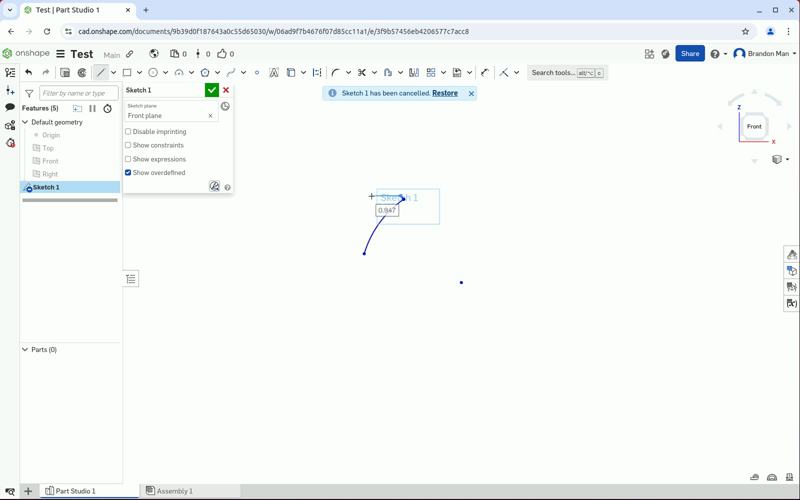
key_down(shift)
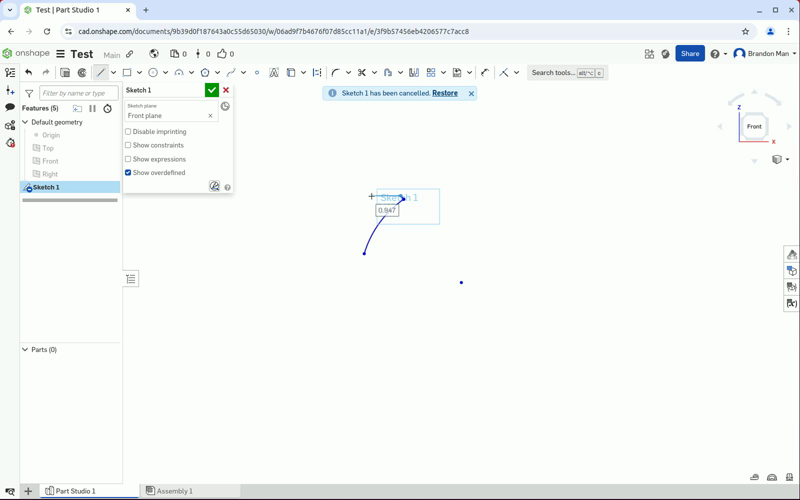
mouse_move(401, 195)
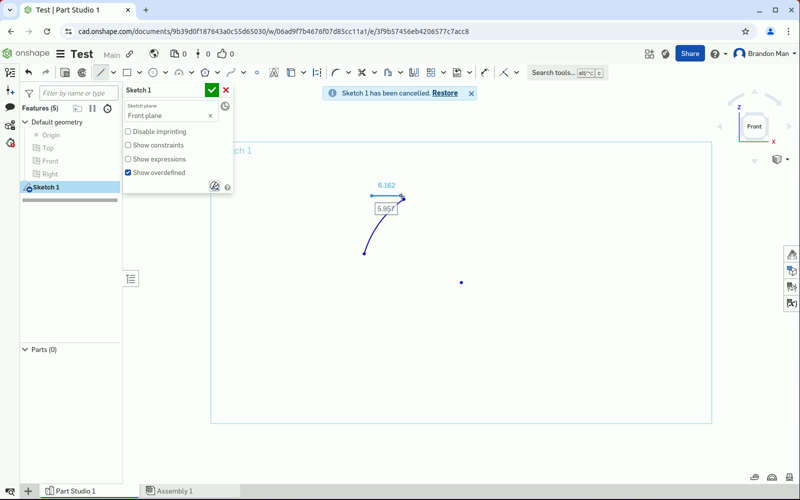
mouse_move(364, 195)
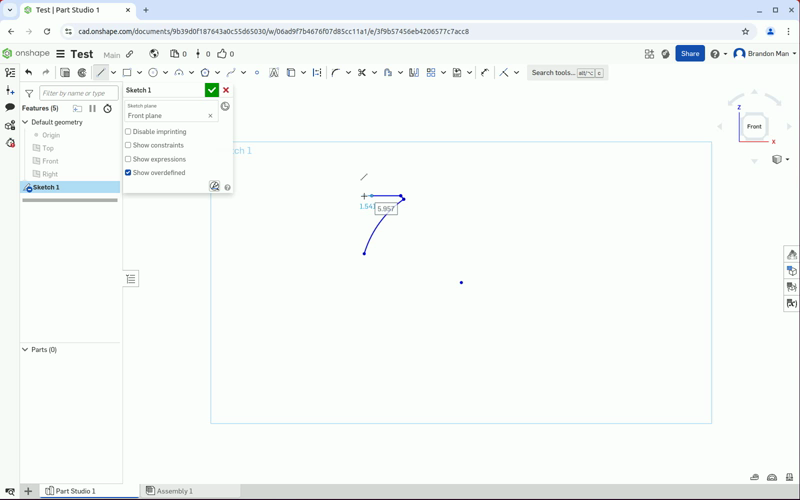
click(364, 195)
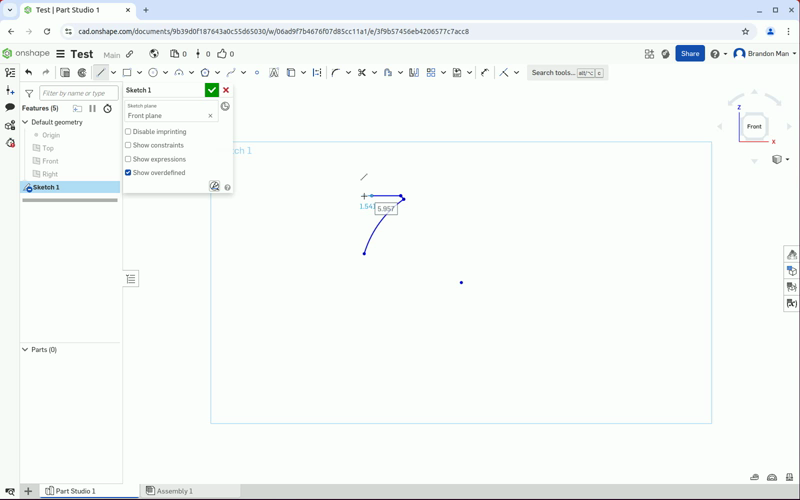
key_up(shift)
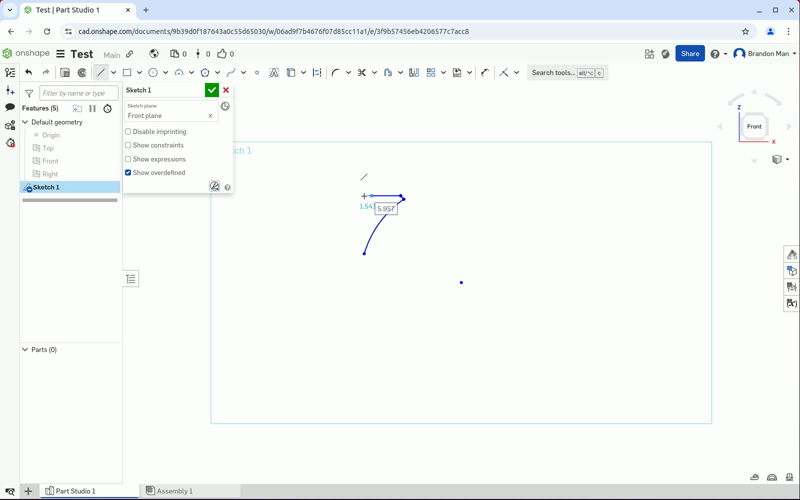
mouse_move(394, 195)
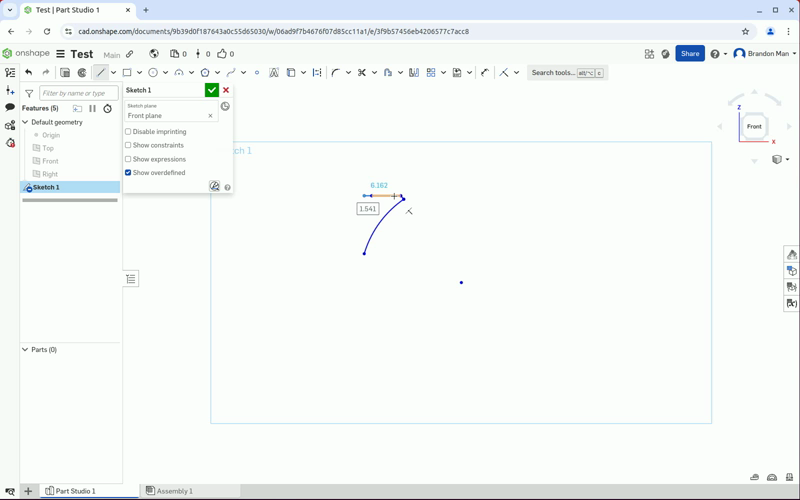
key_down(shift)
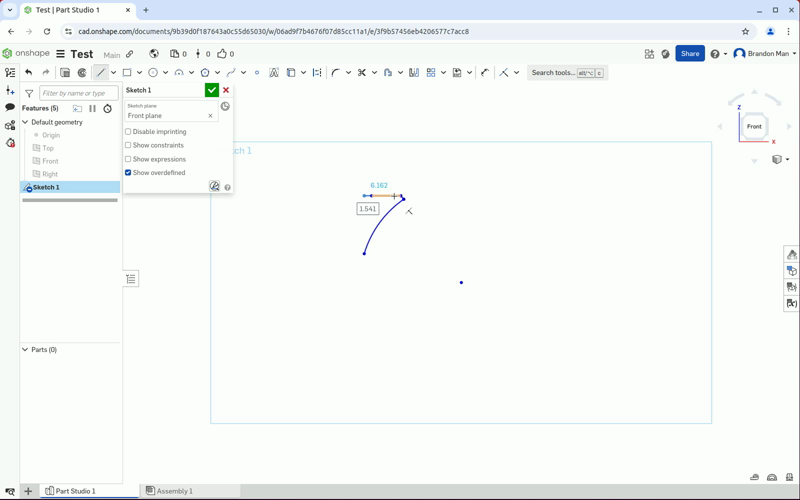
mouse_move(364, 253)
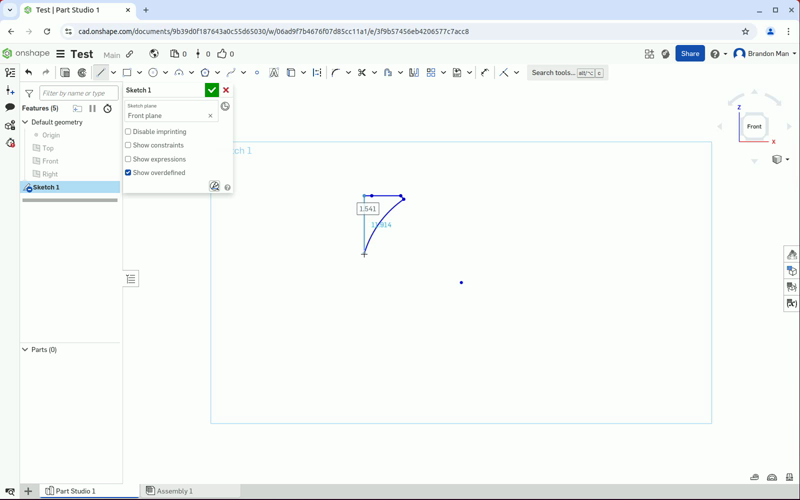
key_up(shift)
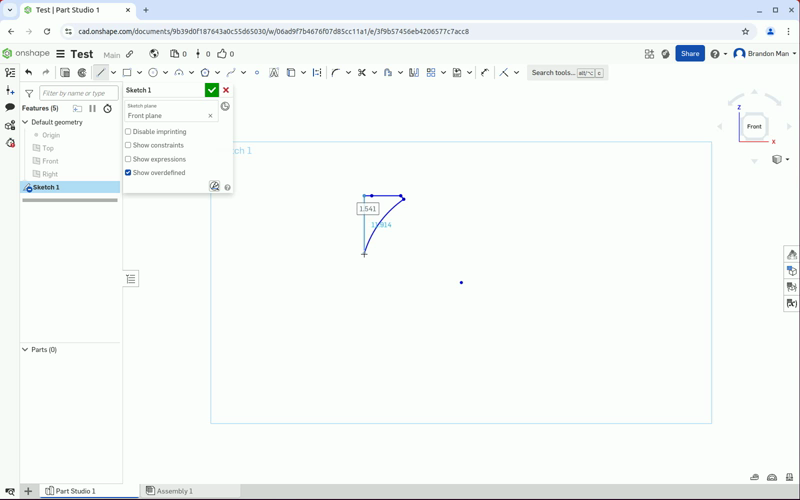
click(364, 253)
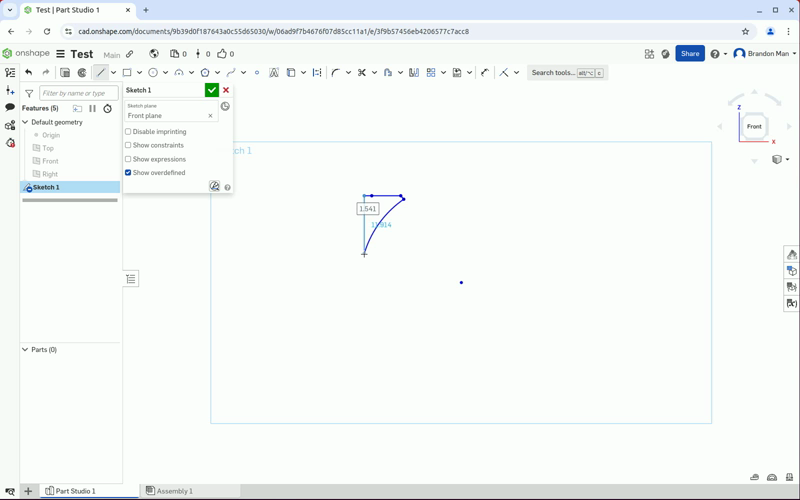
key(esc)
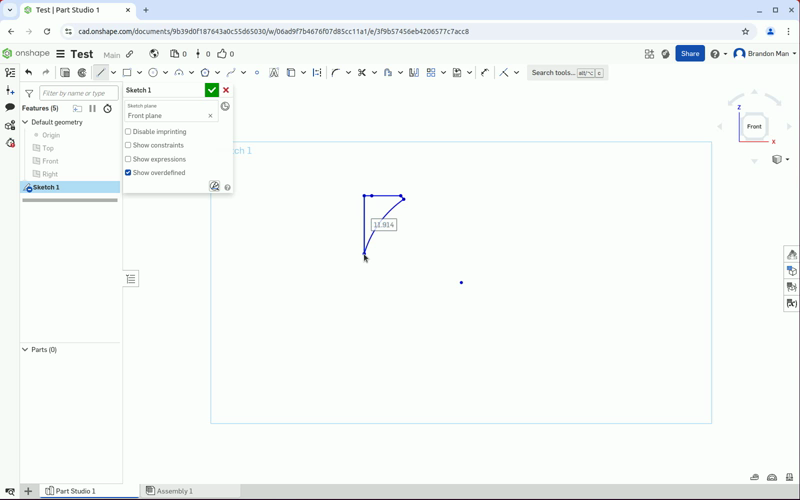
mouse_move(378, 207)
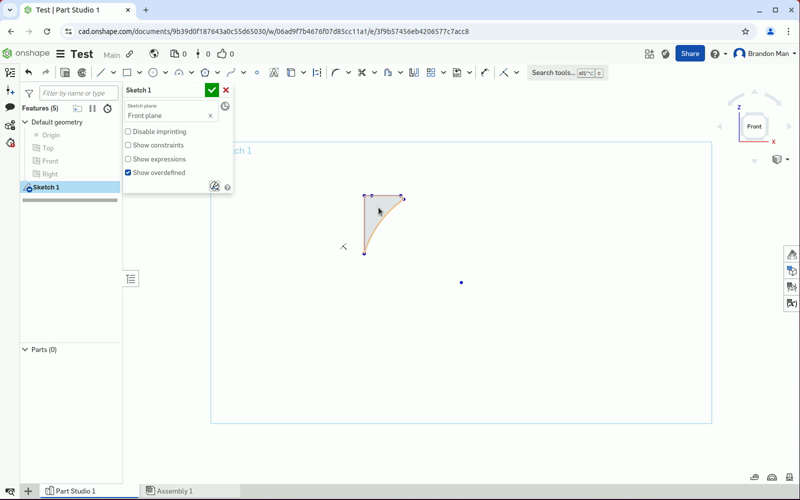
scroll(6)
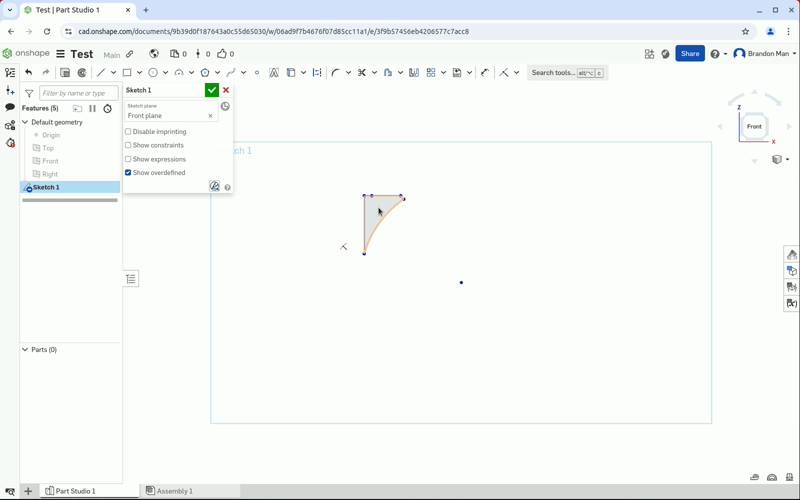
scroll(6)
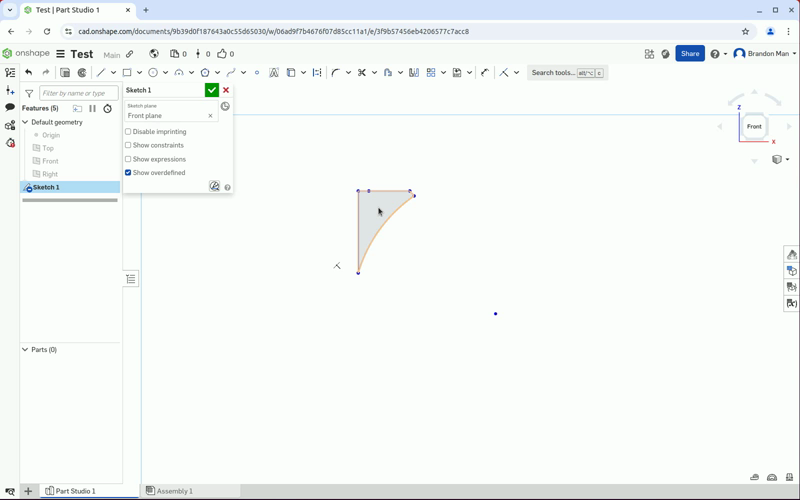
scroll(6)
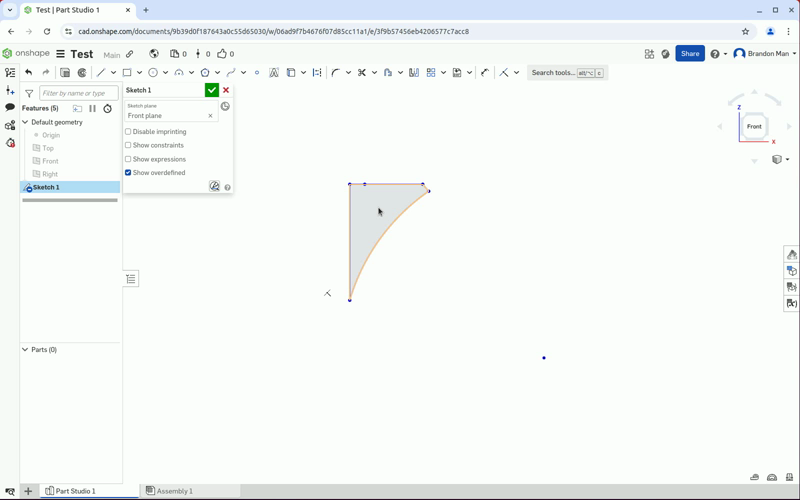
scroll(6)
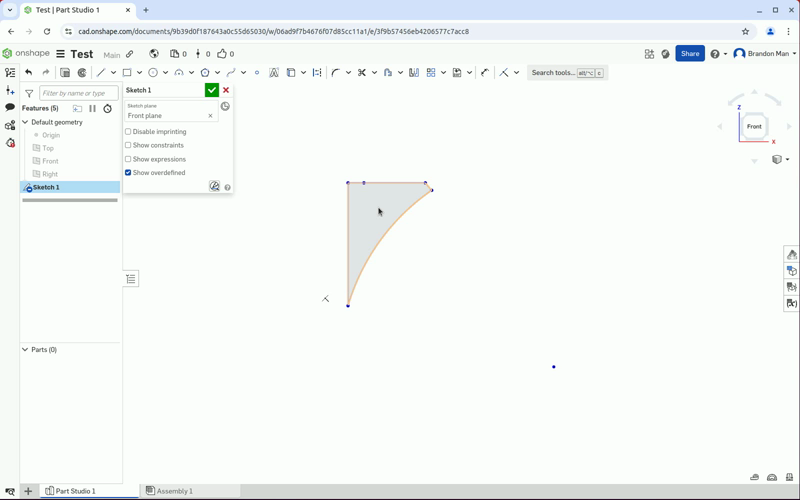
scroll(6)
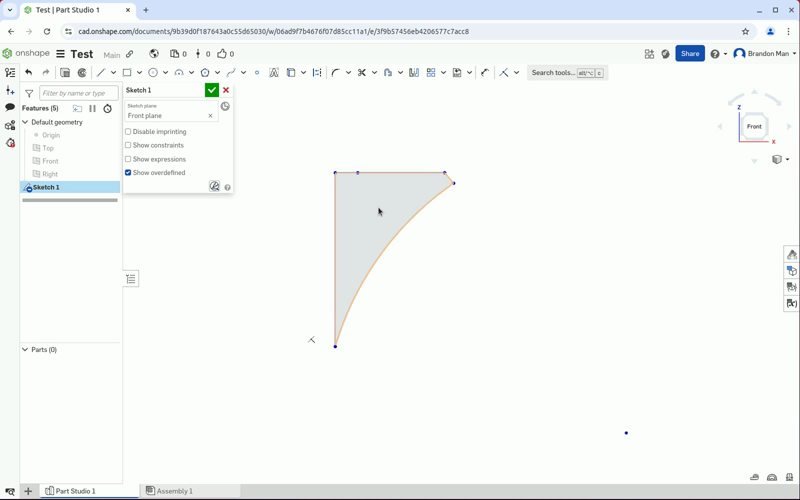
scroll(6)
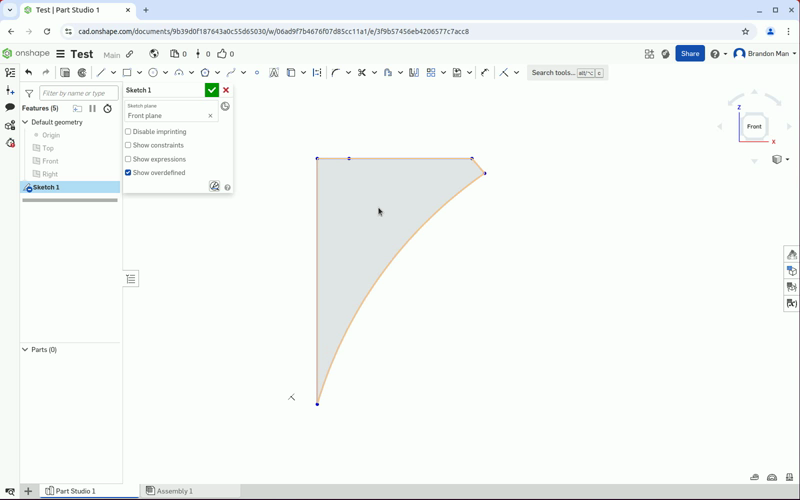
scroll(6)
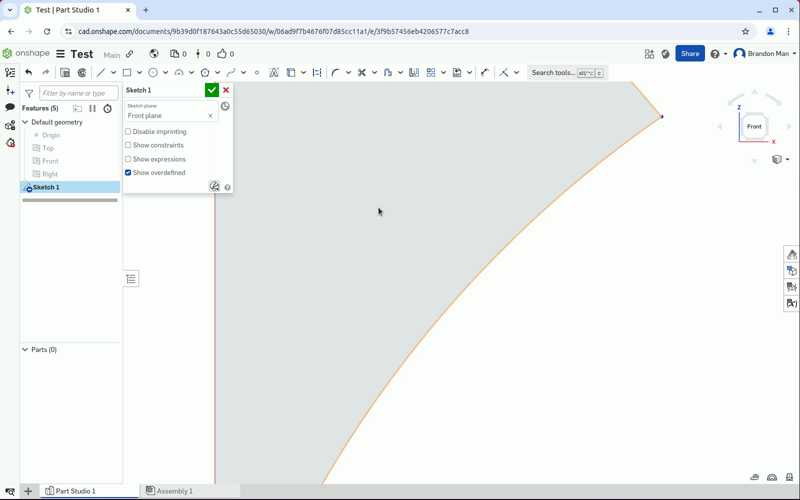
click(378, 207)
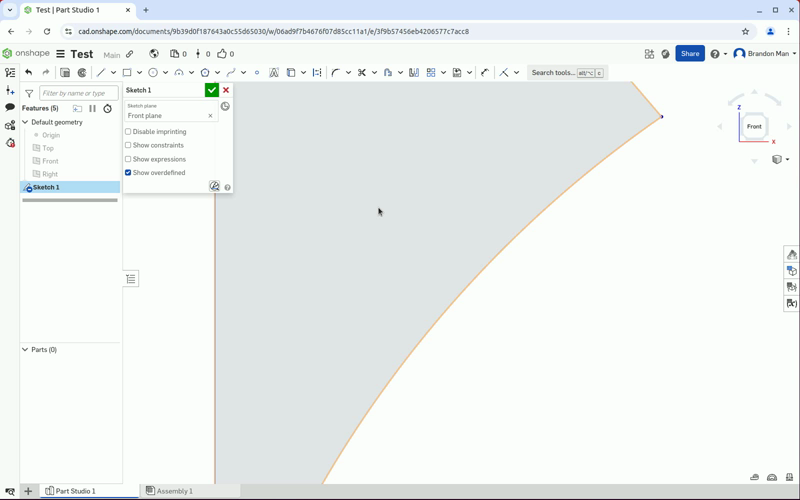
scroll(-6)
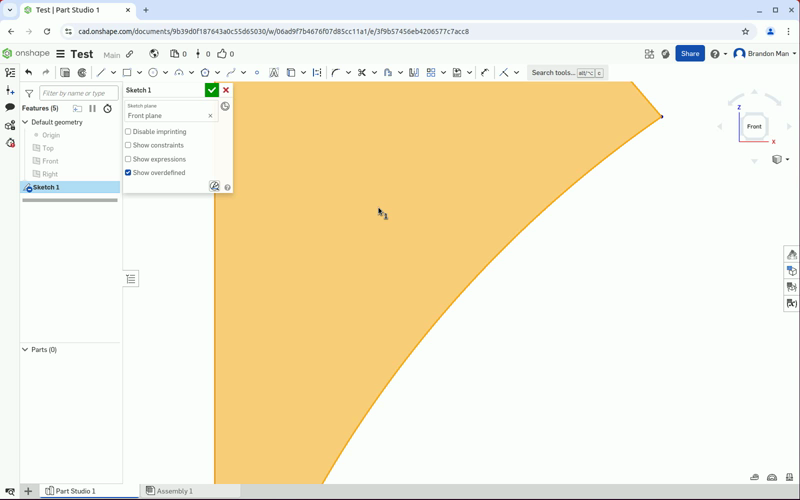
scroll(-6)
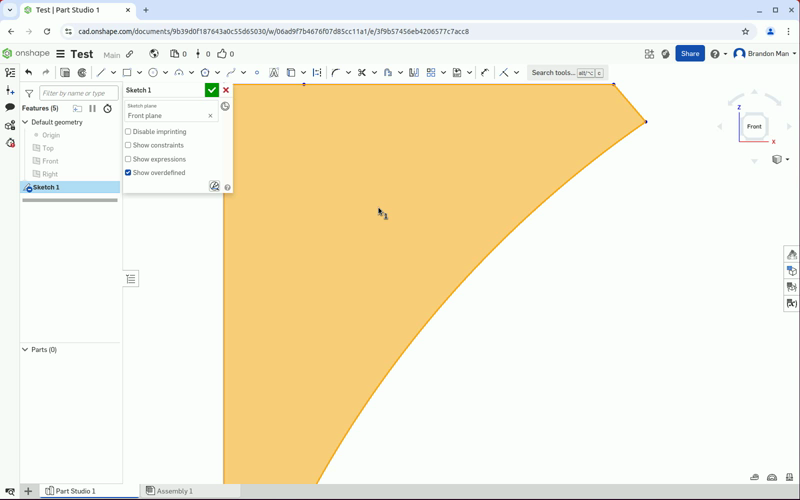
scroll(-6)
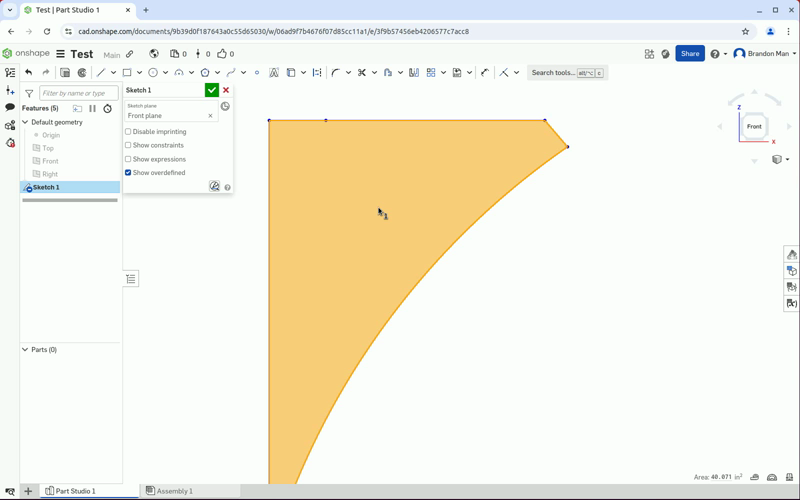
scroll(-6)
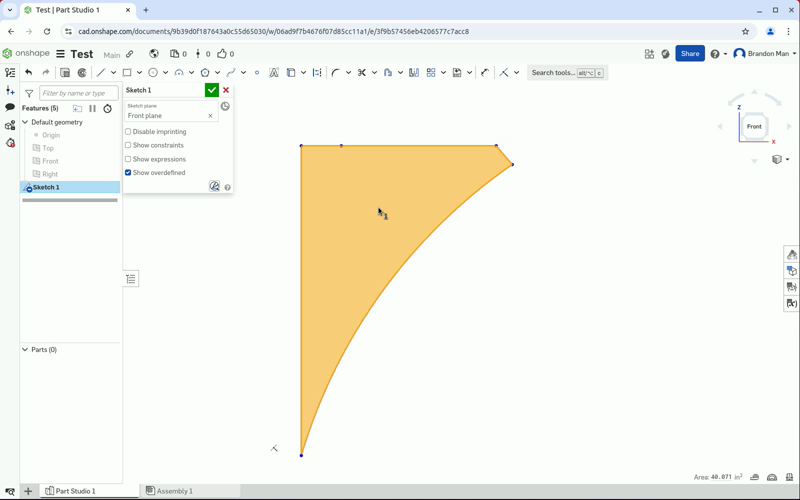
scroll(-6)
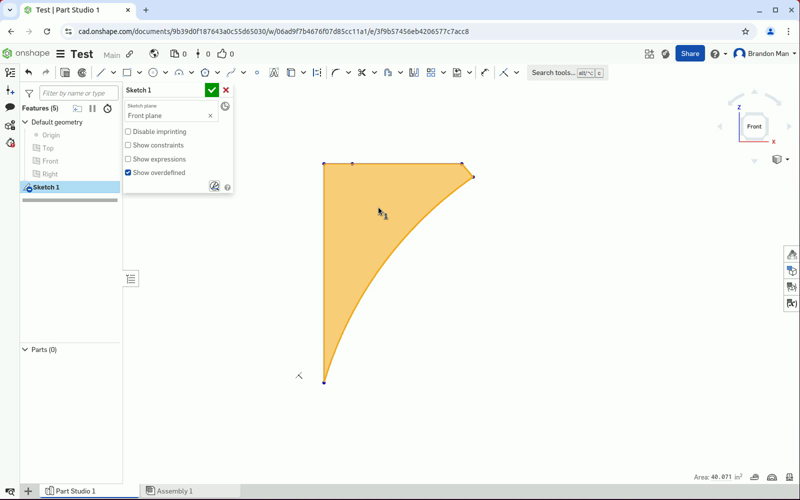
scroll(-6)
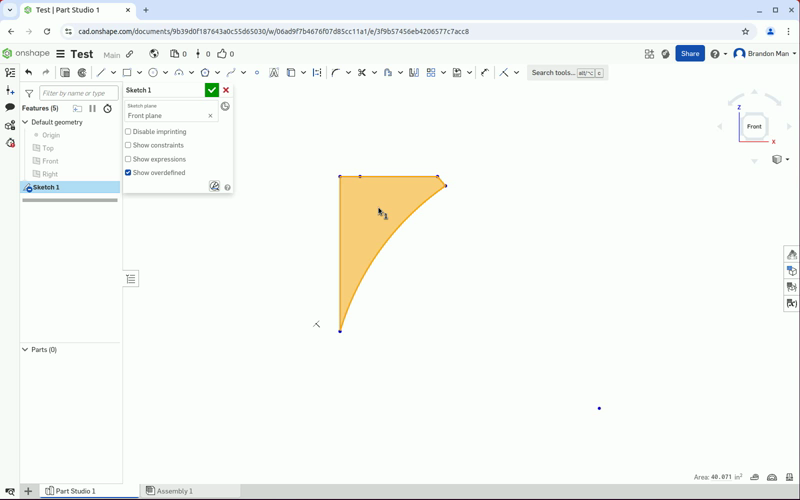
scroll(-6)
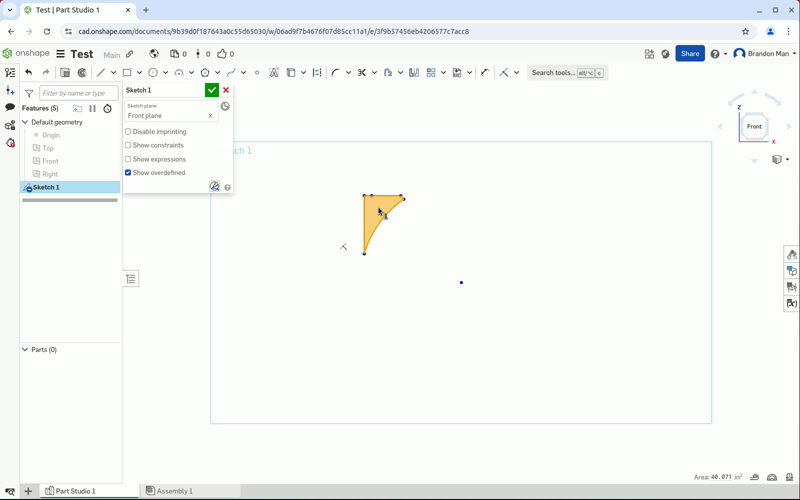
mouse_move(73, 352)
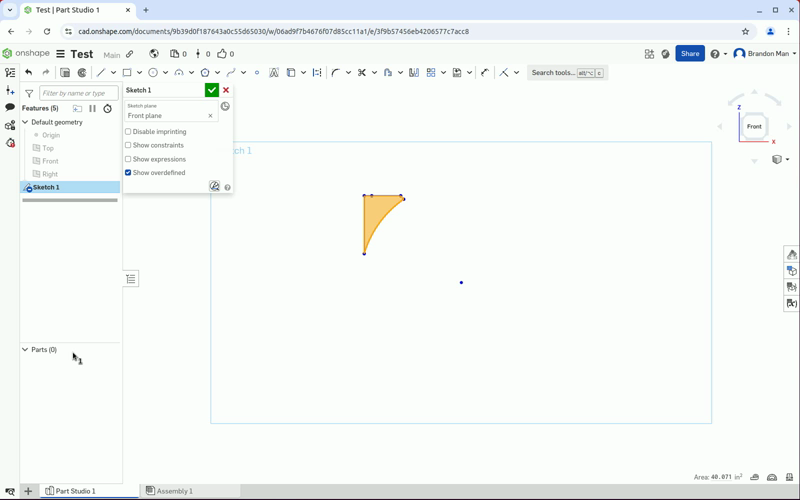
key(shift+y)
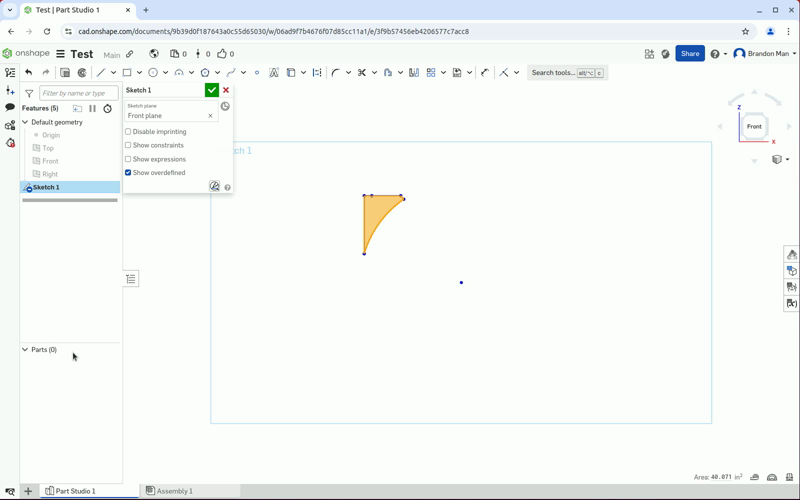
key(shift+e)
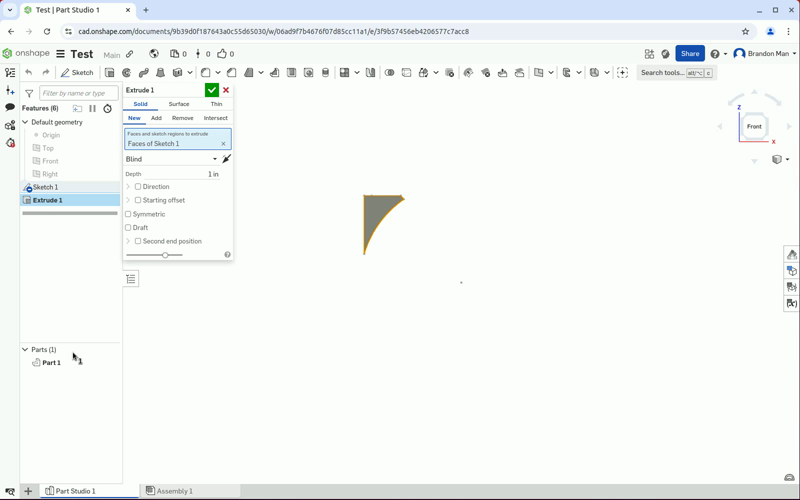
mouse_move(143, 106)
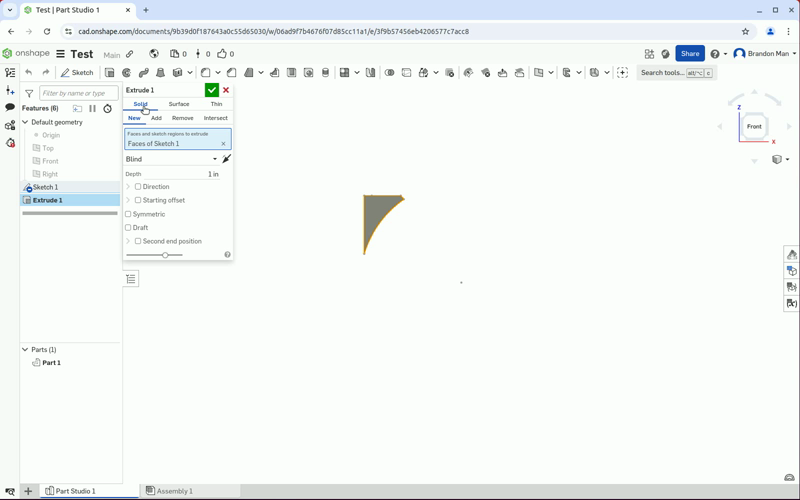
click(143, 106)
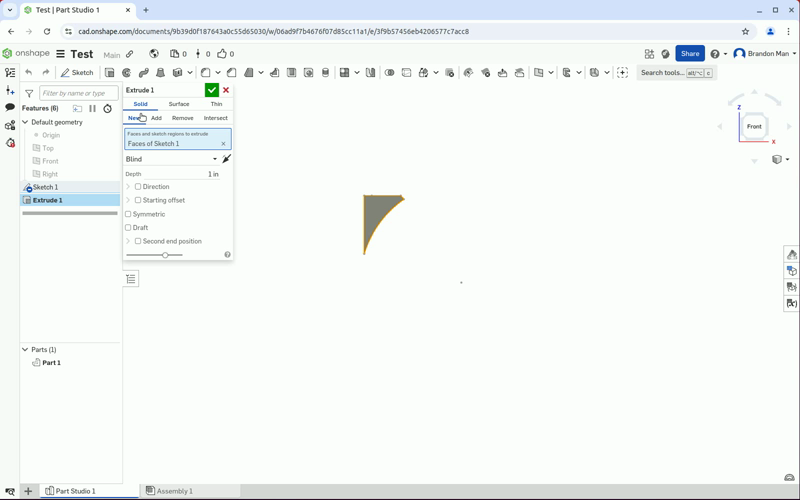
mouse_move(137, 120)
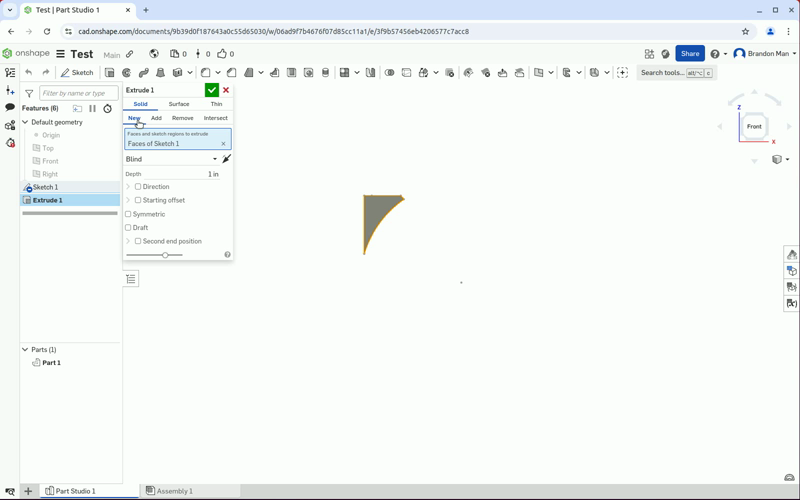
click(137, 120)
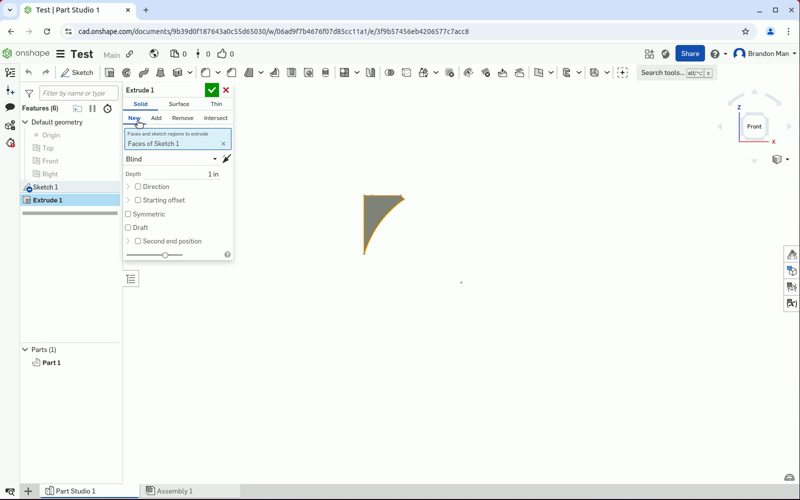
key(tab, 4)
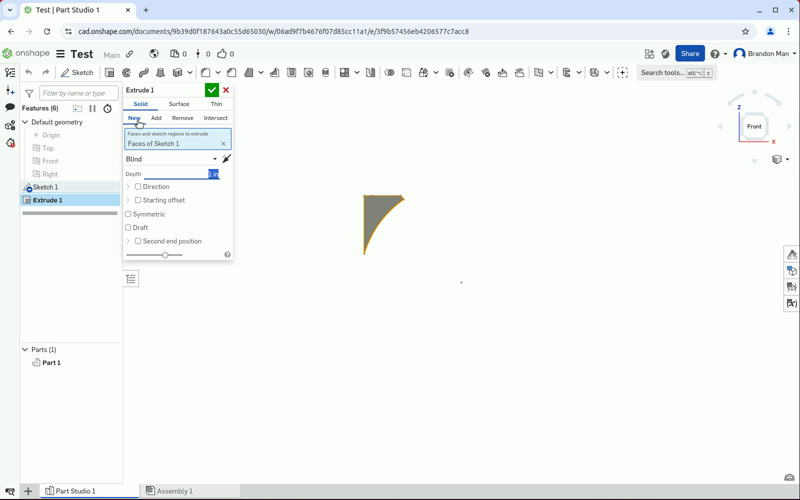
text(0.481)
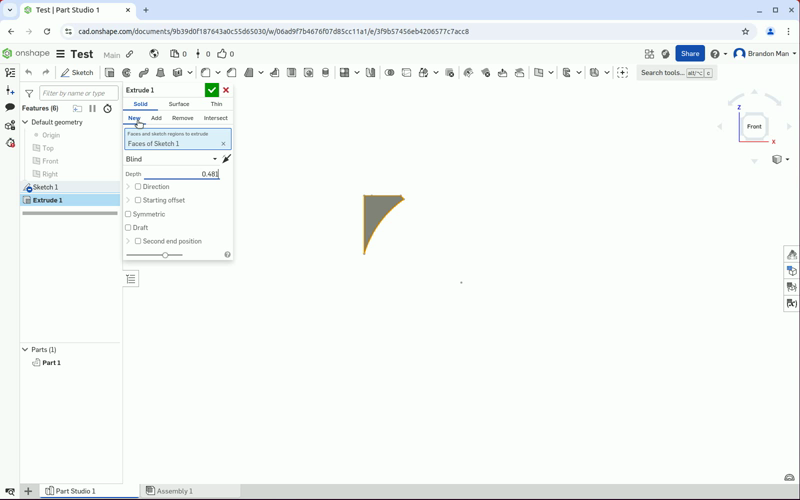
key(enter)
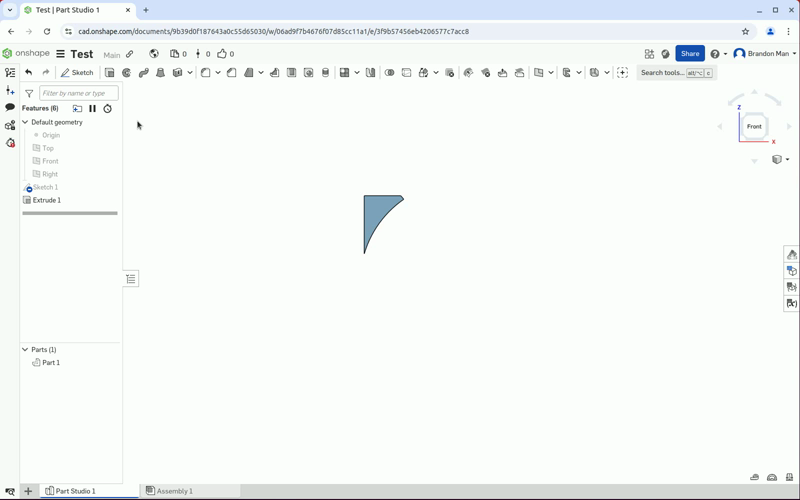
key(shift+h)
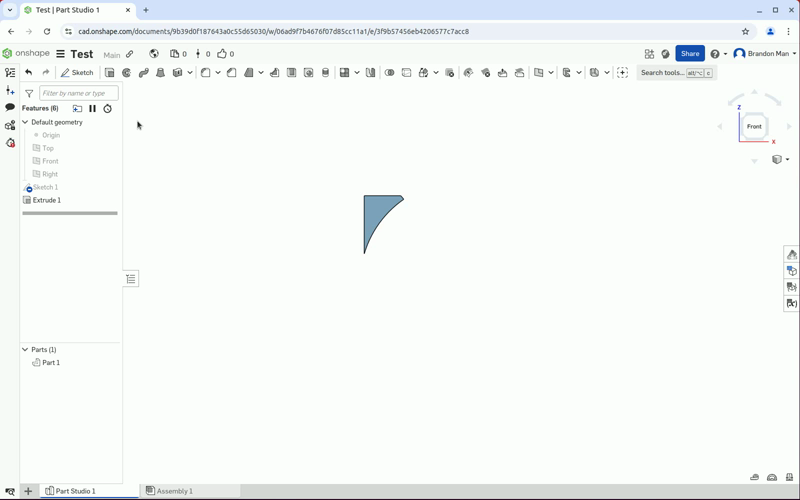
key(shift+h)
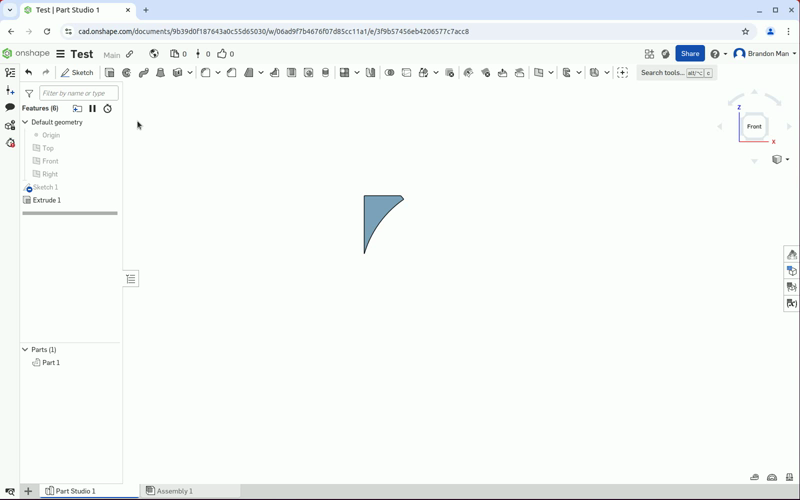
mouse_move(73, 189)
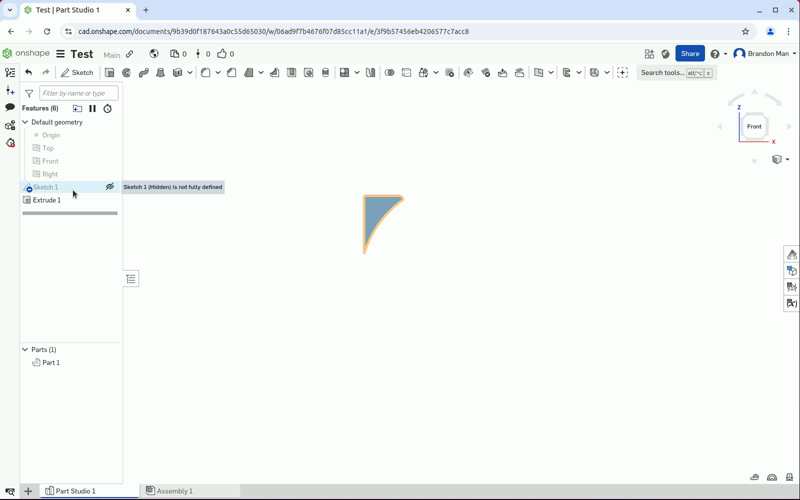
click(73, 189)
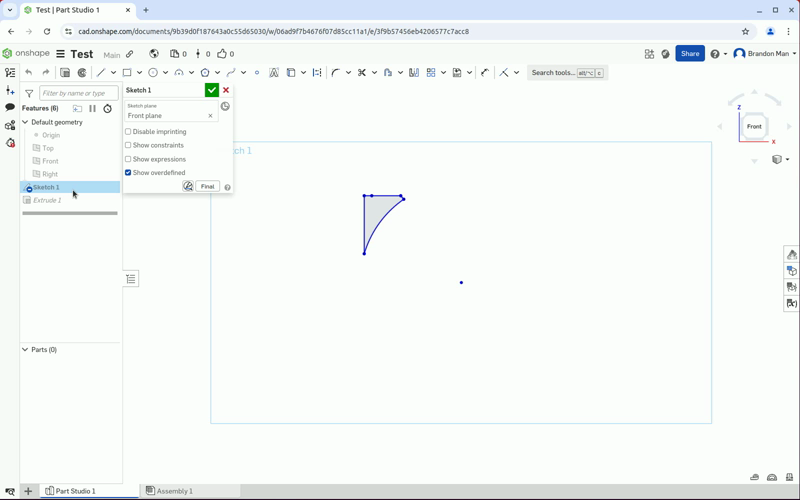
mouse_move(229, 92)
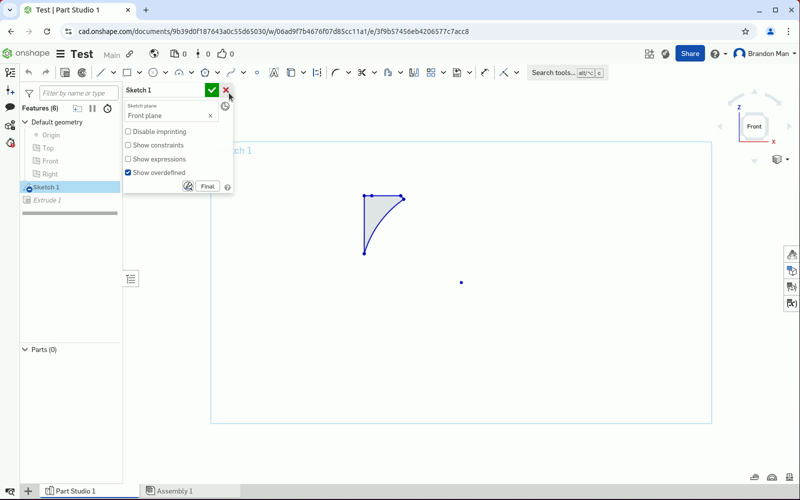
click(229, 92)
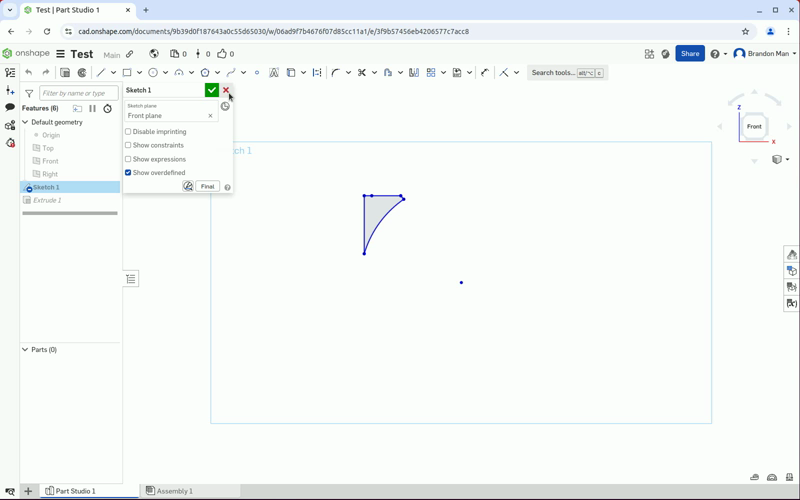
key(shift+s)
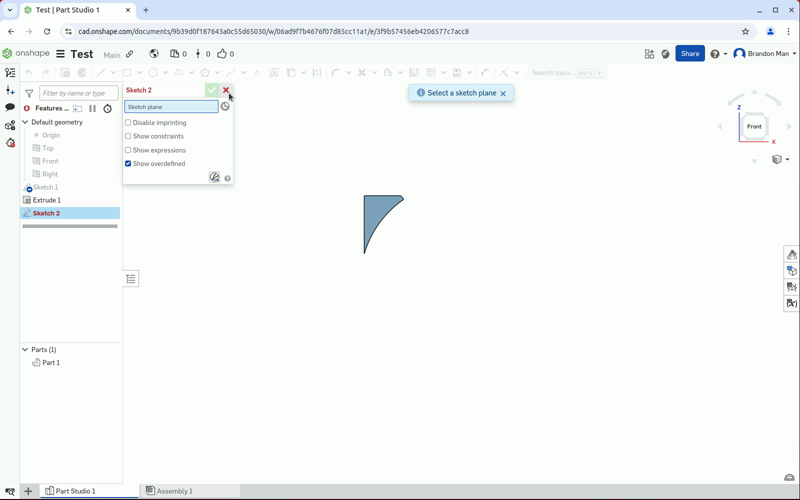
mouse_move(73, 163)
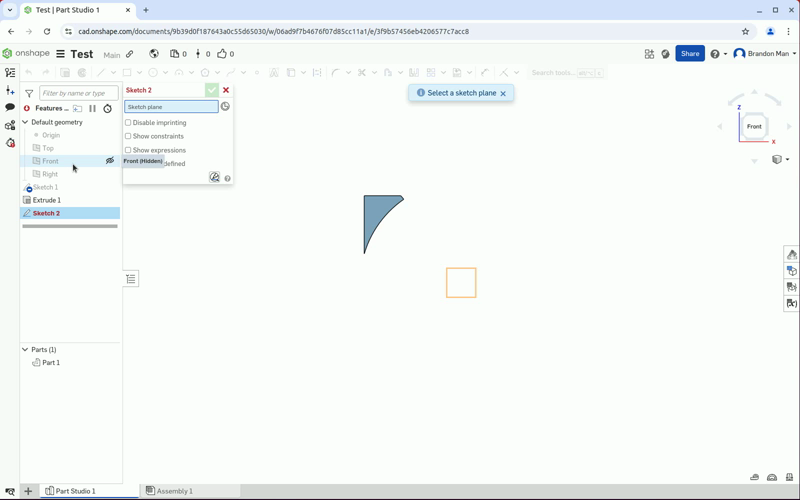
click(73, 163)
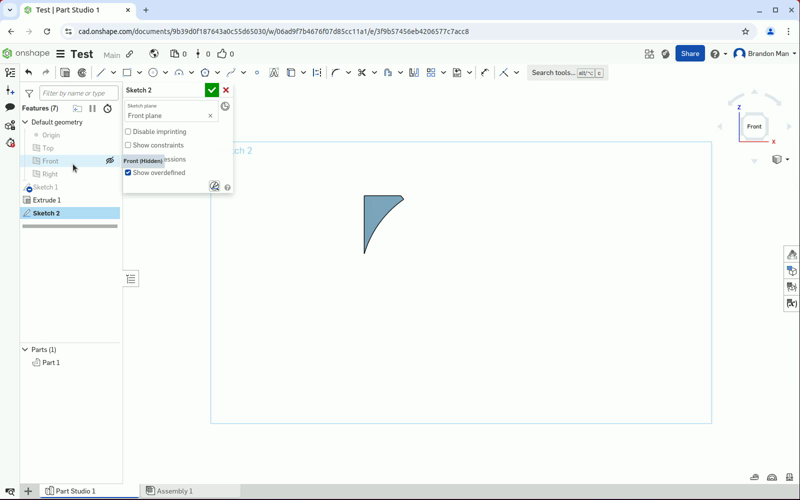
mouse_move(73, 352)
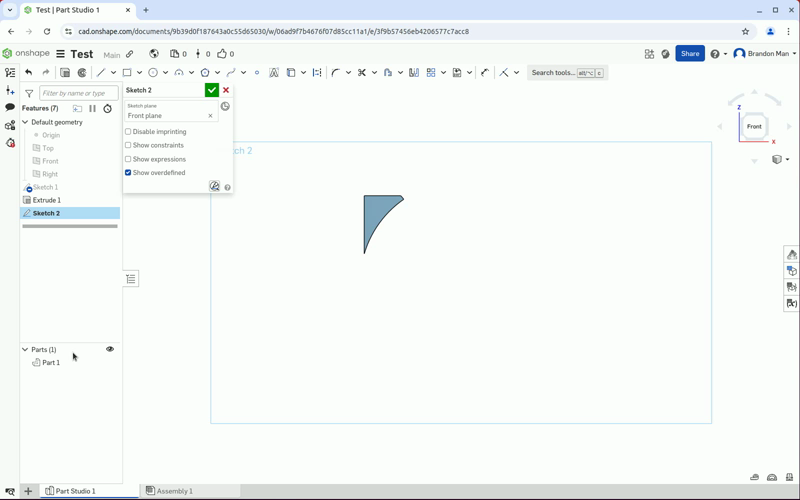
key(y)
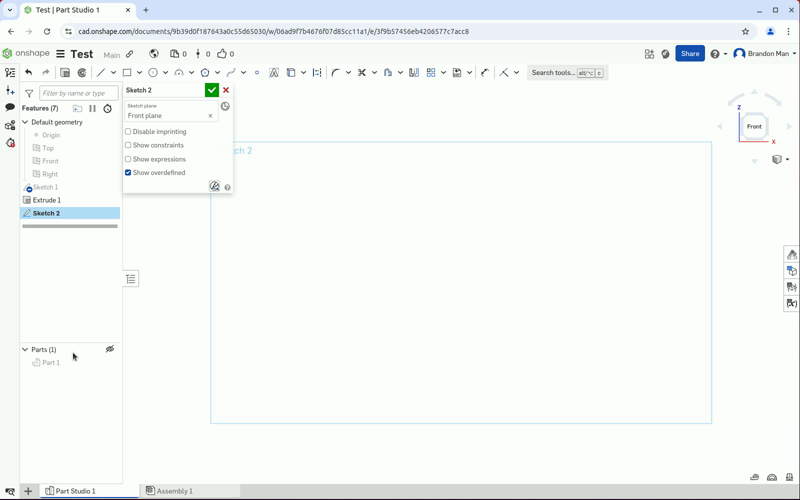
key(l)
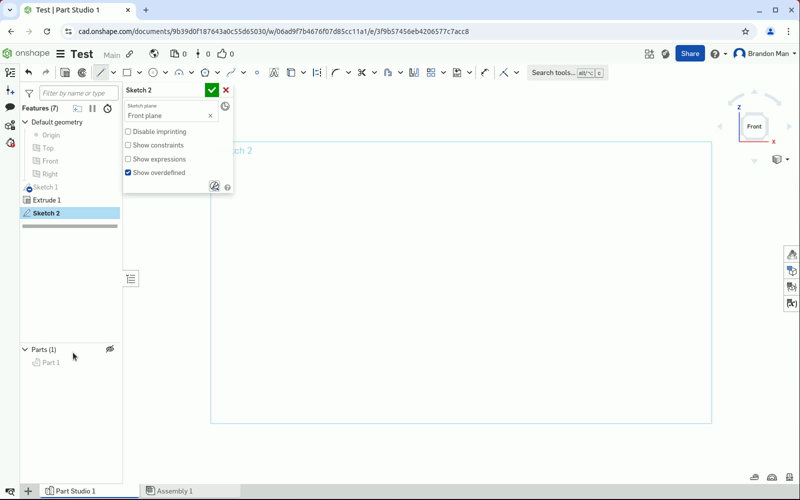
key_down(shift)
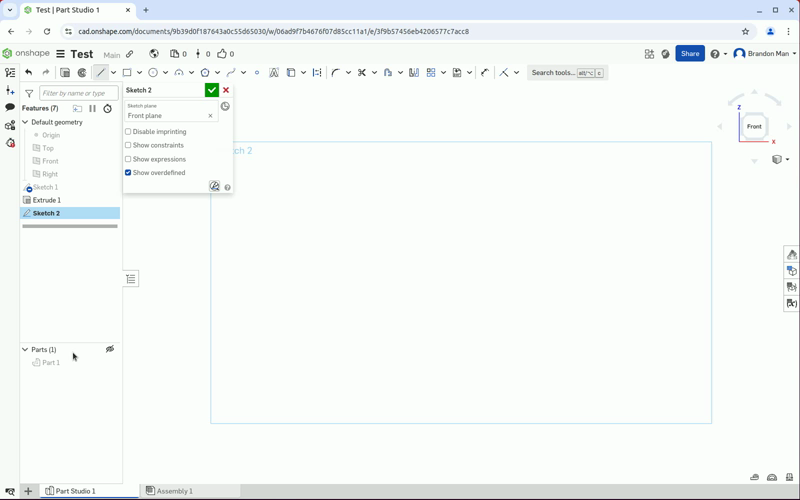
mouse_move(399, 196)
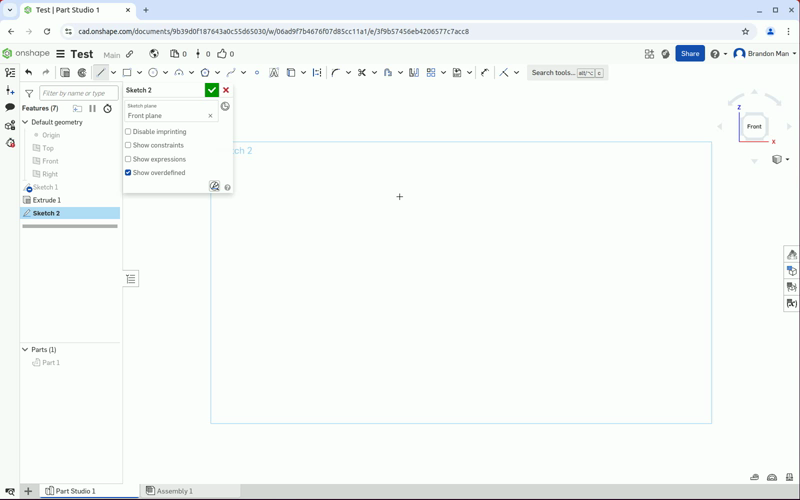
click(399, 196)
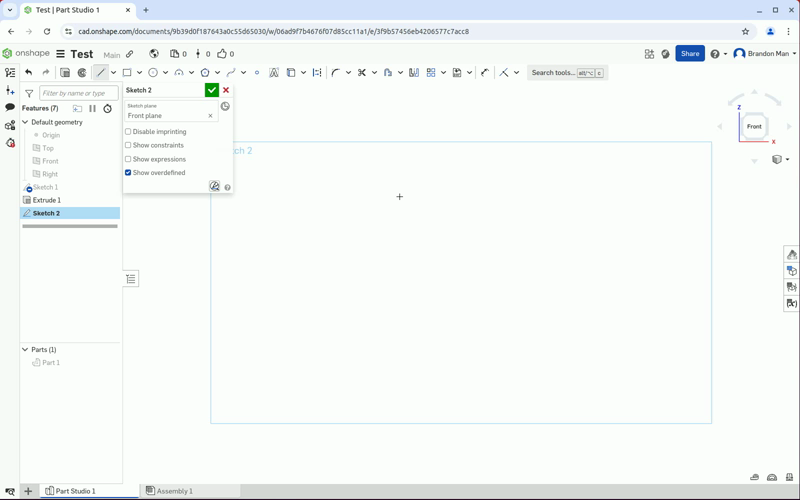
key_up(shift)
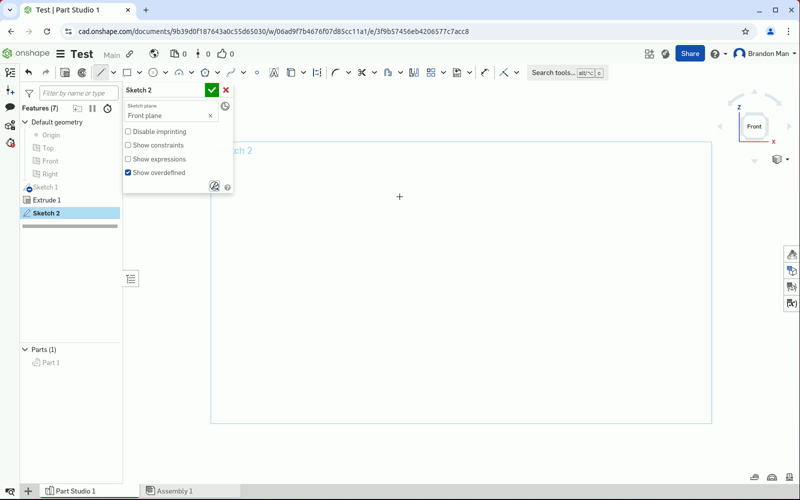
key_down(shift)
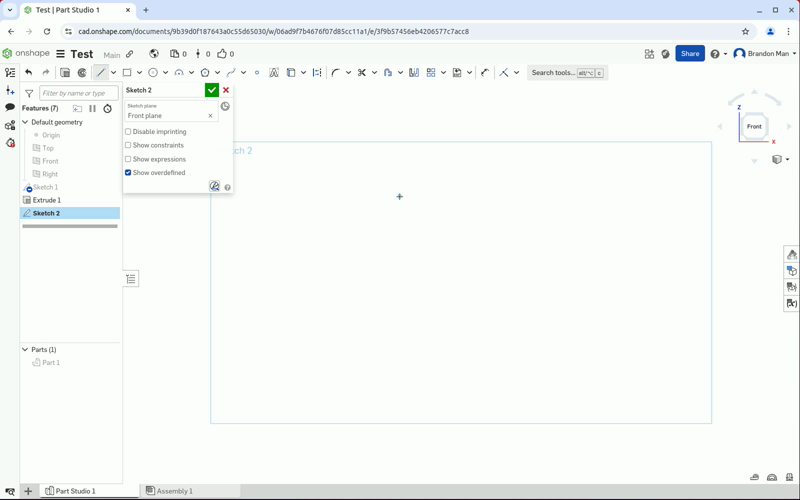
mouse_move(429, 196)
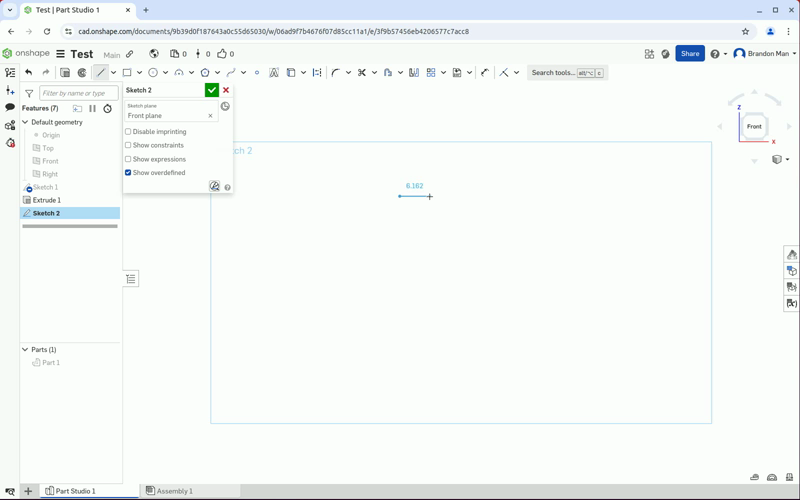
mouse_move(402, 200)
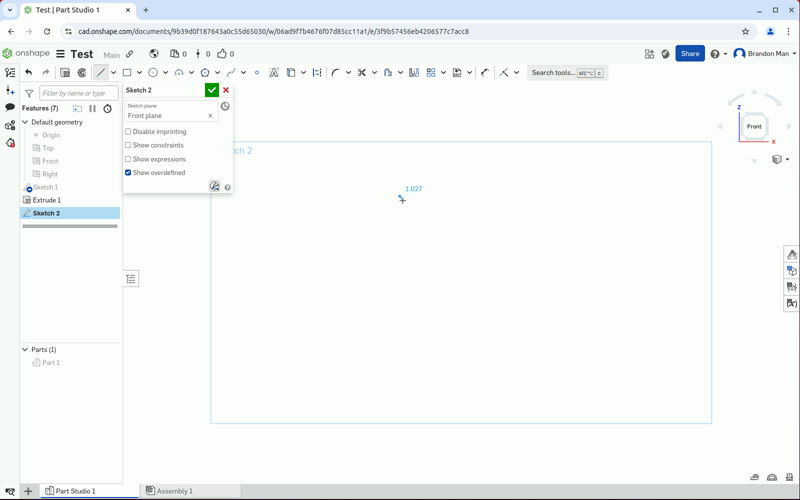
scroll(6)
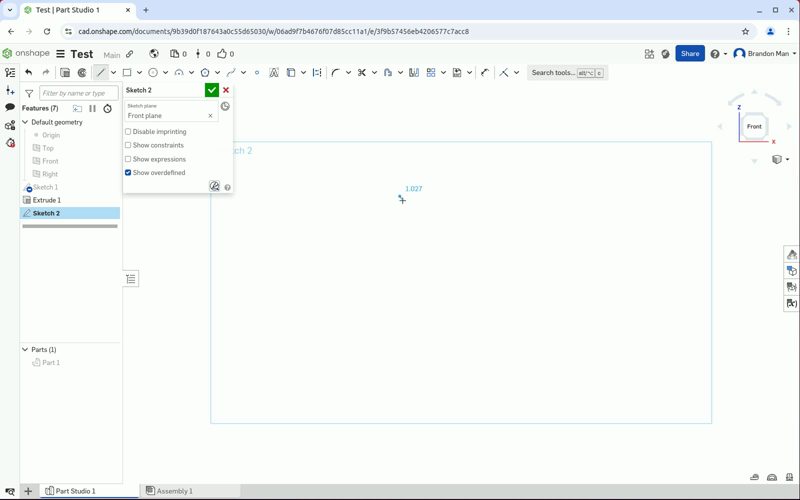
scroll(6)
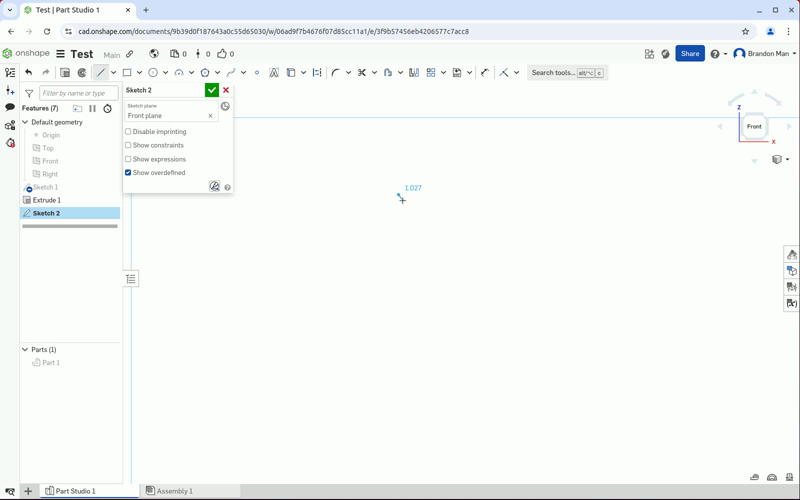
scroll(6)
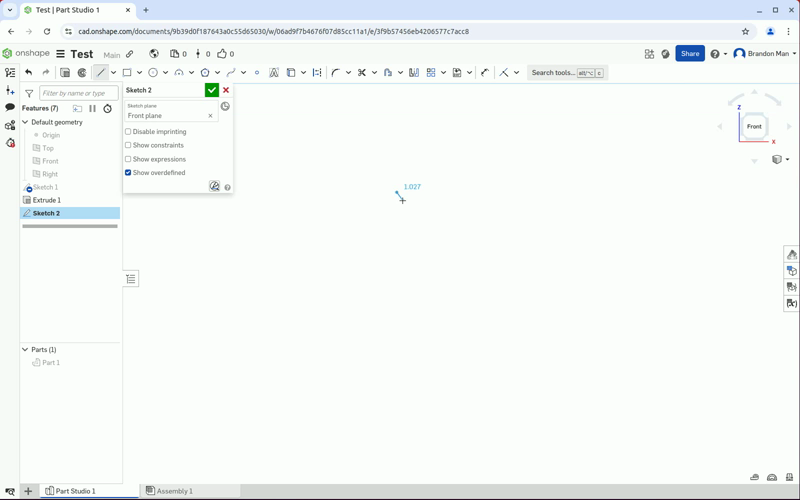
scroll(6)
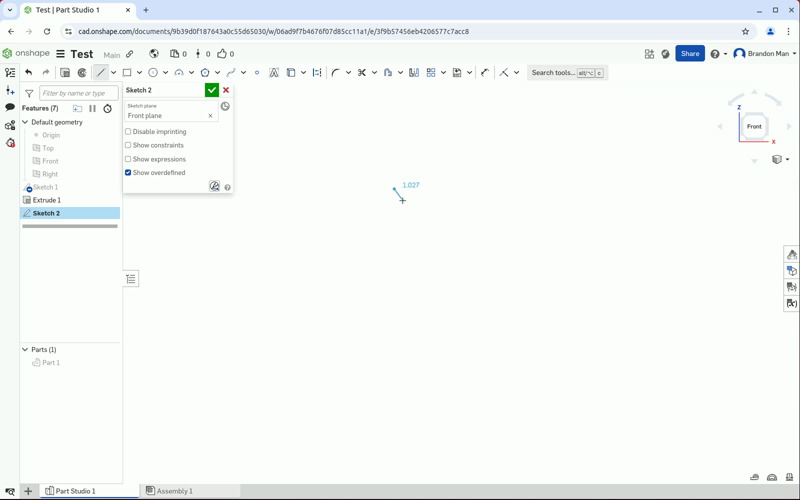
scroll(6)
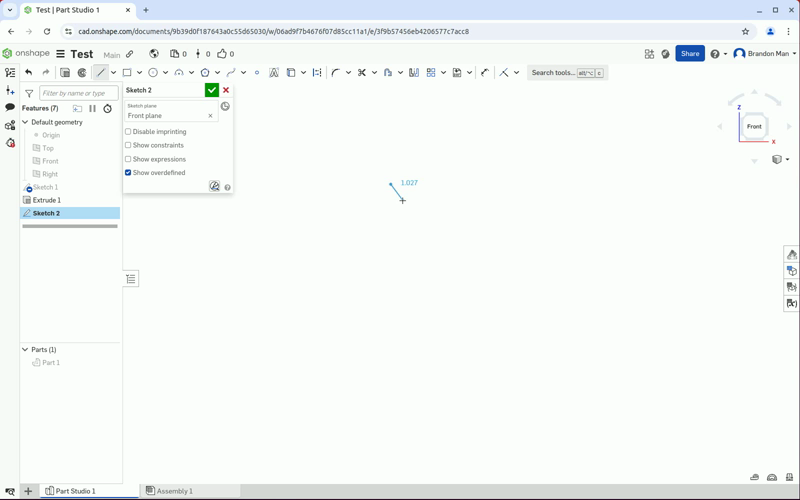
scroll(6)
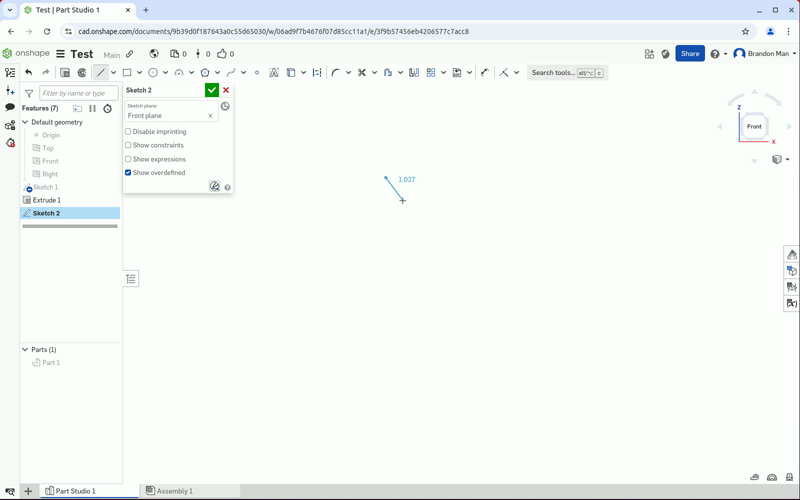
scroll(6)
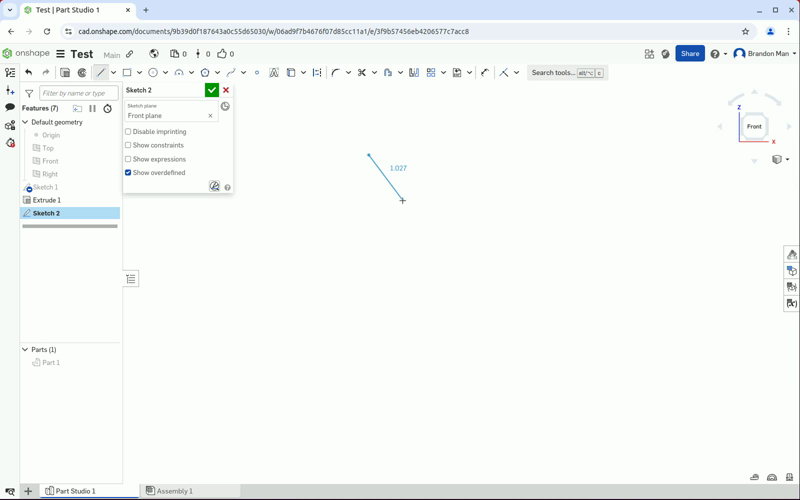
click(402, 200)
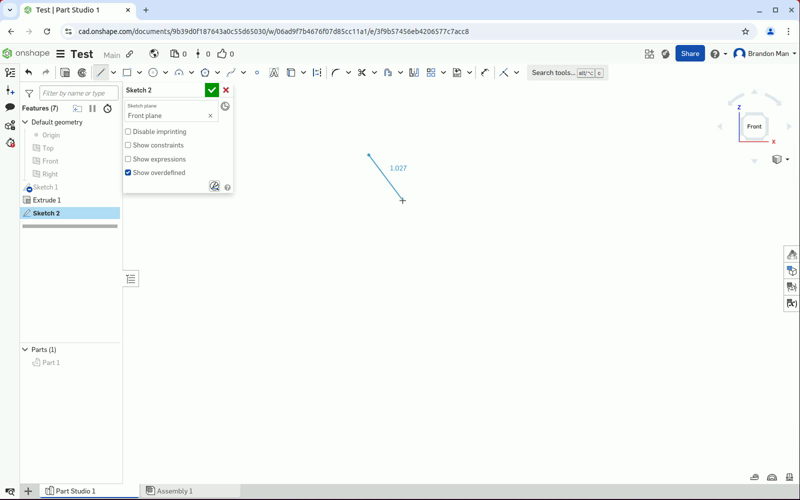
scroll(-6)
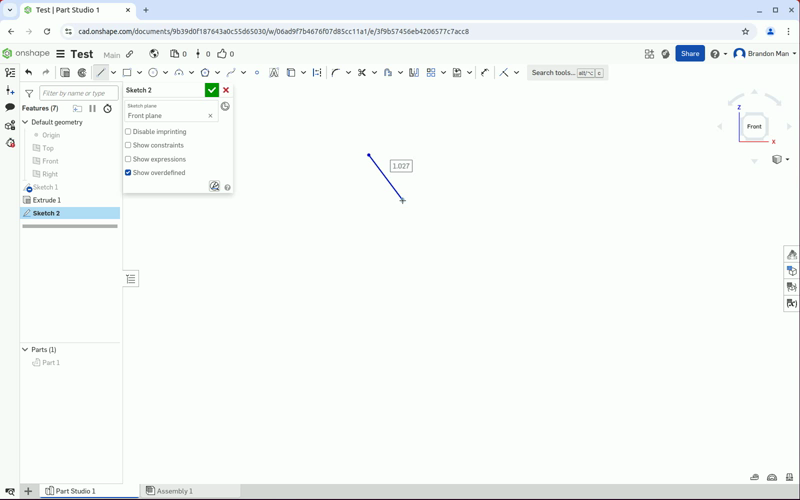
scroll(-6)
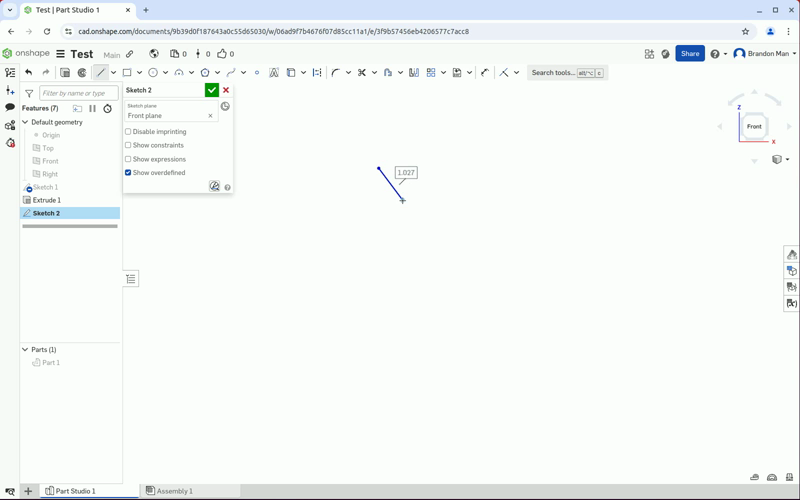
scroll(-6)
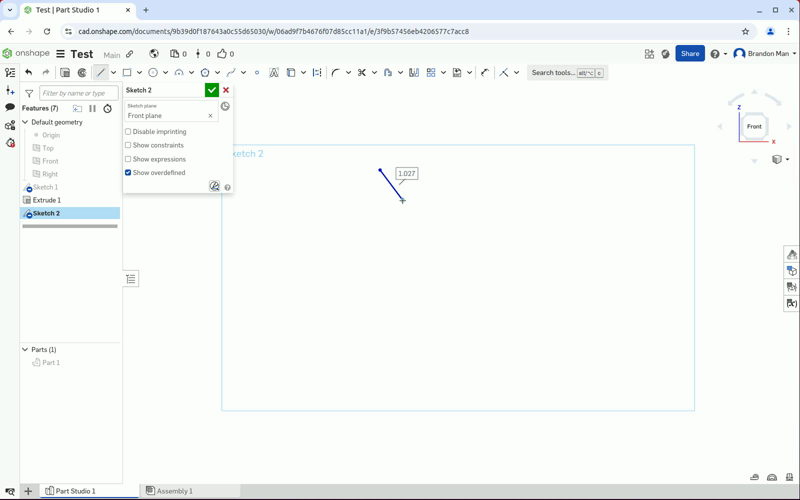
scroll(-6)
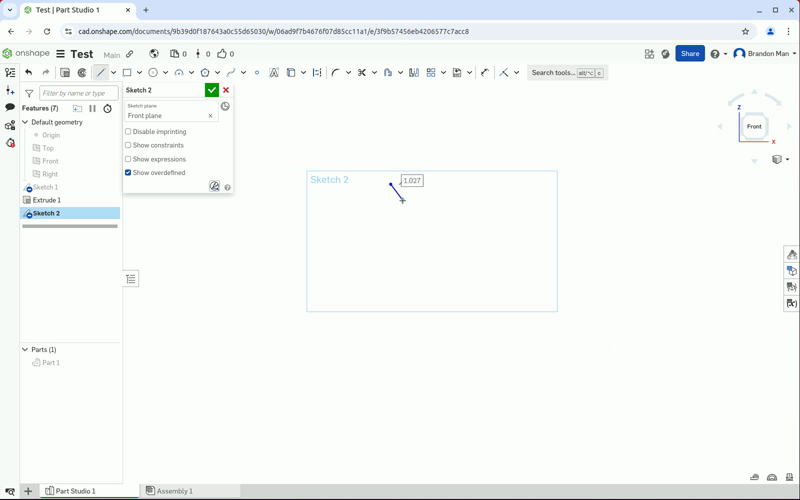
scroll(-6)
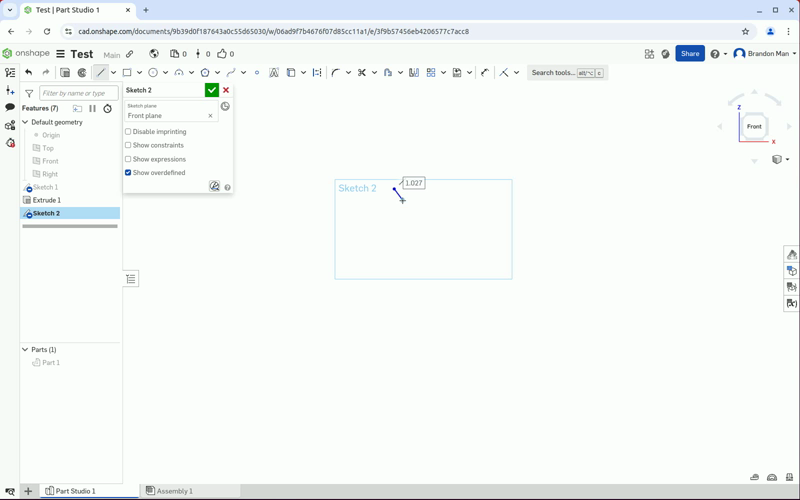
scroll(-6)
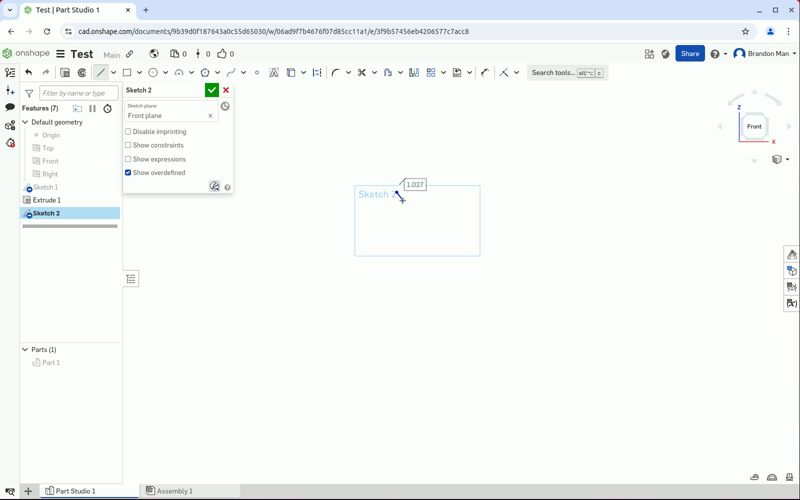
scroll(-6)
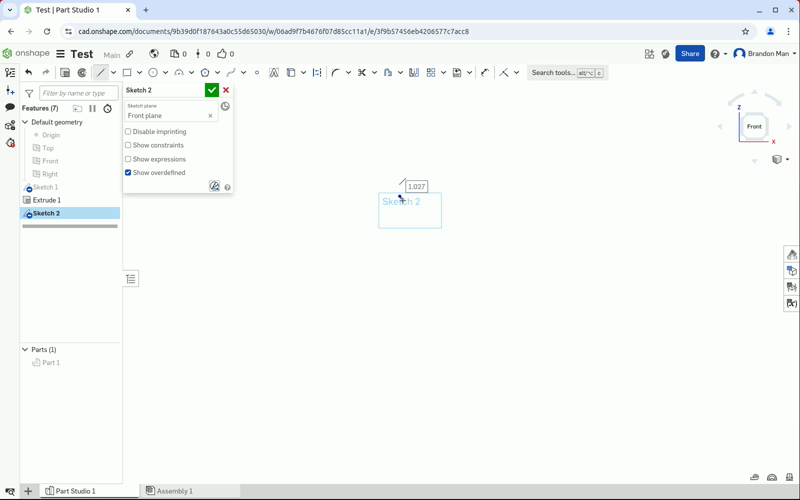
key_up(shift)
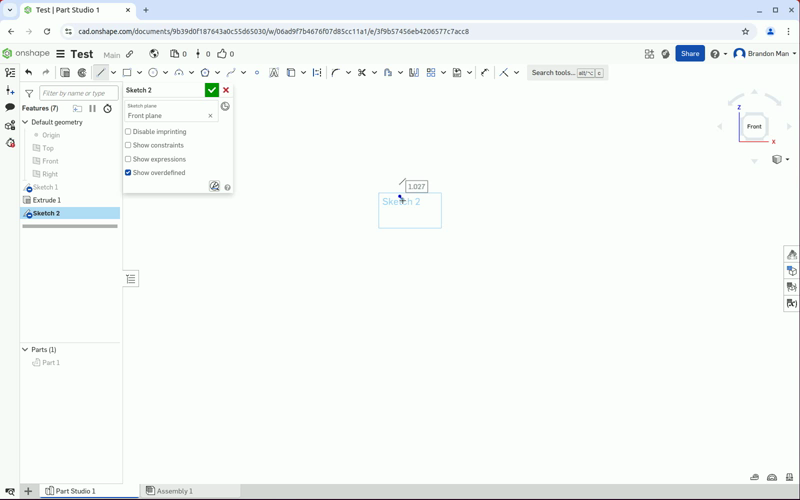
key(esc)
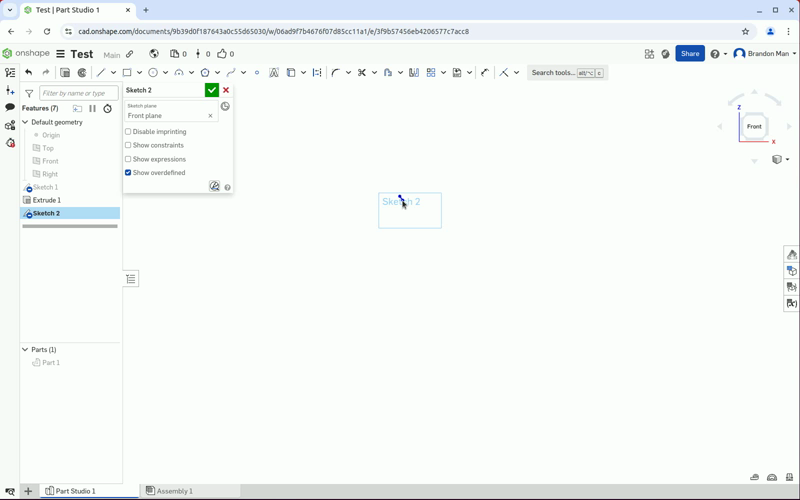
key(a)
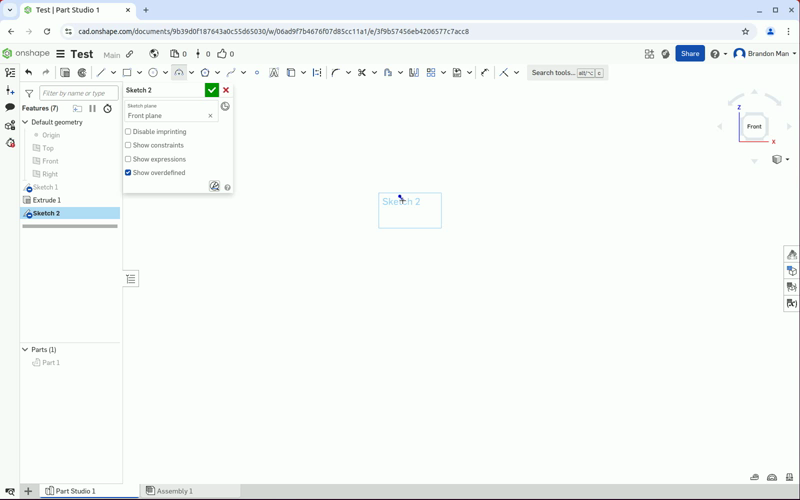
mouse_move(402, 200)
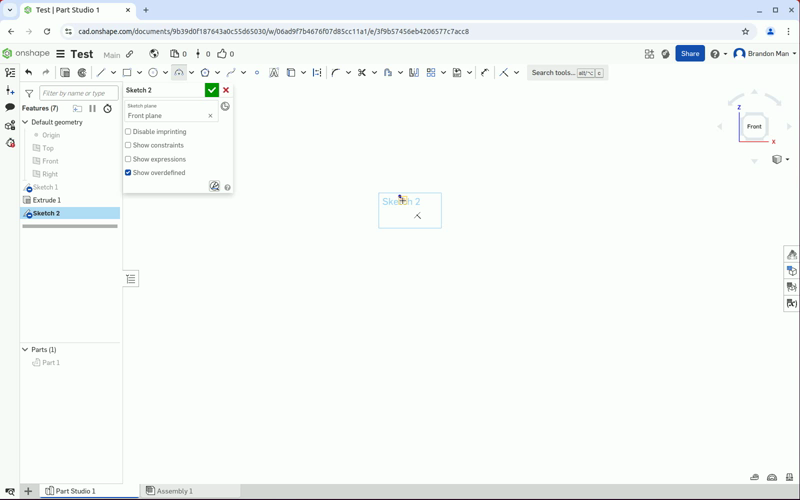
click(402, 200)
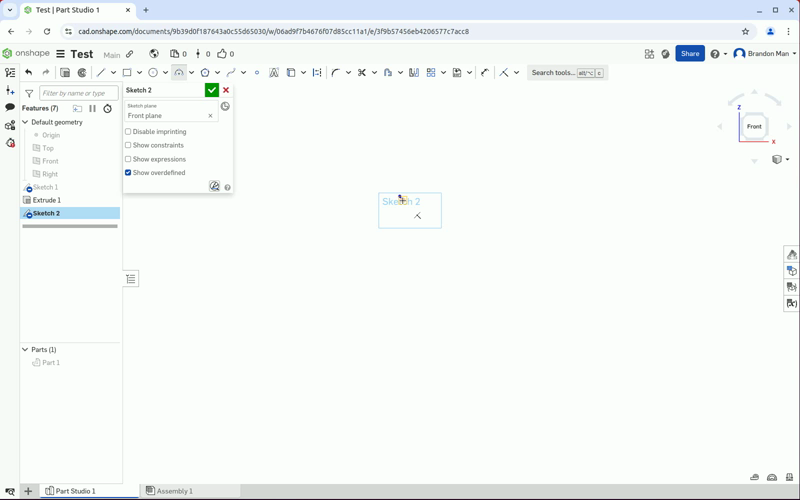
key_down(shift)
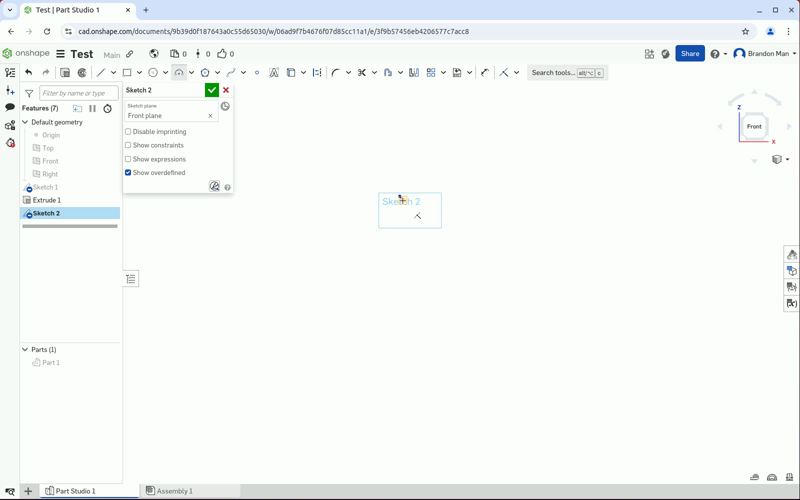
mouse_move(461, 182)
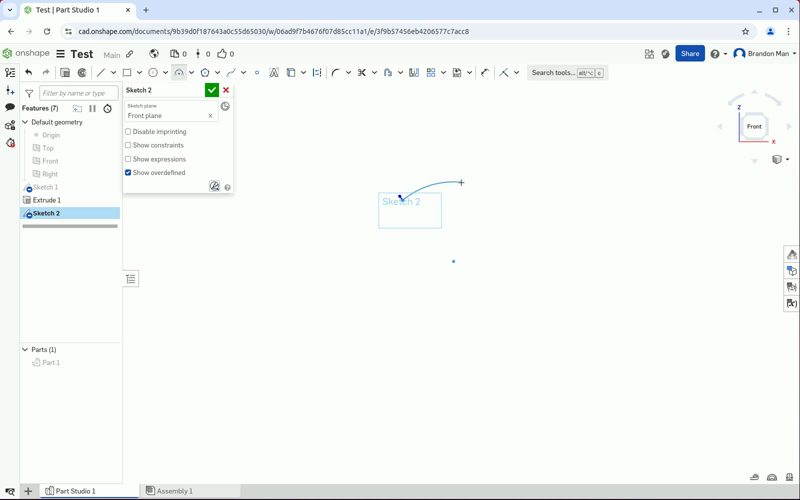
click(461, 182)
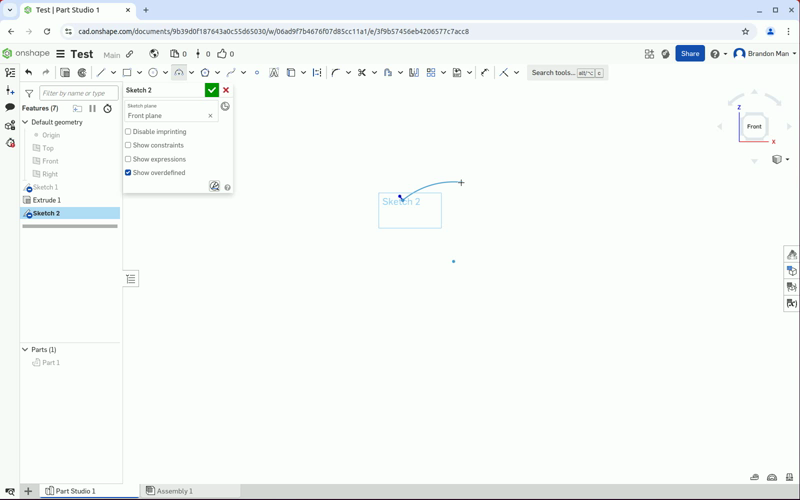
mouse_move(430, 186)
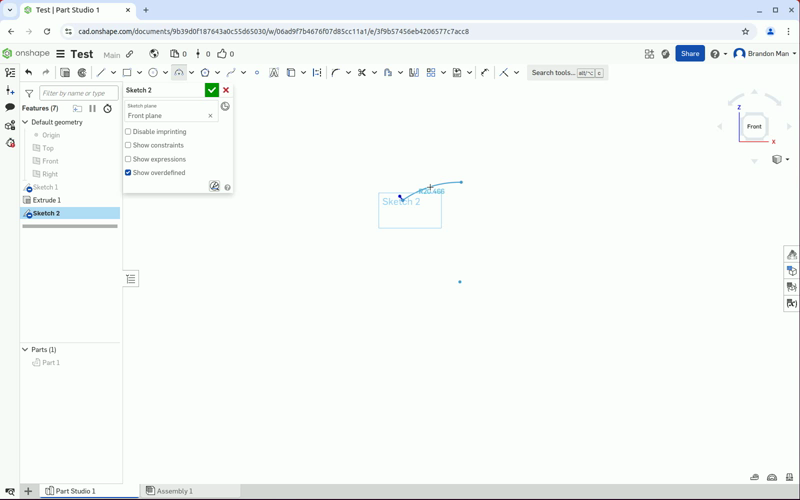
click(430, 186)
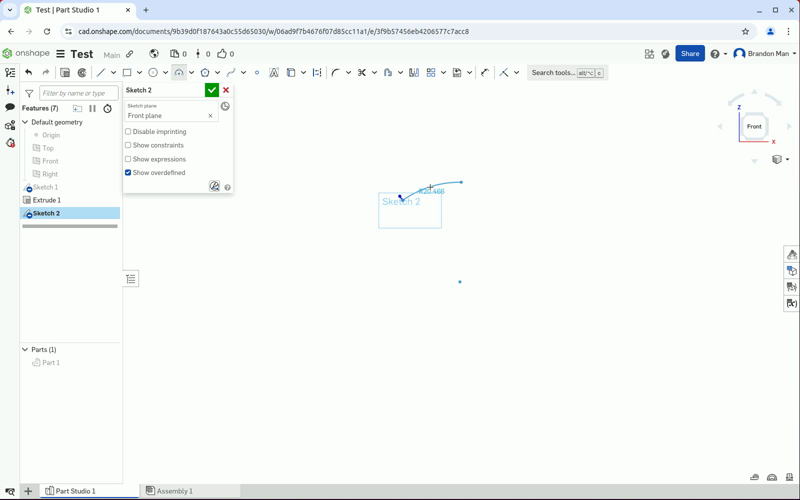
key_up(shift)
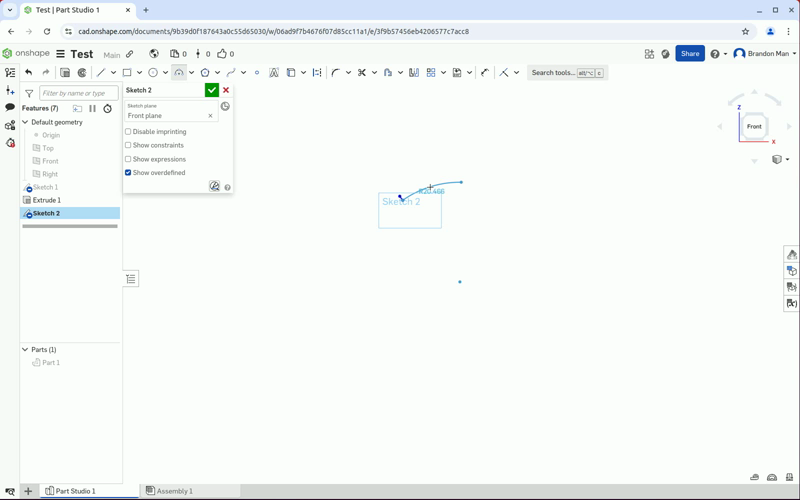
mouse_move(461, 182)
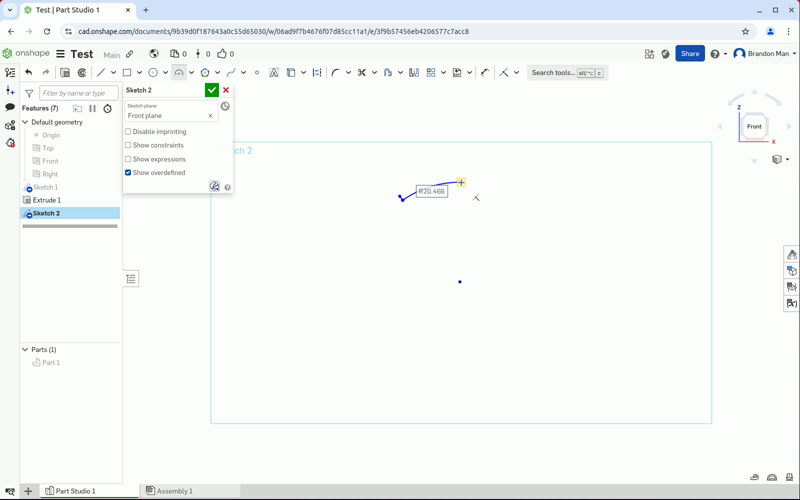
click(461, 182)
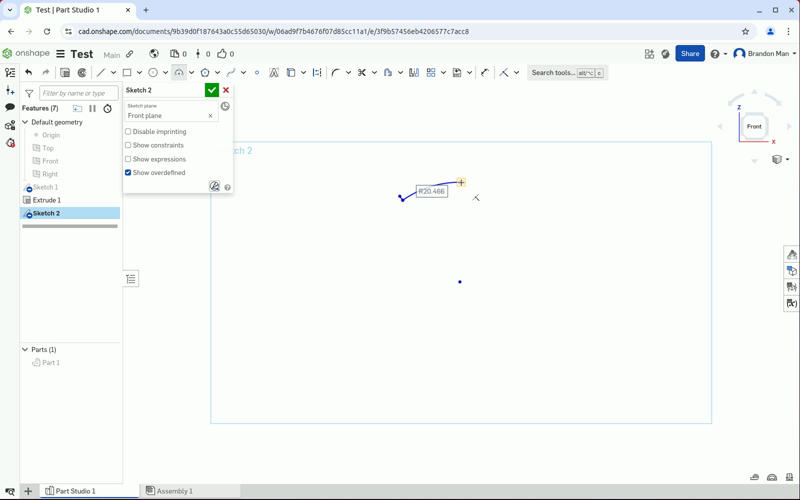
key_down(shift)
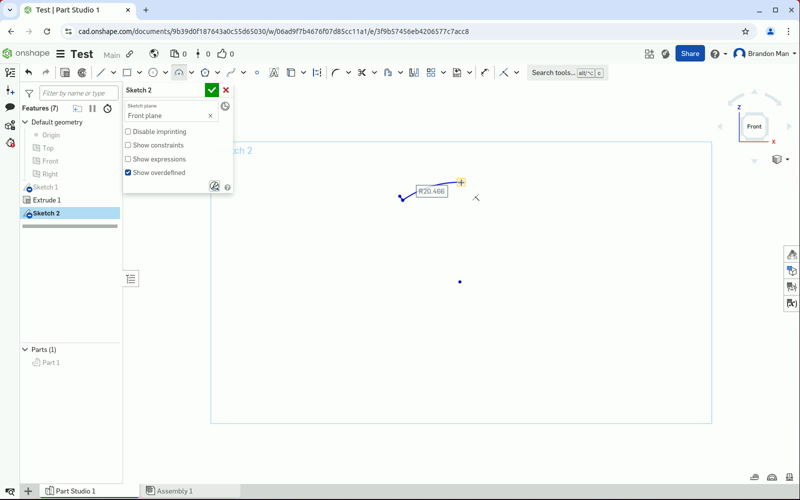
mouse_move(399, 169)
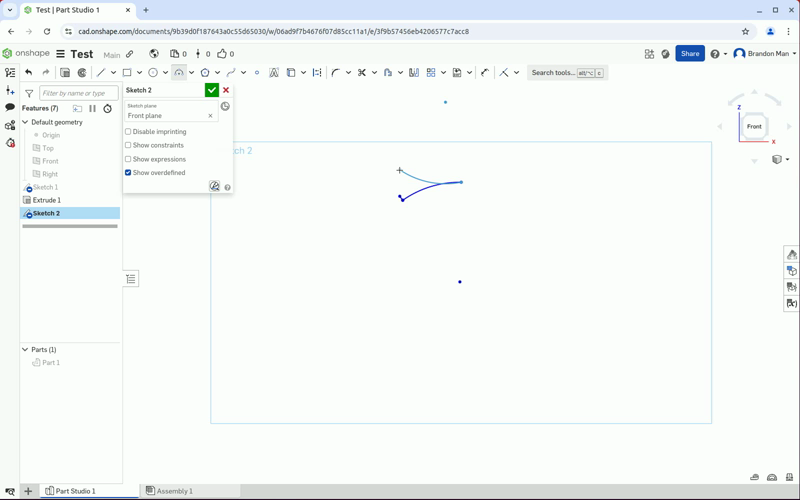
click(399, 169)
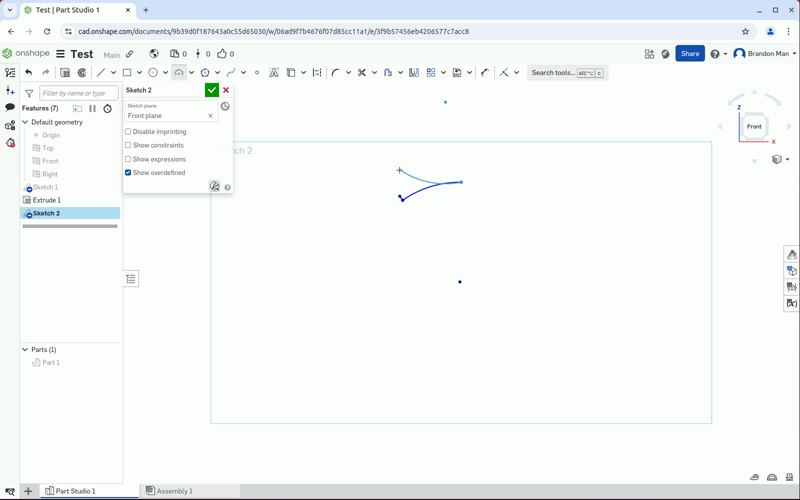
mouse_move(431, 172)
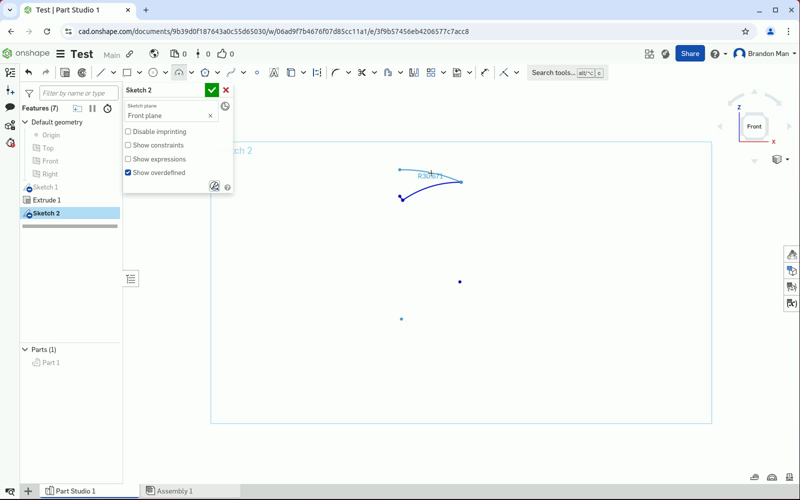
click(431, 172)
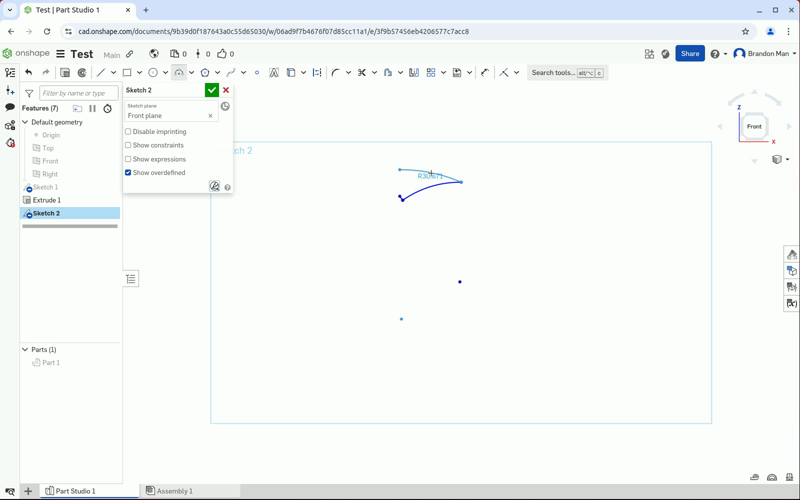
key_up(shift)
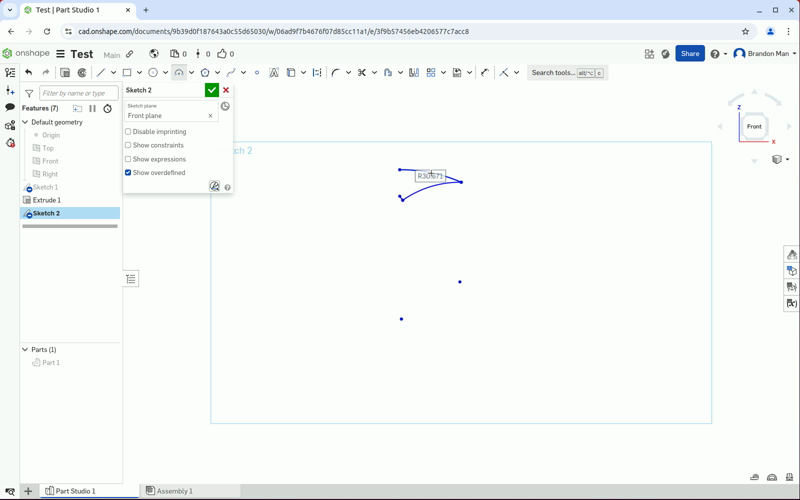
key(esc)
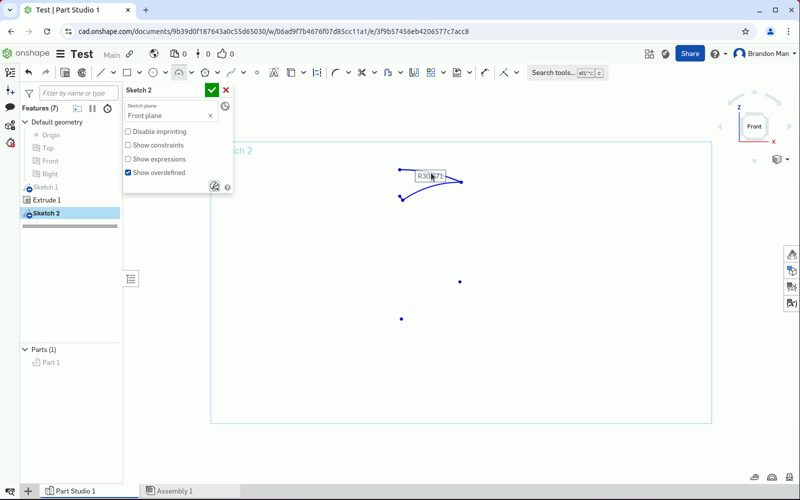
key(l)
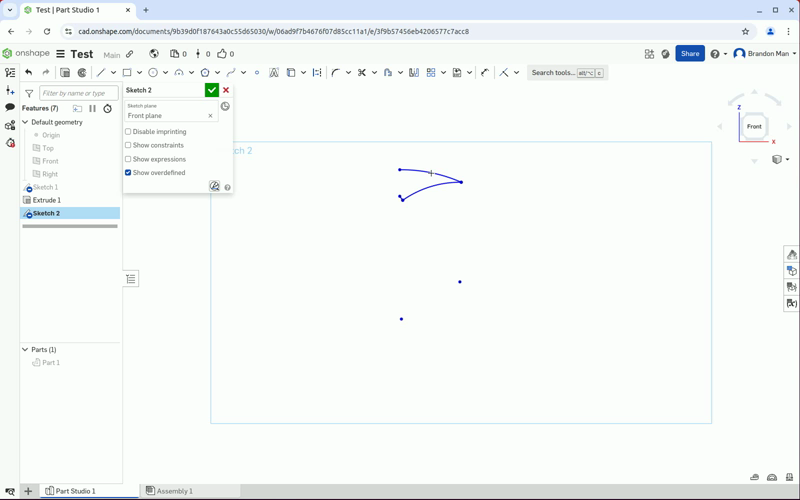
mouse_move(399, 169)
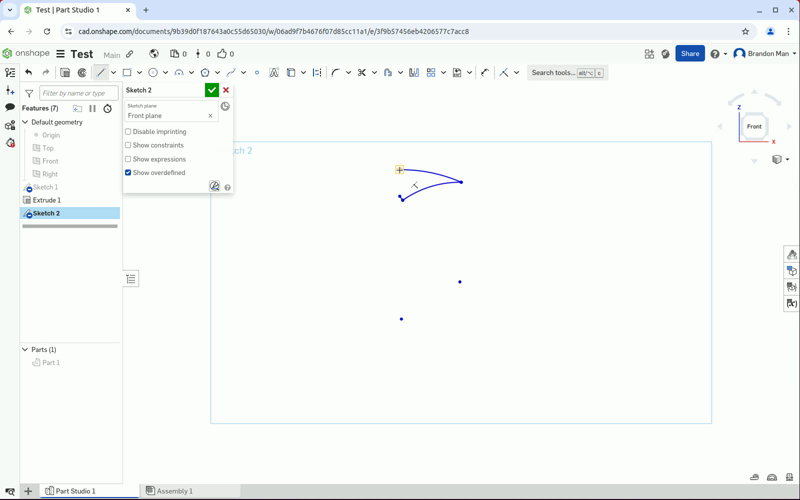
click(399, 169)
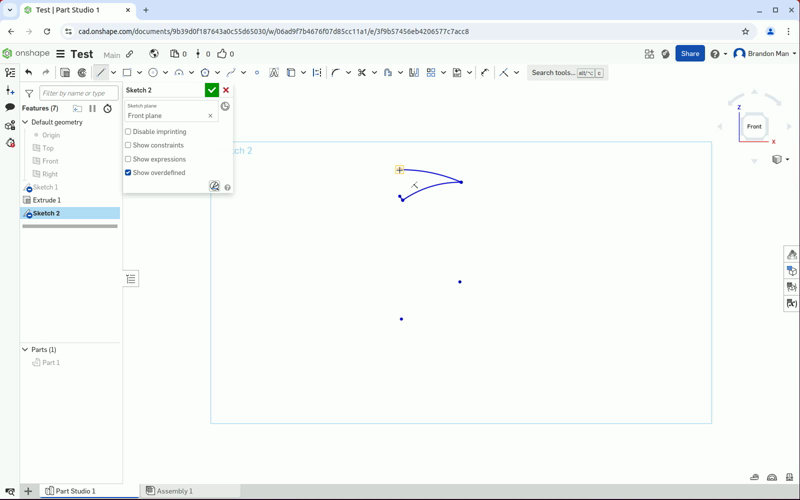
key_down(shift)
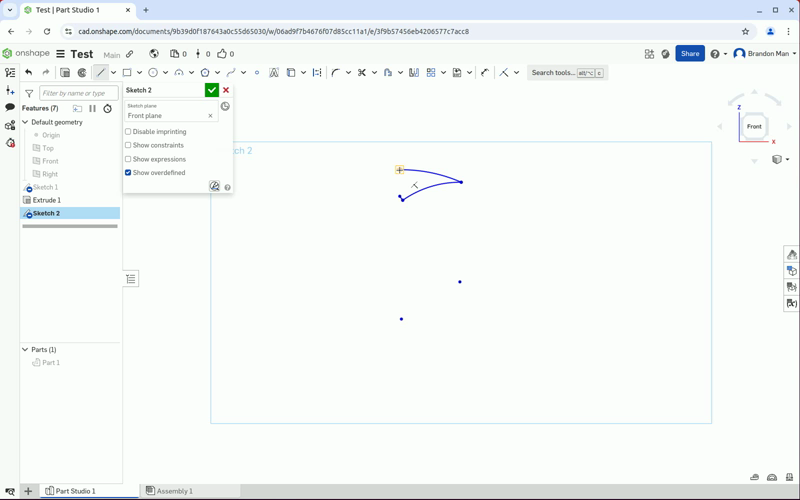
mouse_move(429, 169)
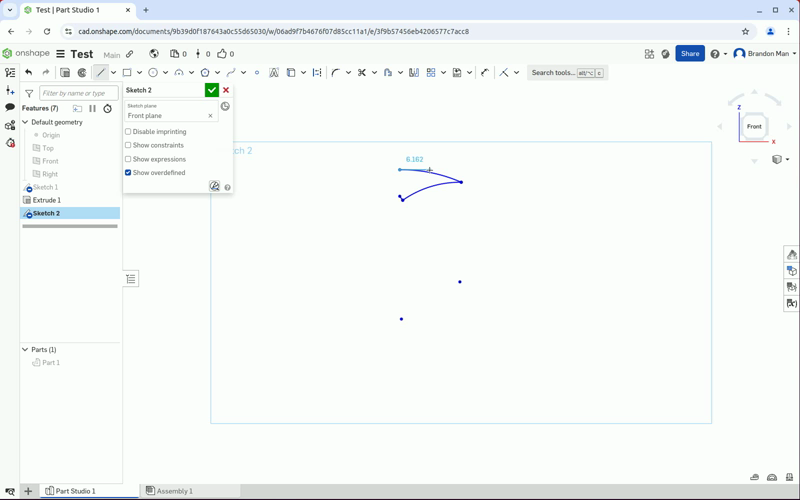
mouse_move(399, 176)
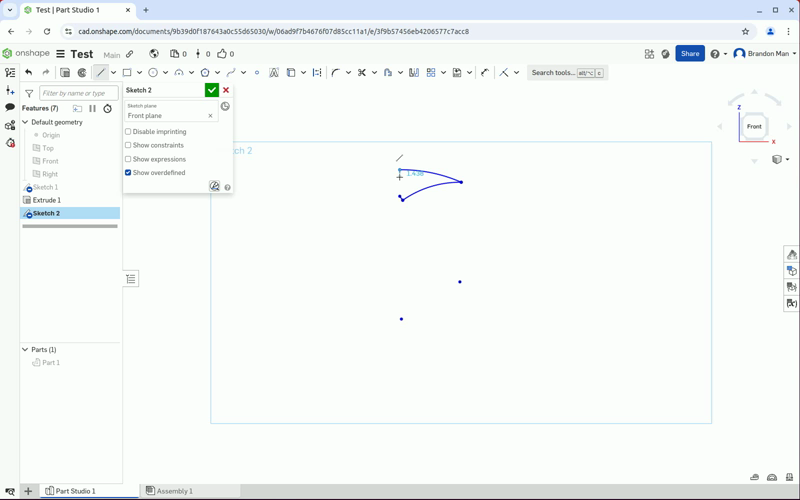
scroll(6)
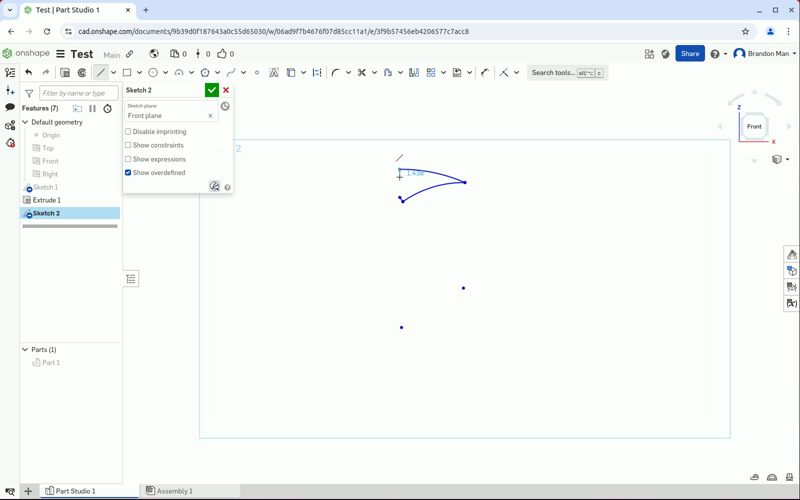
scroll(6)
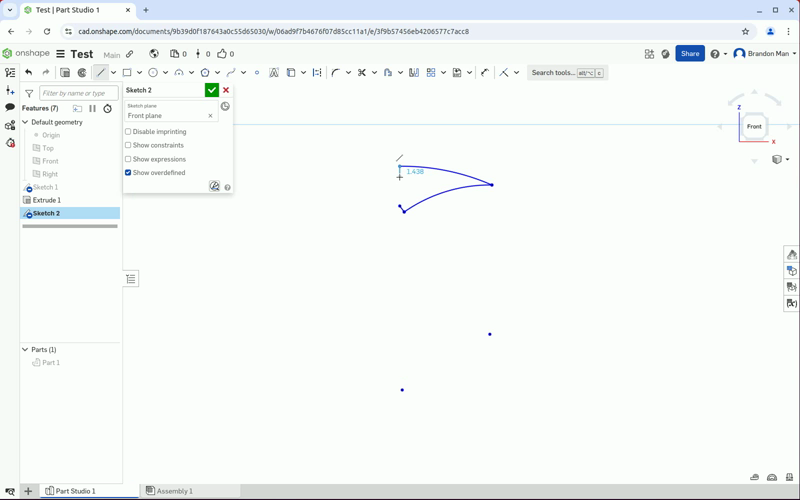
scroll(6)
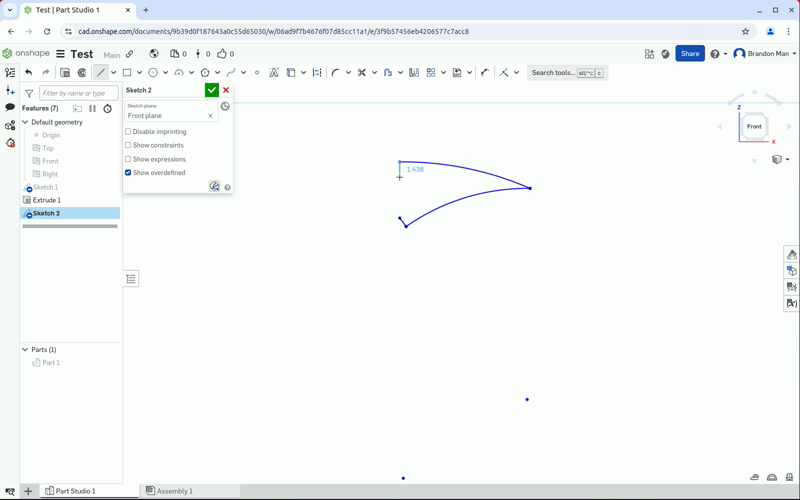
scroll(6)
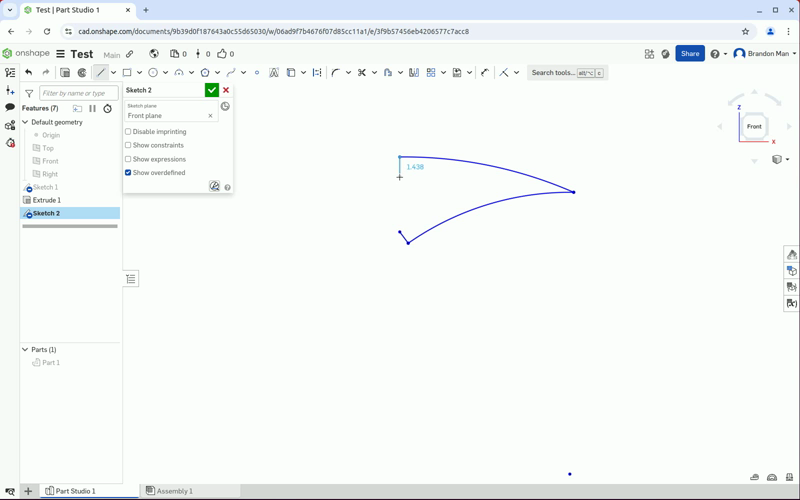
scroll(6)
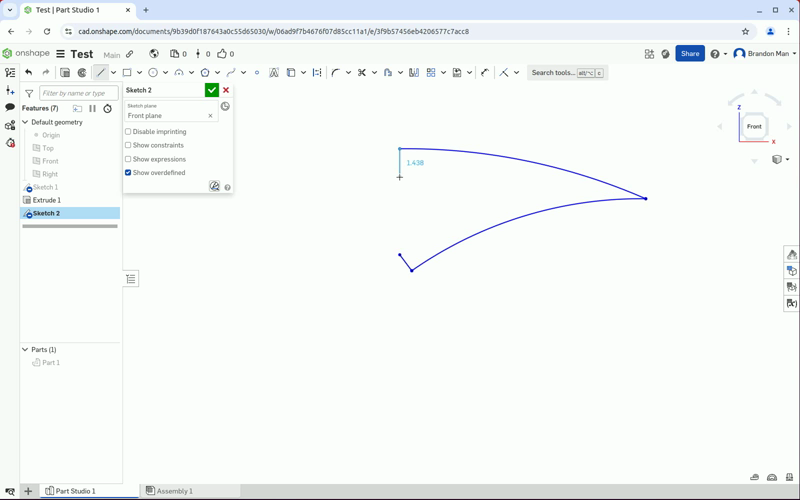
scroll(6)
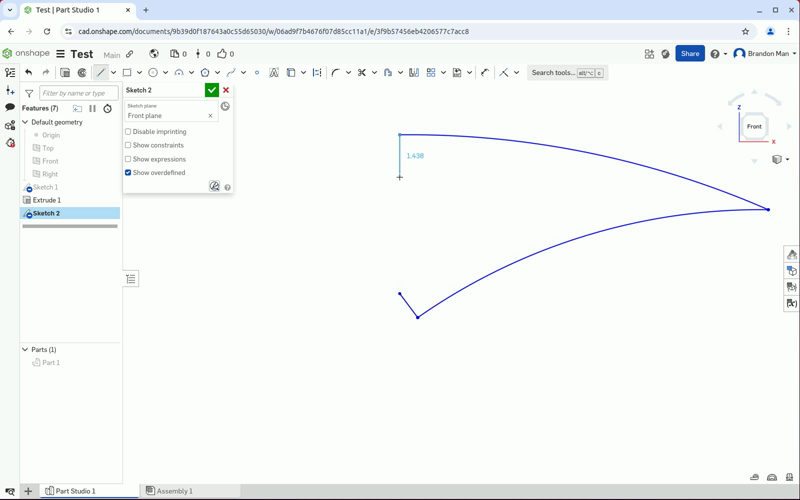
scroll(6)
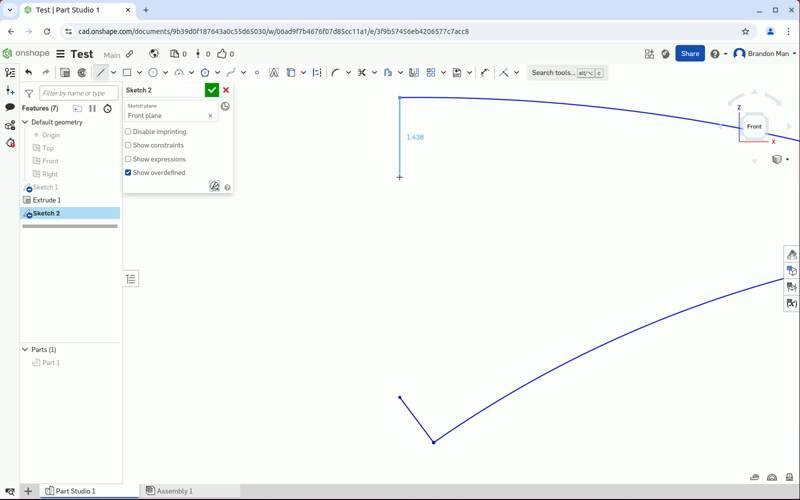
click(399, 176)
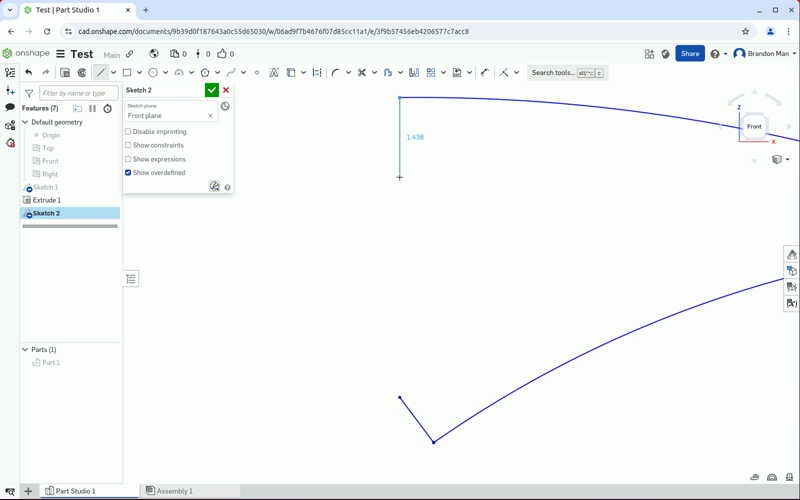
scroll(-6)
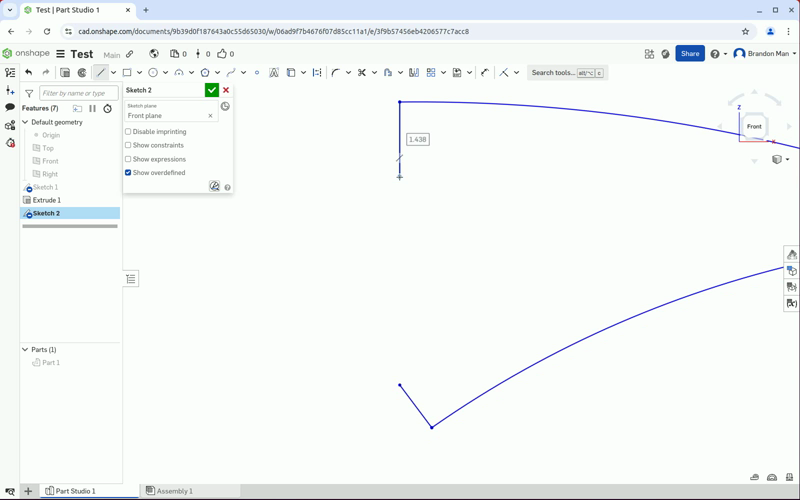
scroll(-6)
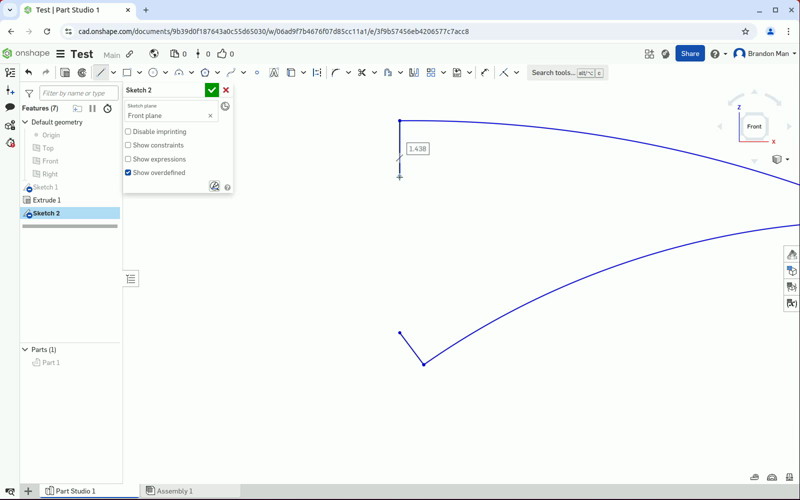
scroll(-6)
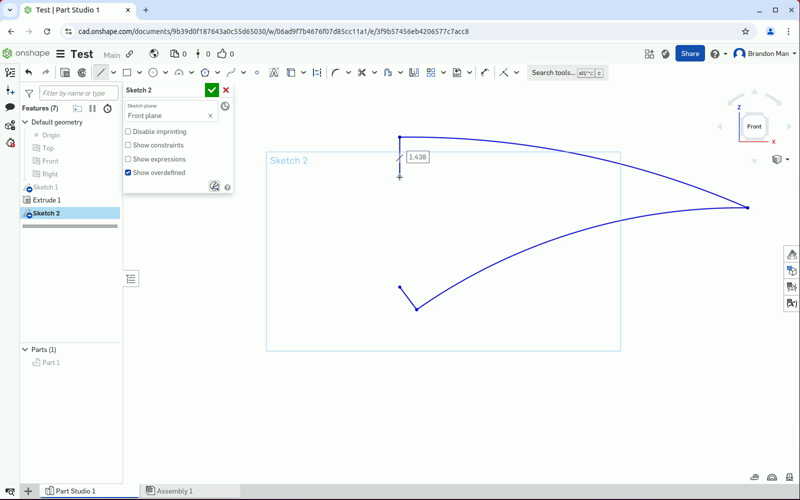
scroll(-6)
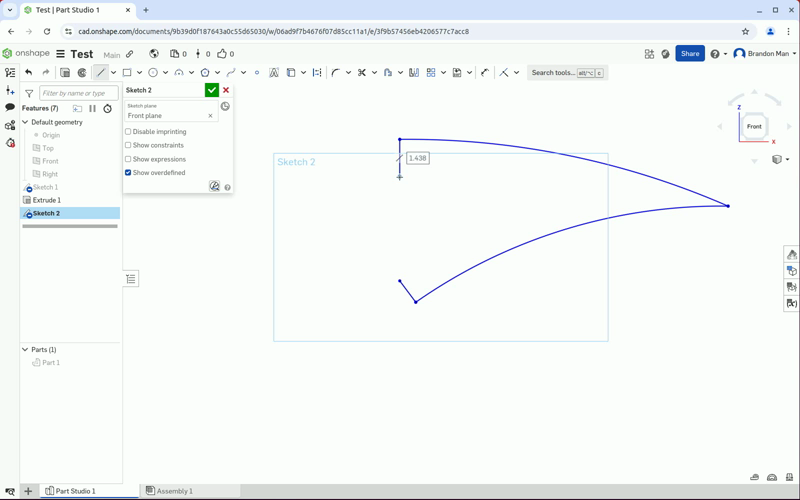
scroll(-6)
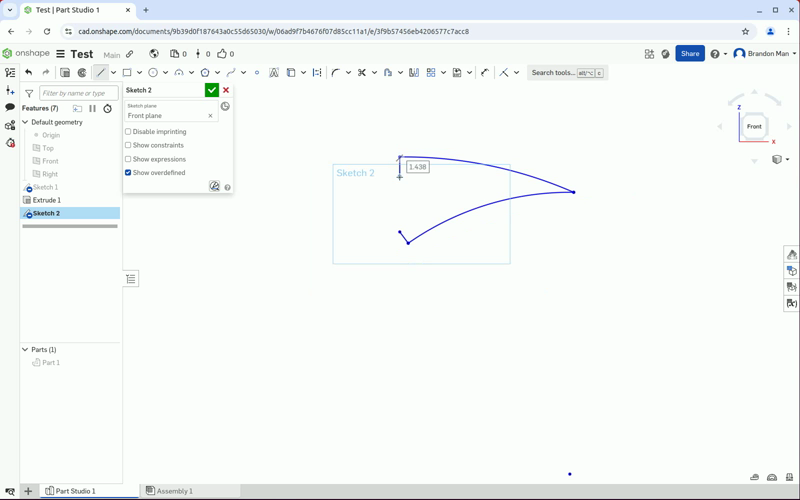
scroll(-6)
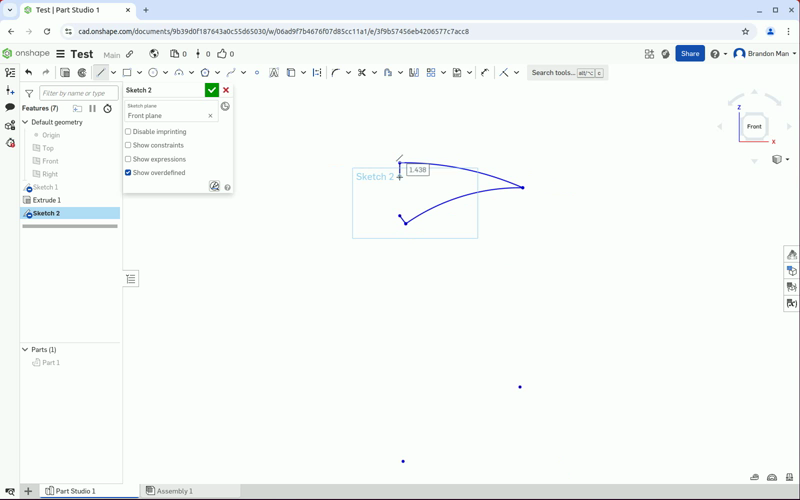
scroll(-6)
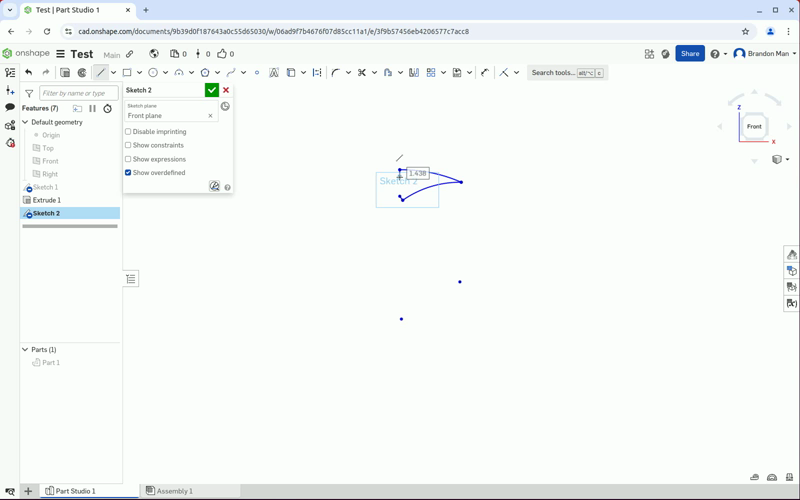
key_up(shift)
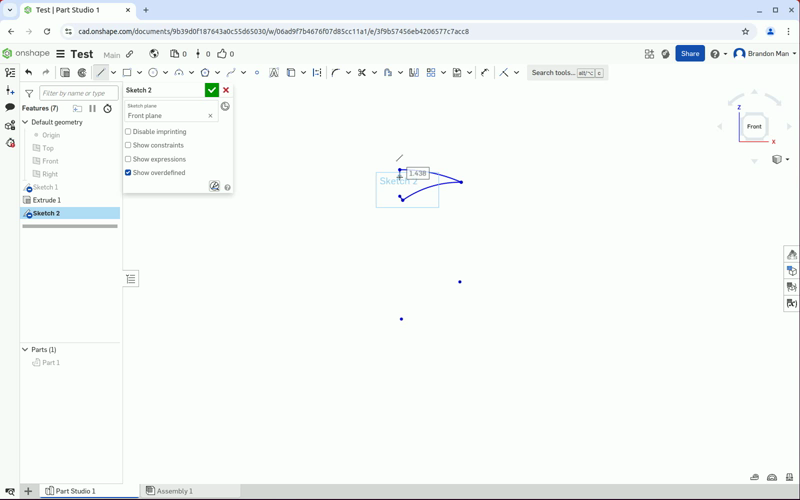
mouse_move(429, 176)
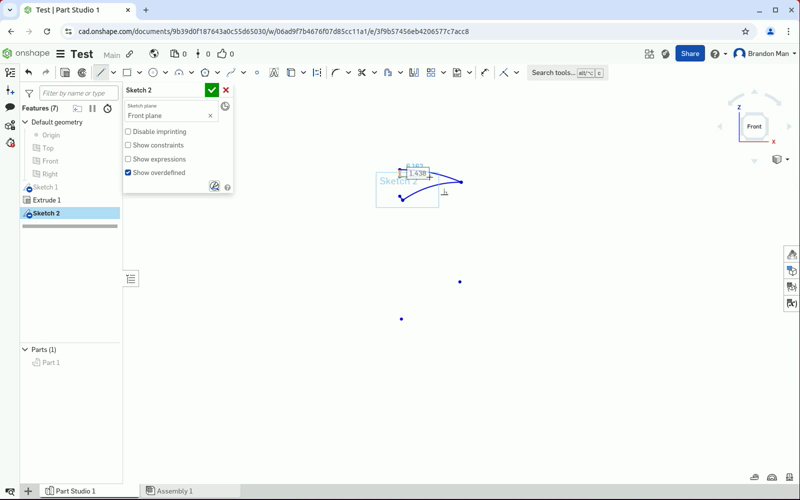
key_down(shift)
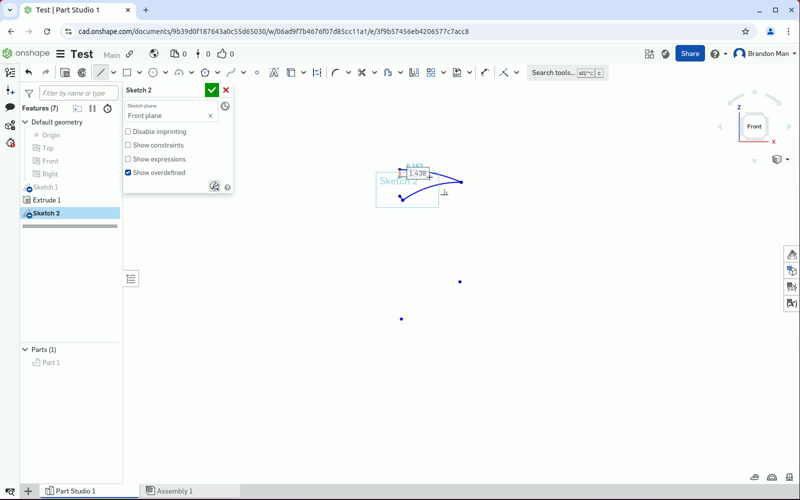
mouse_move(399, 196)
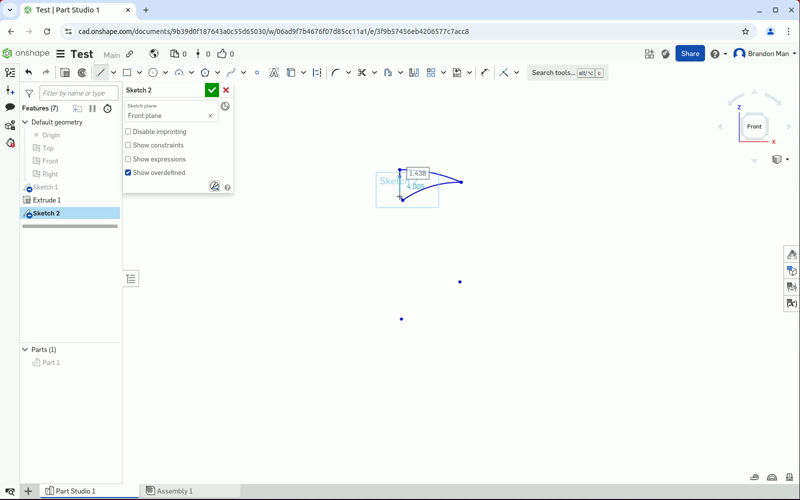
key_up(shift)
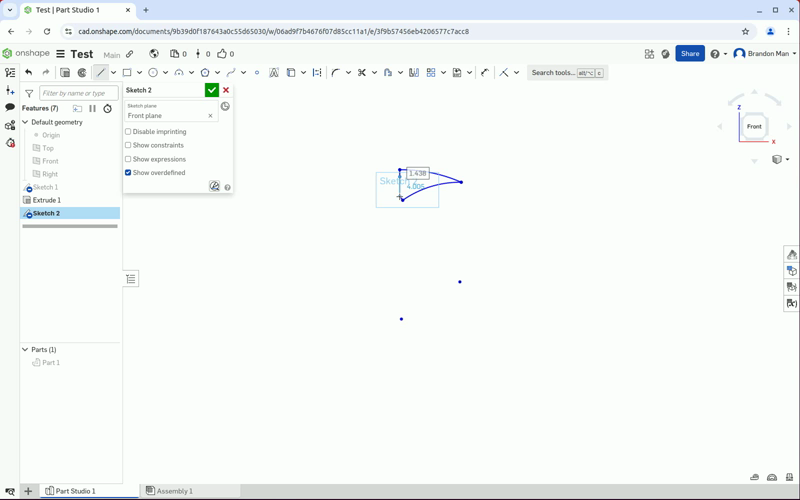
click(399, 196)
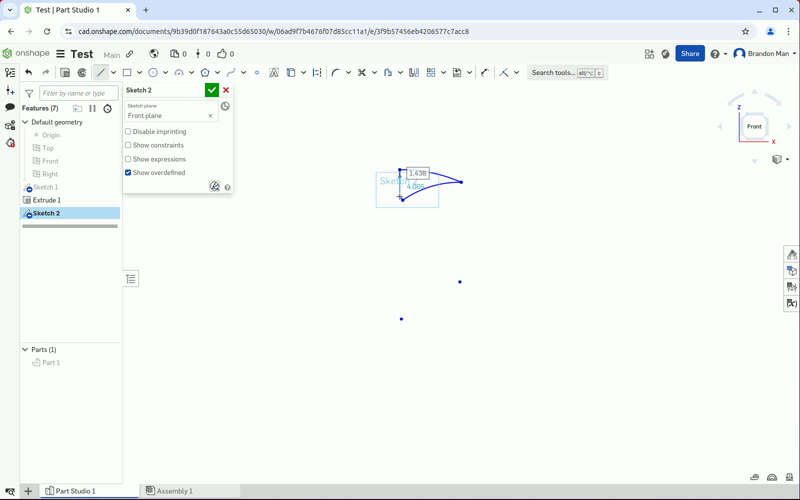
key(esc)
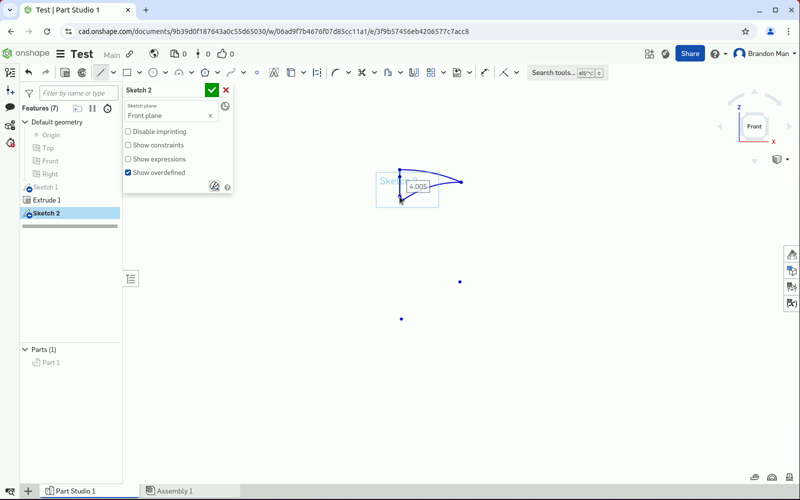
mouse_move(408, 174)
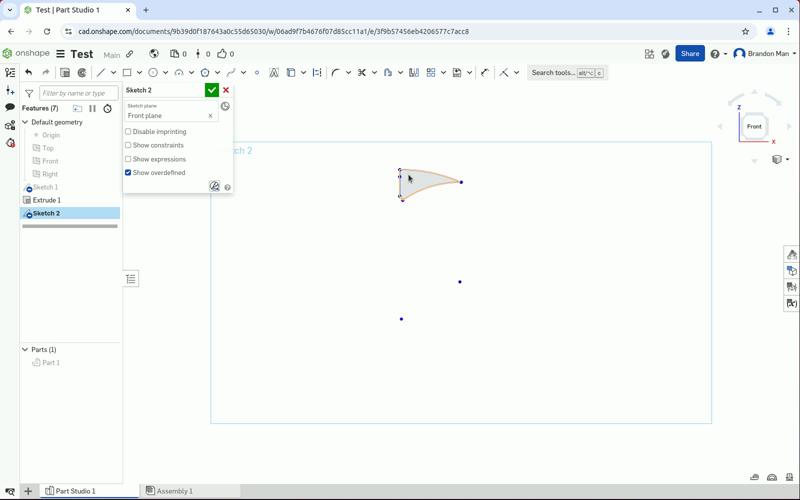
scroll(6)
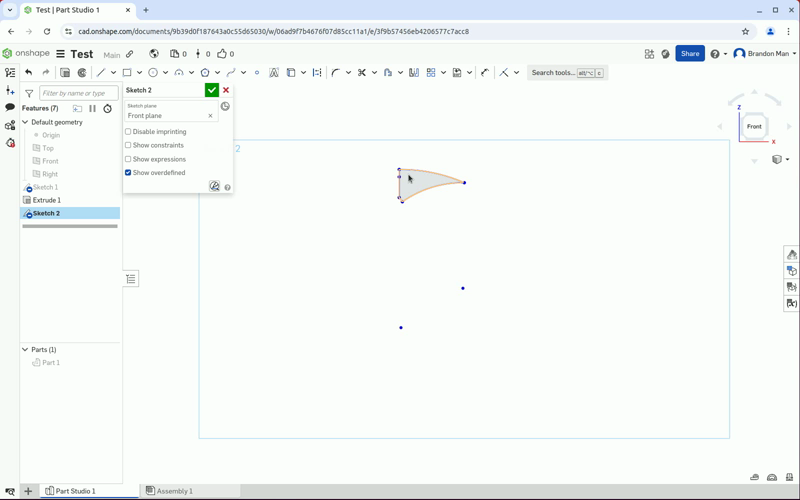
scroll(6)
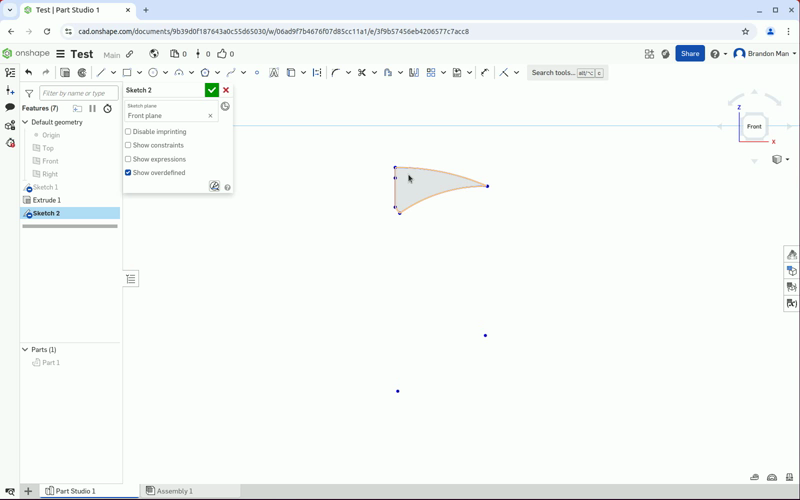
scroll(6)
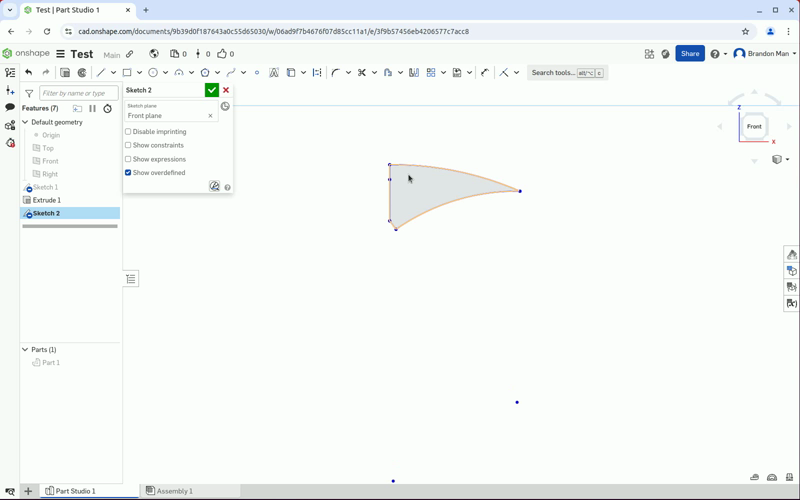
scroll(6)
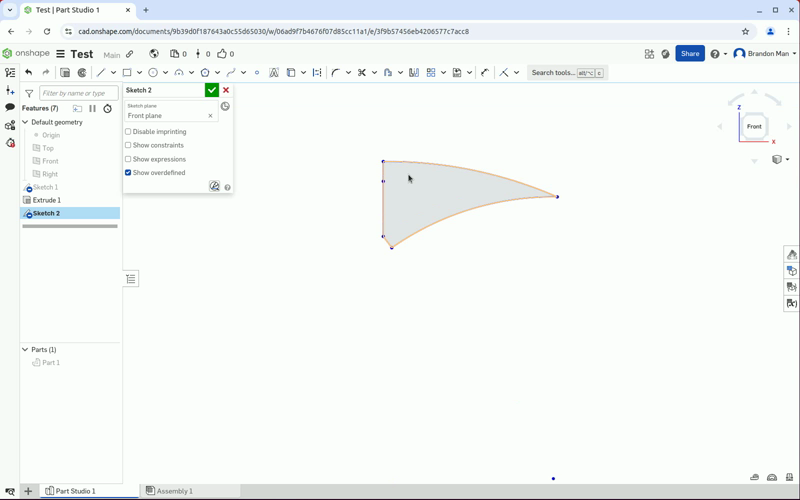
scroll(6)
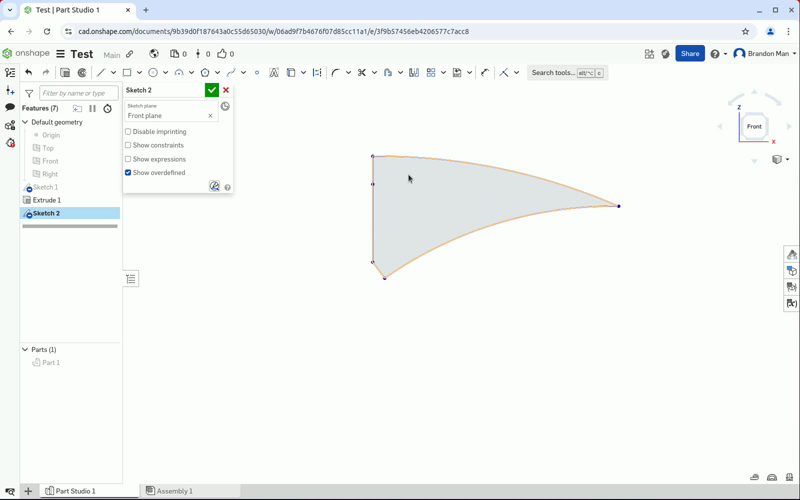
scroll(6)
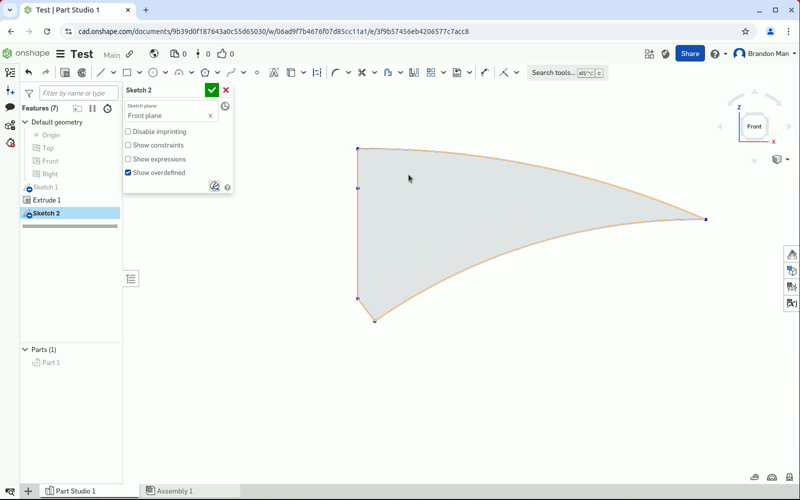
scroll(6)
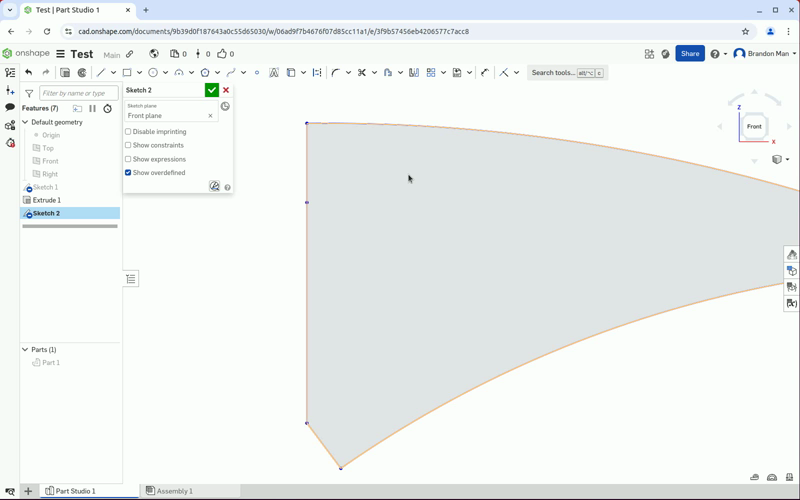
click(408, 174)
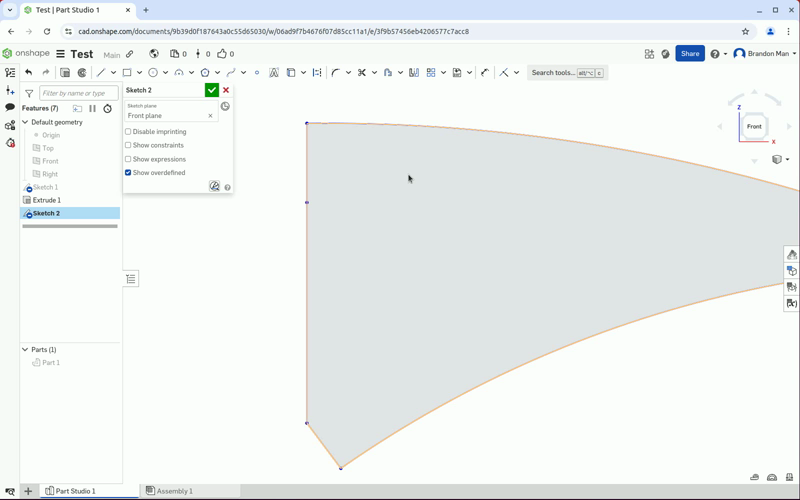
scroll(-6)
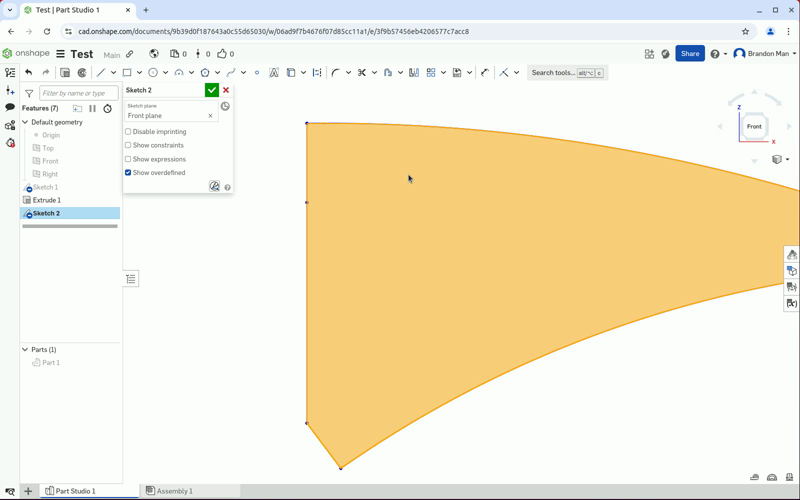
scroll(-6)
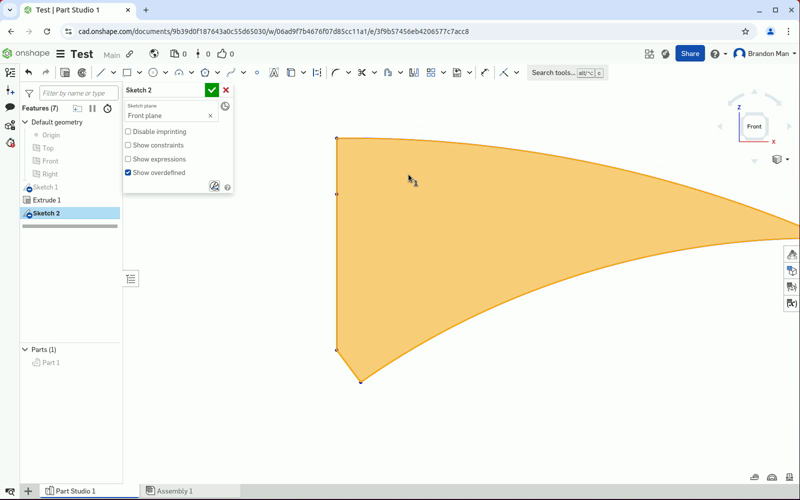
scroll(-6)
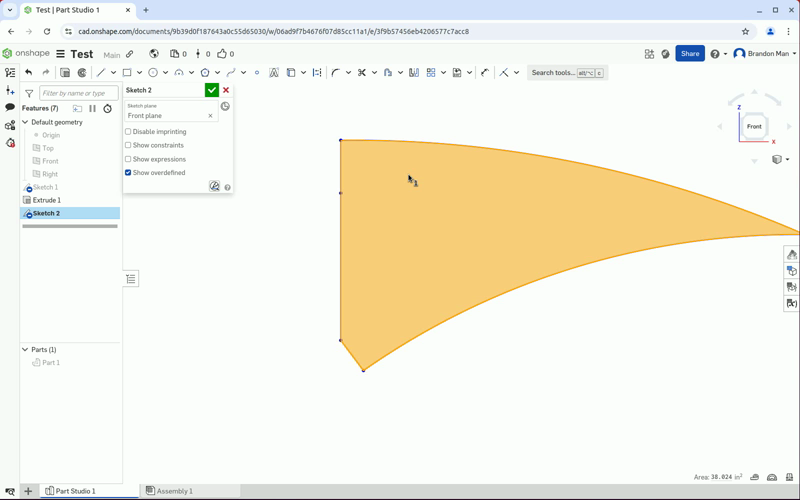
scroll(-6)
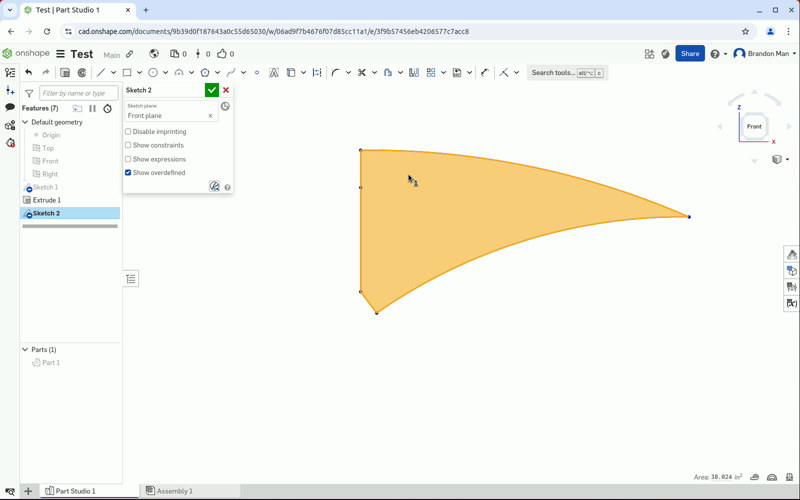
scroll(-6)
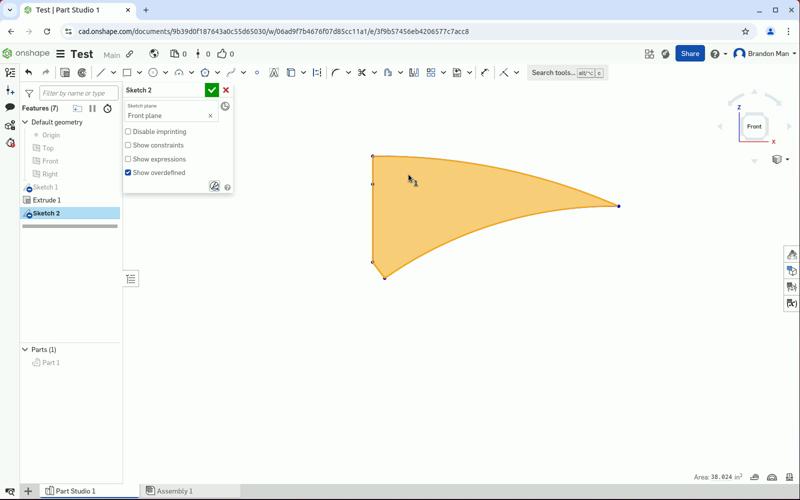
scroll(-6)
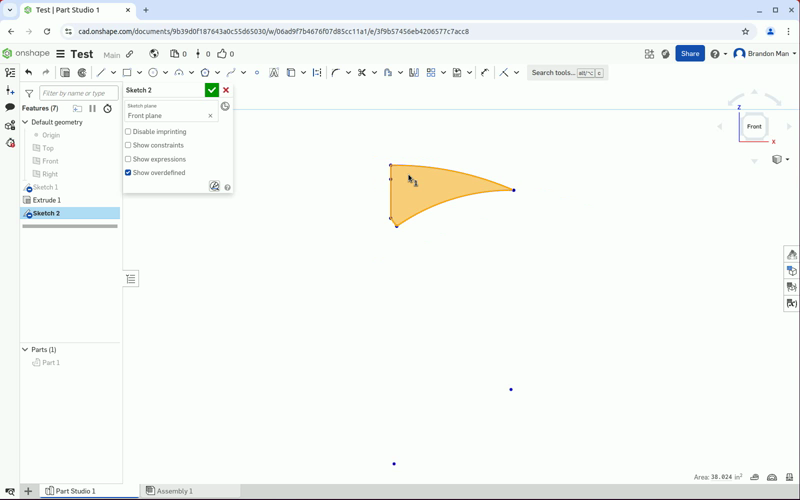
scroll(-6)
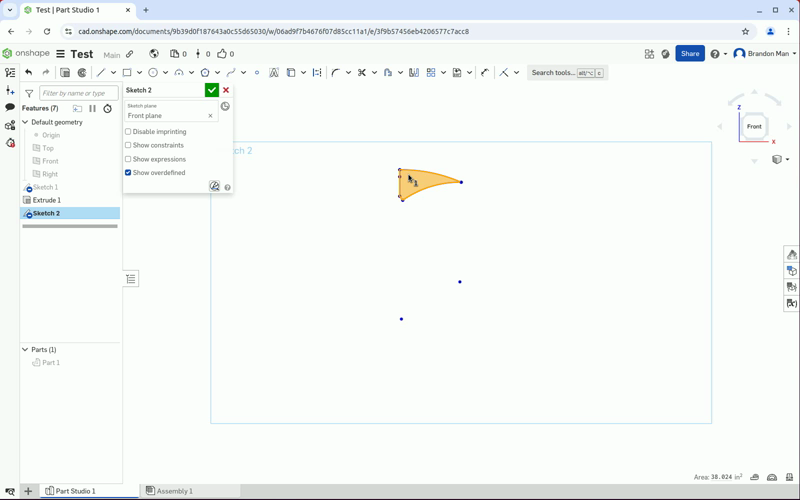
mouse_move(73, 352)
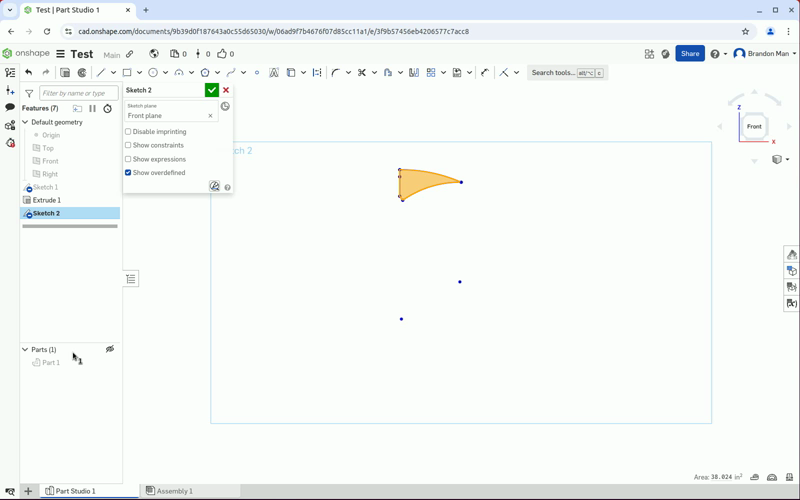
key(shift+y)
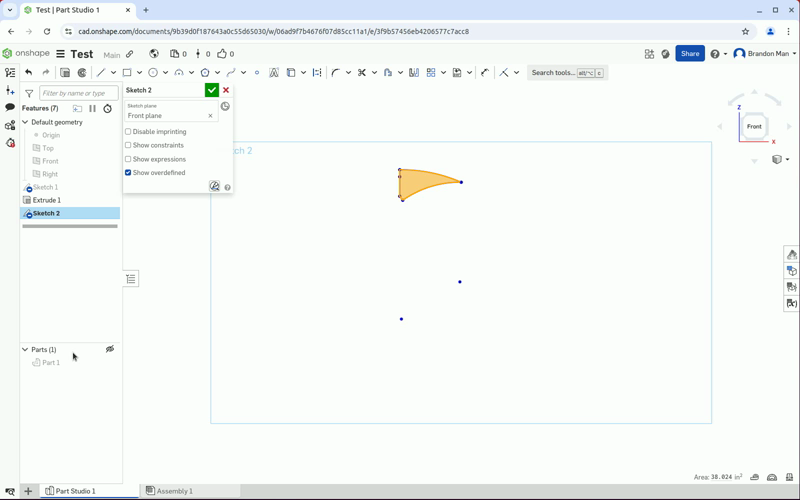
key(shift+e)
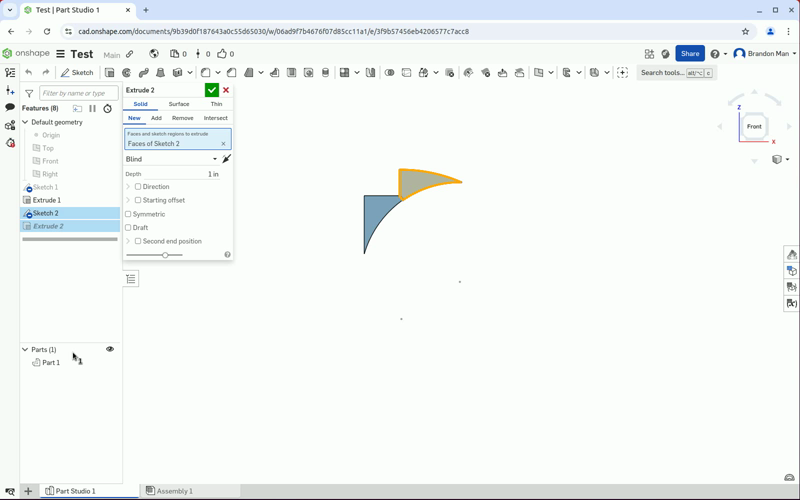
mouse_move(143, 106)
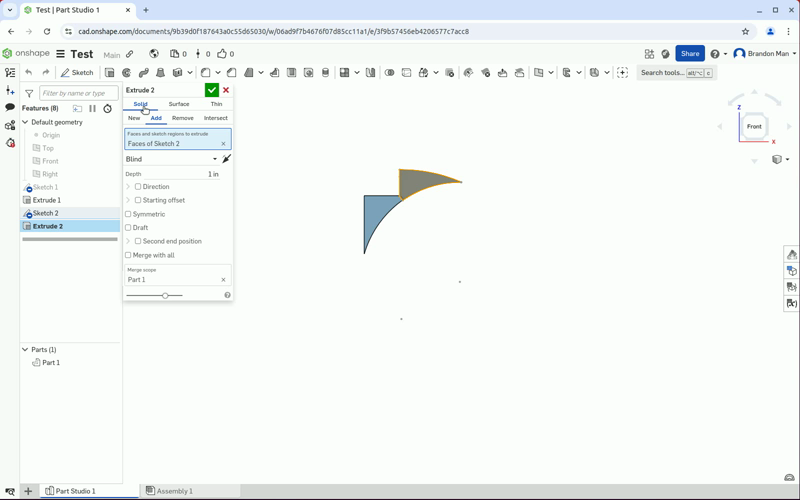
click(143, 106)
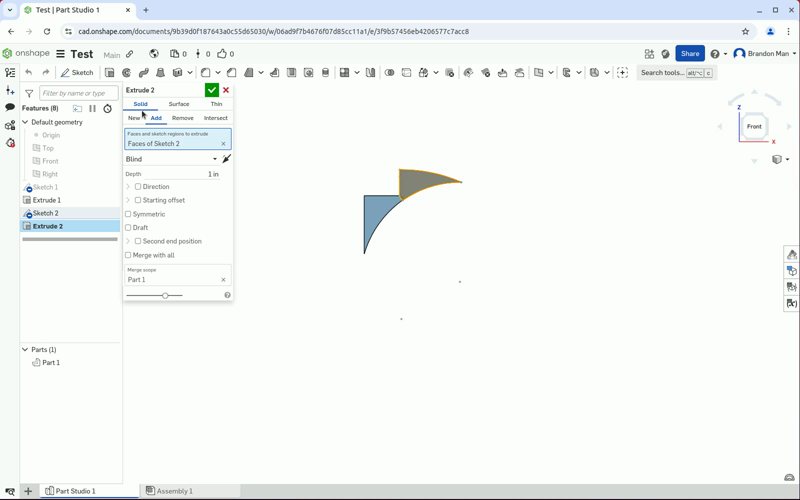
mouse_move(137, 120)
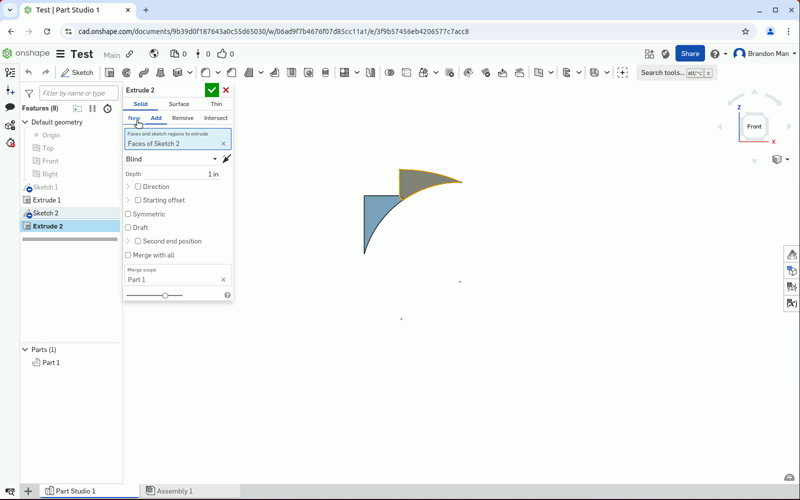
click(137, 120)
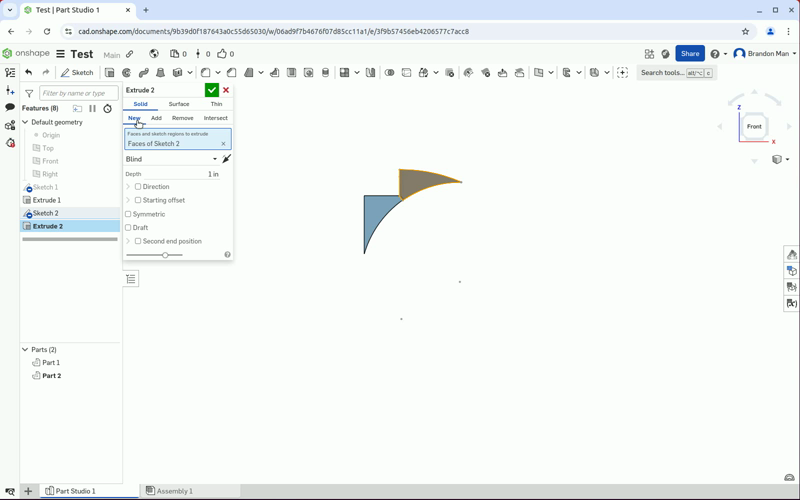
key(tab, 4)
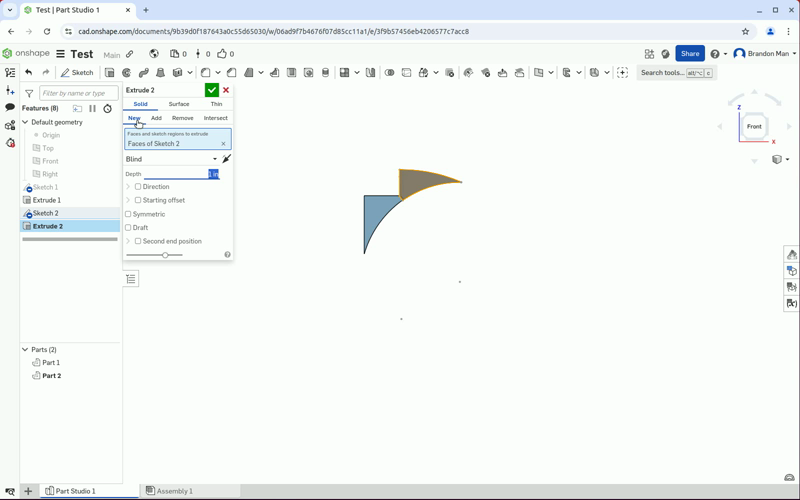
text(0.481)
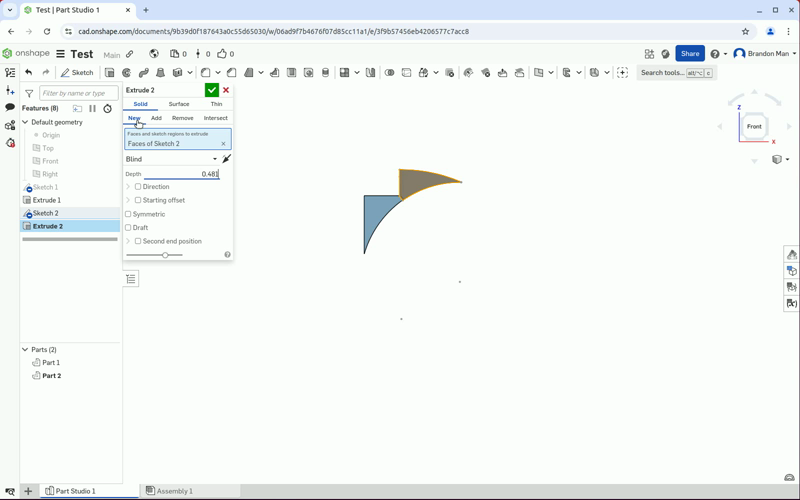
key(enter)
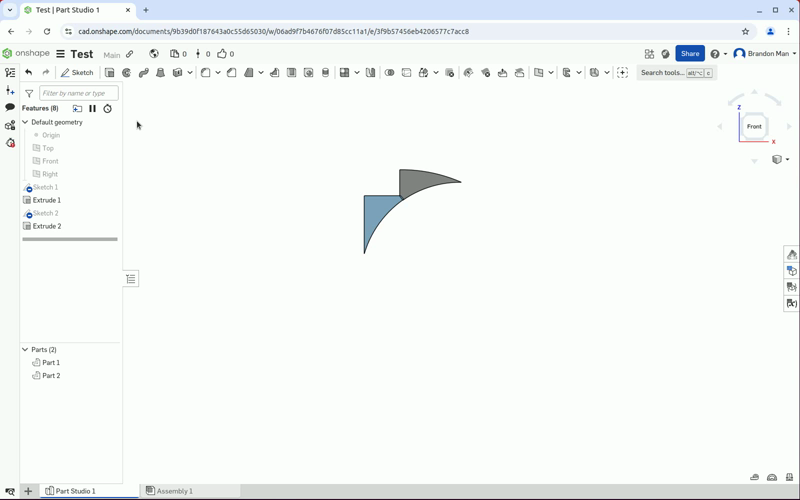
key(shift+h)
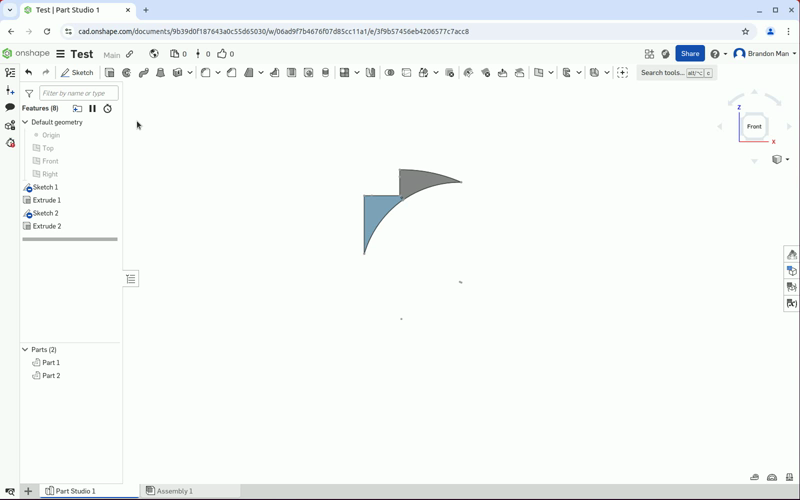
key(shift+h)
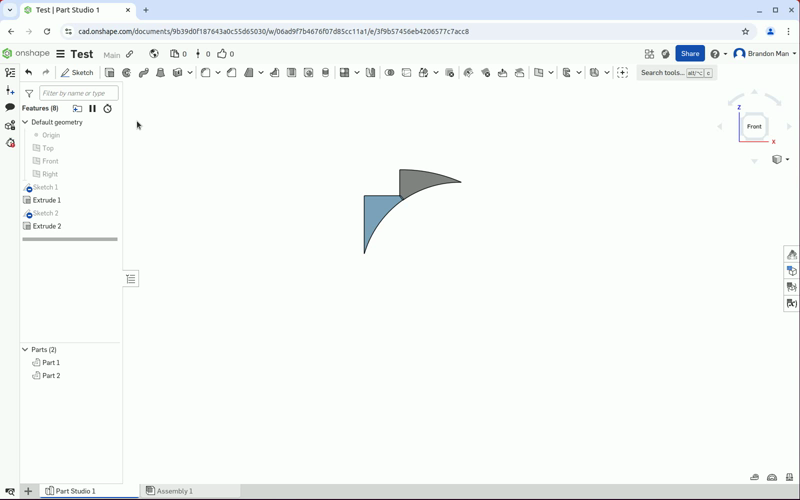
mouse_move(73, 189)
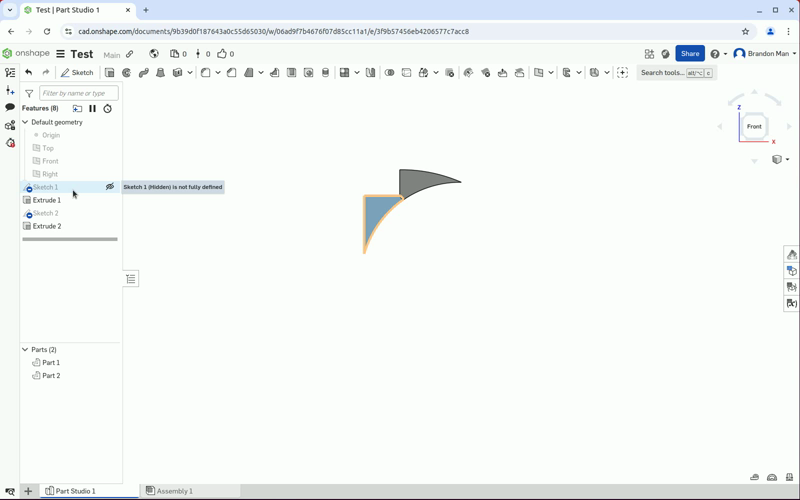
click(73, 189)
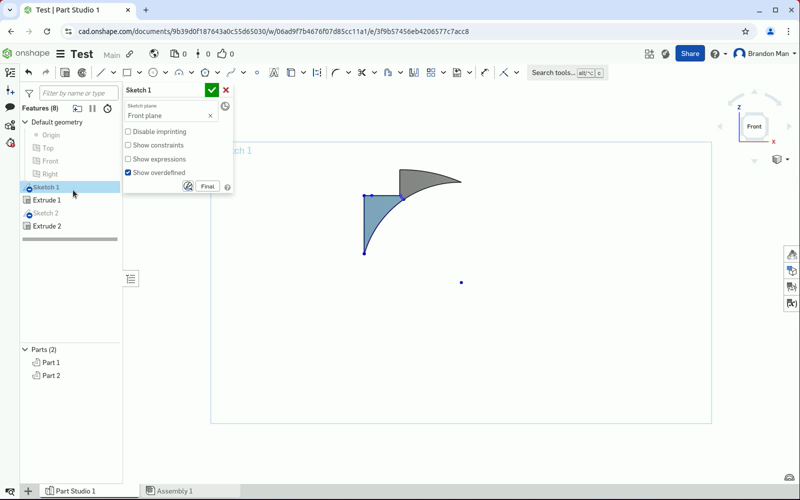
mouse_move(229, 92)
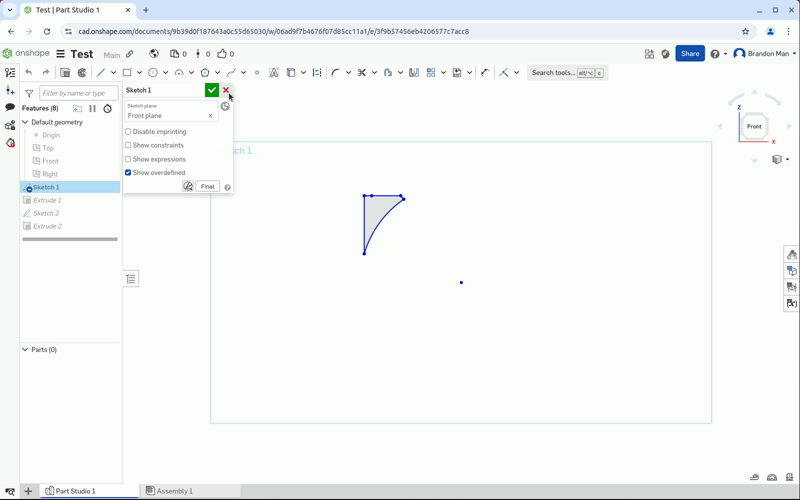
click(229, 92)
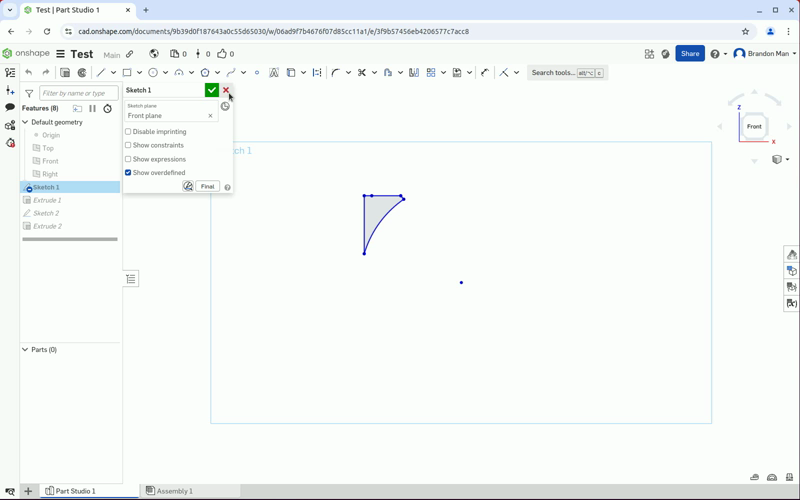
key(shift+s)
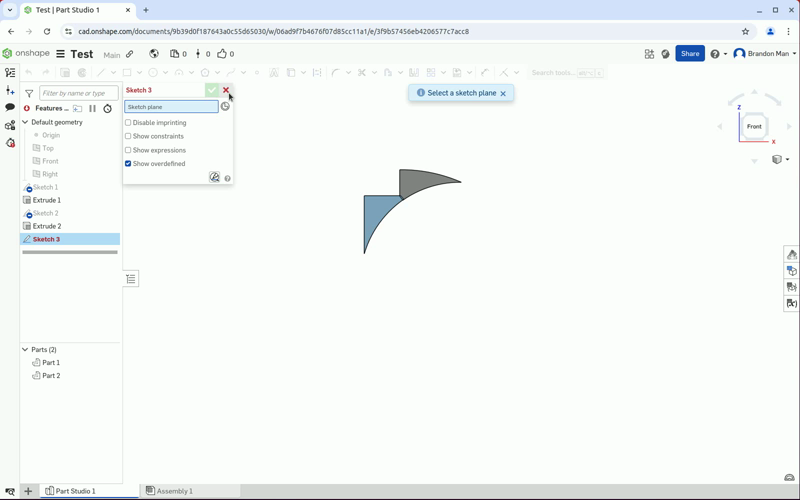
mouse_move(73, 163)
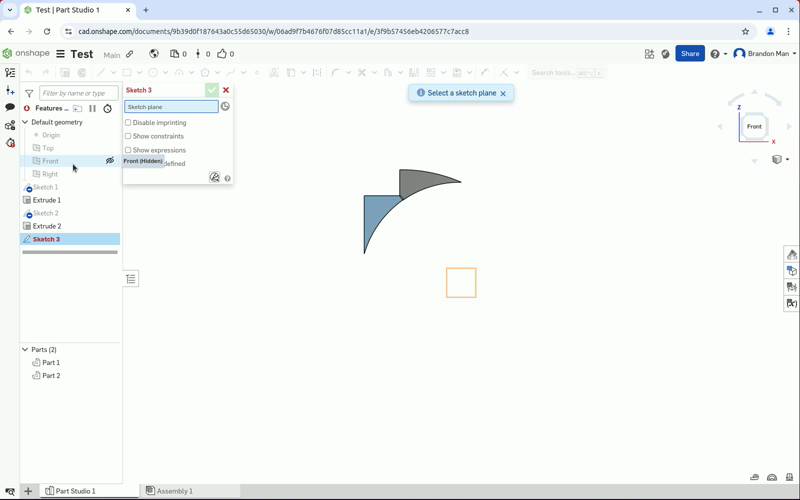
click(73, 163)
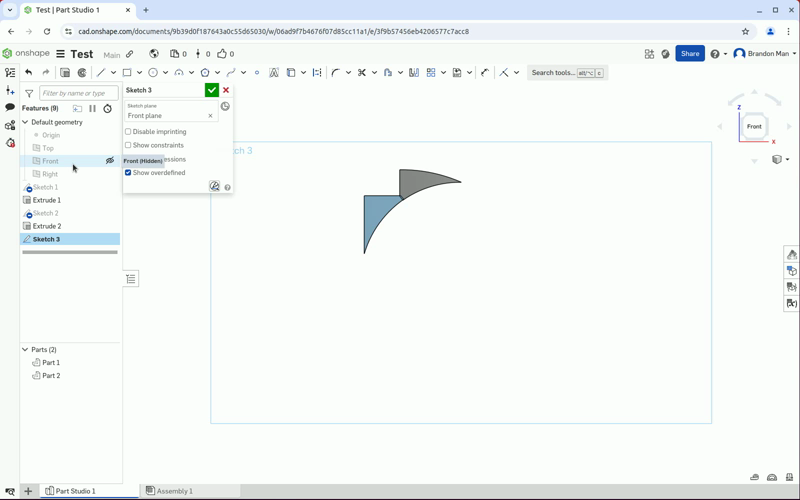
mouse_move(73, 352)
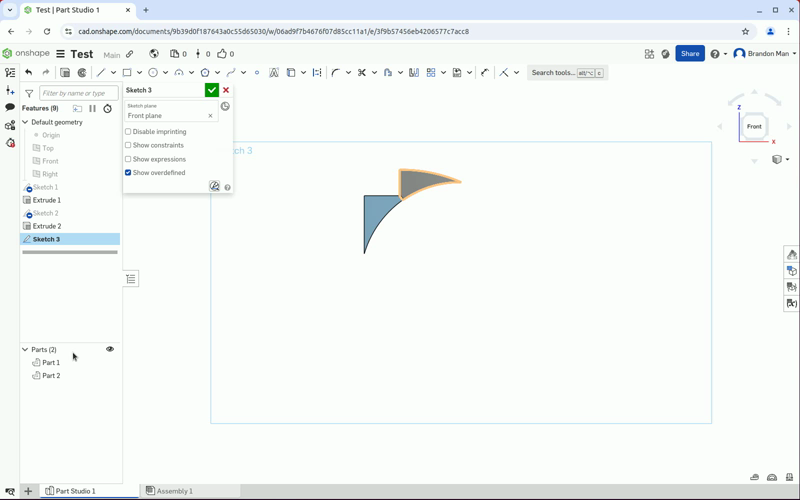
key(y)
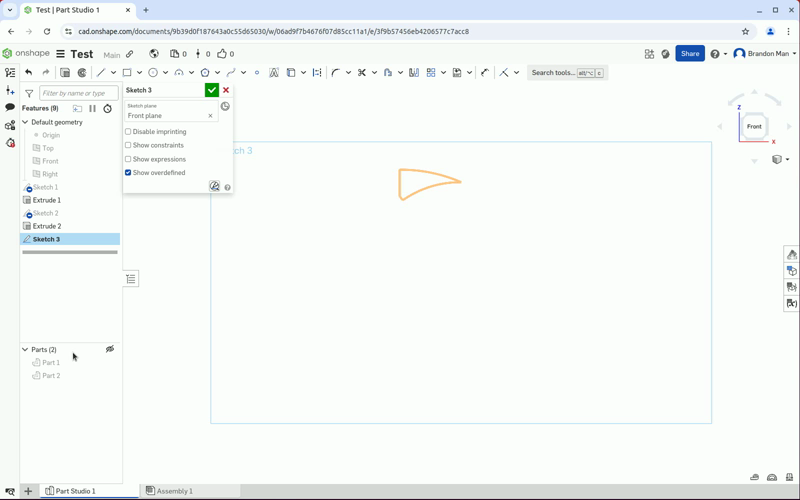
key(l)
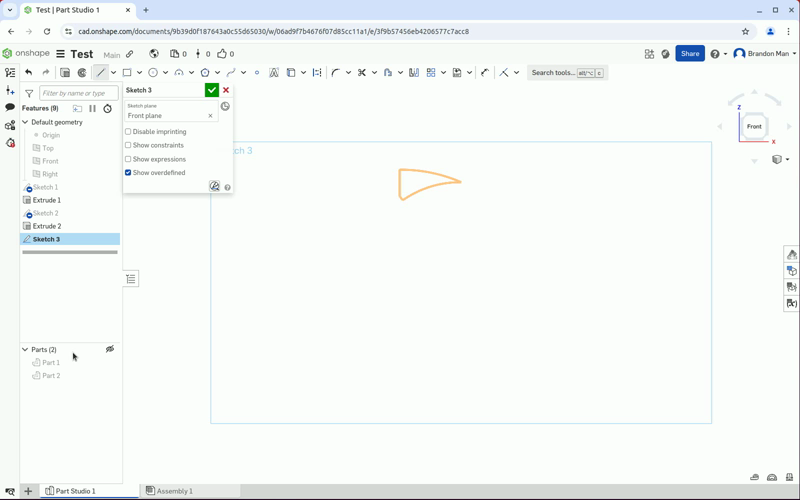
key_down(shift)
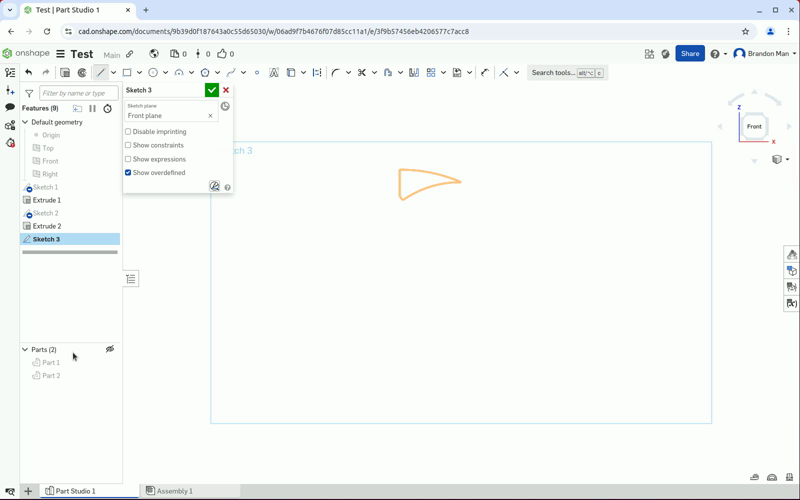
mouse_move(364, 196)
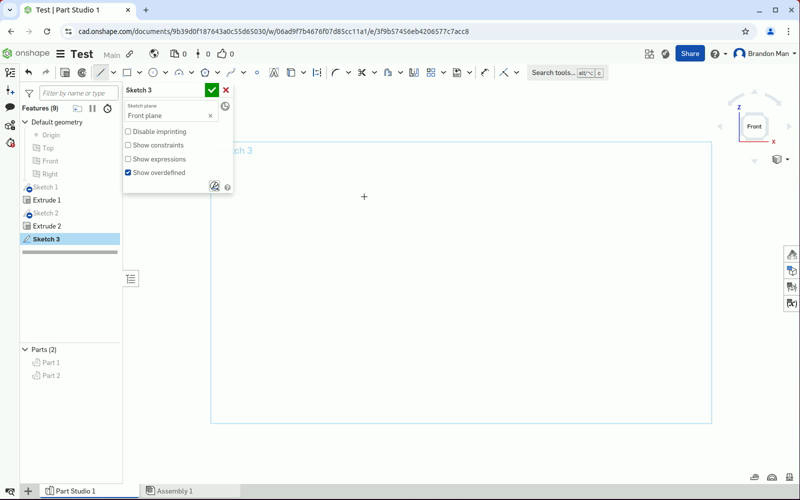
click(364, 196)
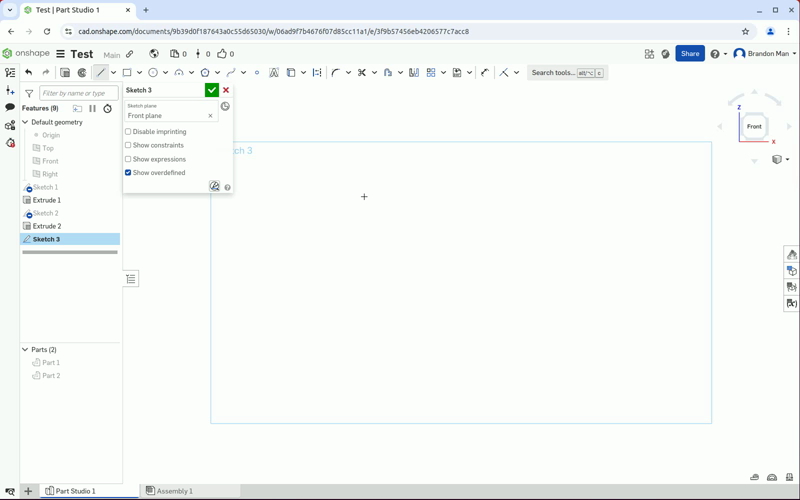
key_up(shift)
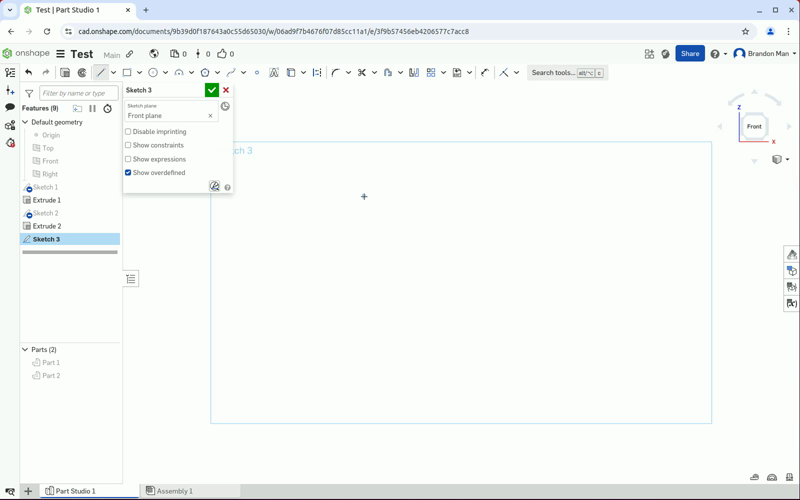
key_down(shift)
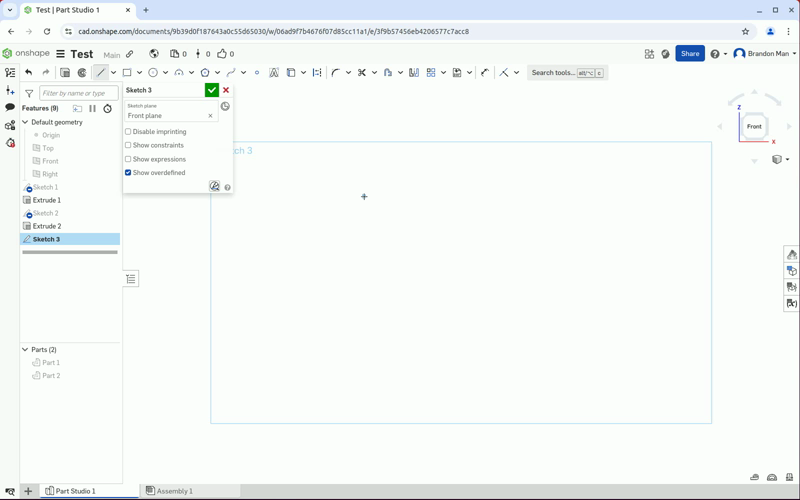
mouse_move(394, 196)
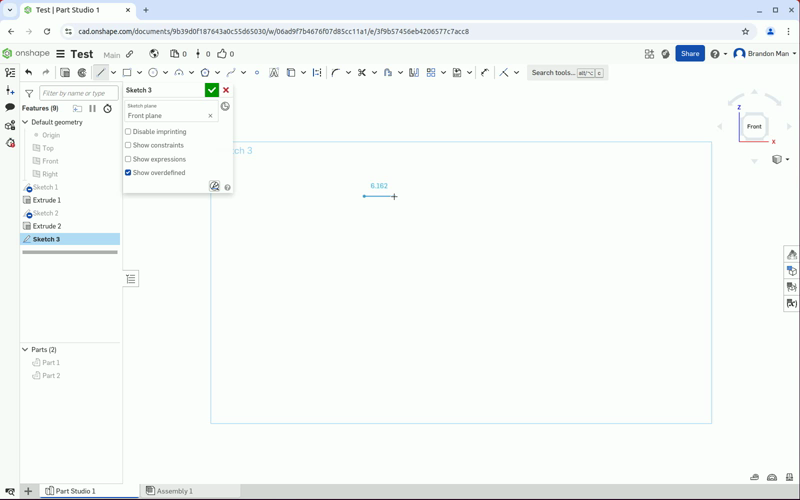
mouse_move(371, 196)
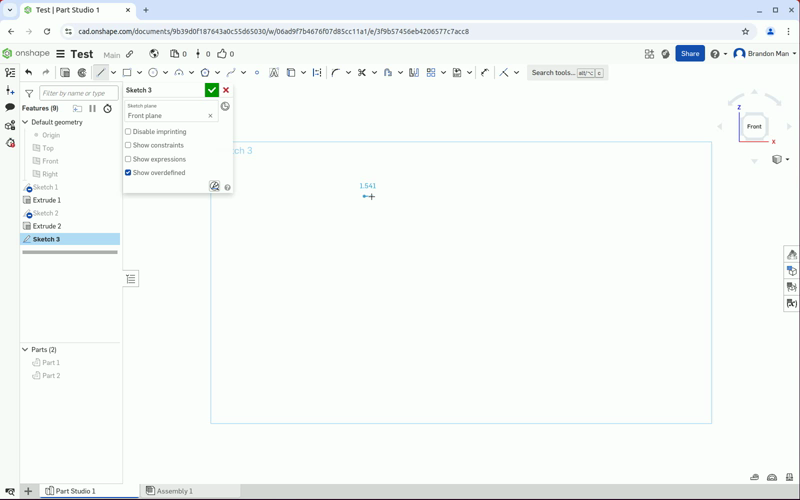
click(371, 196)
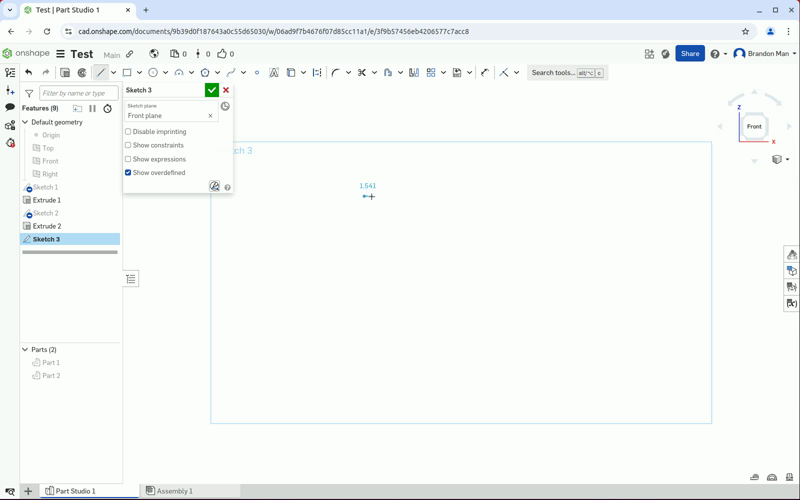
key_up(shift)
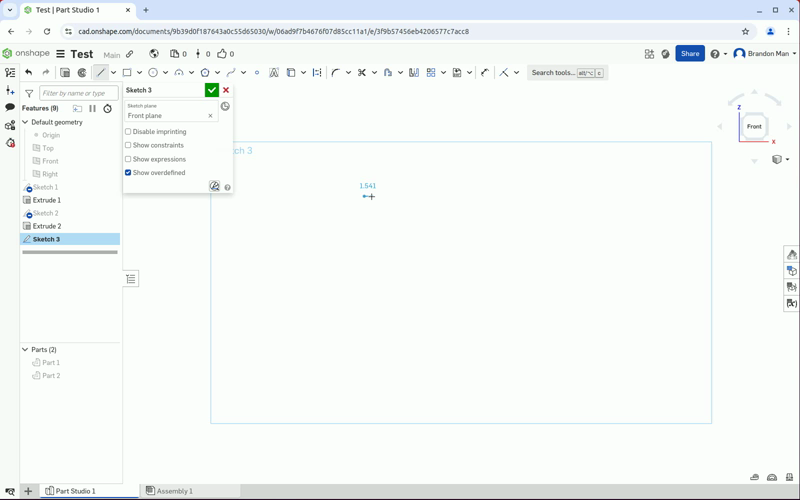
key_down(shift)
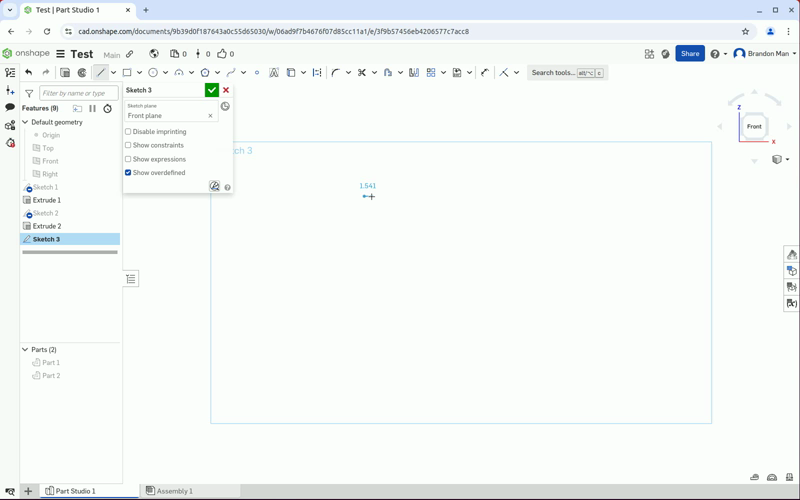
mouse_move(401, 196)
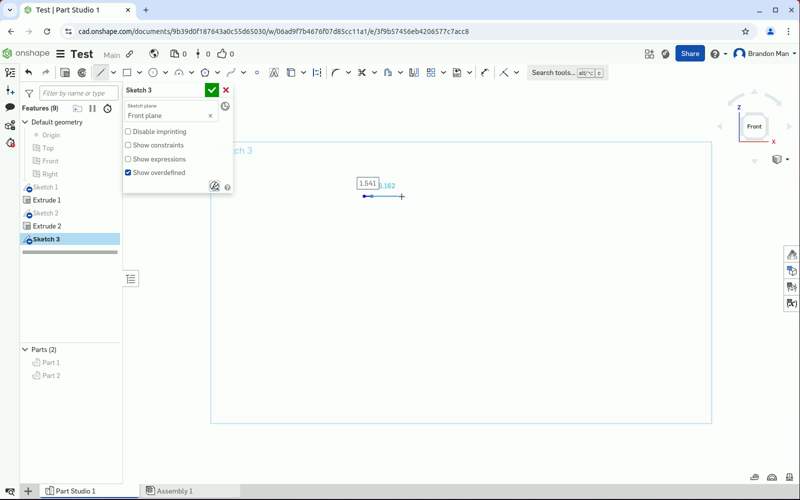
mouse_move(371, 176)
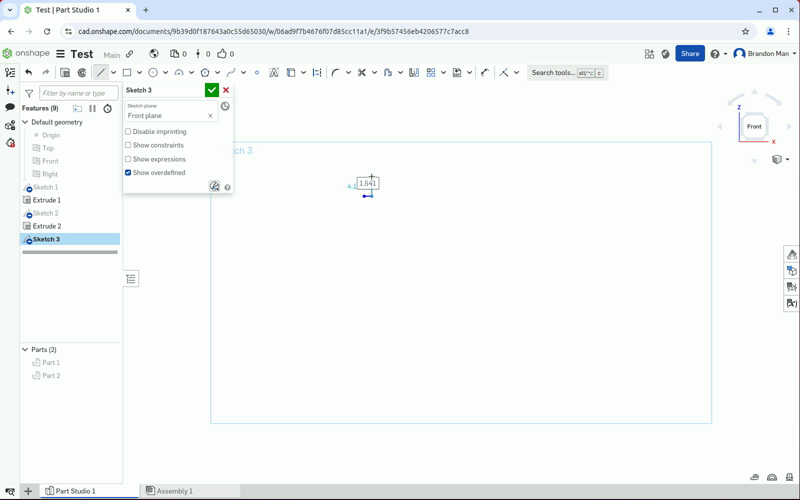
click(371, 176)
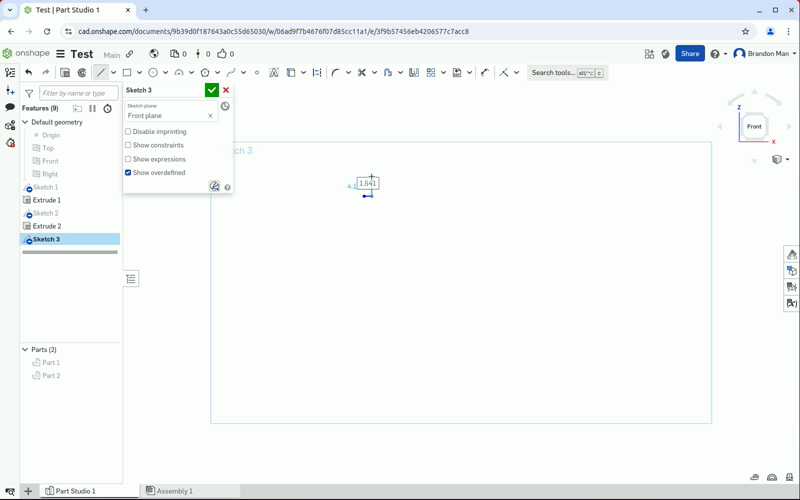
key_up(shift)
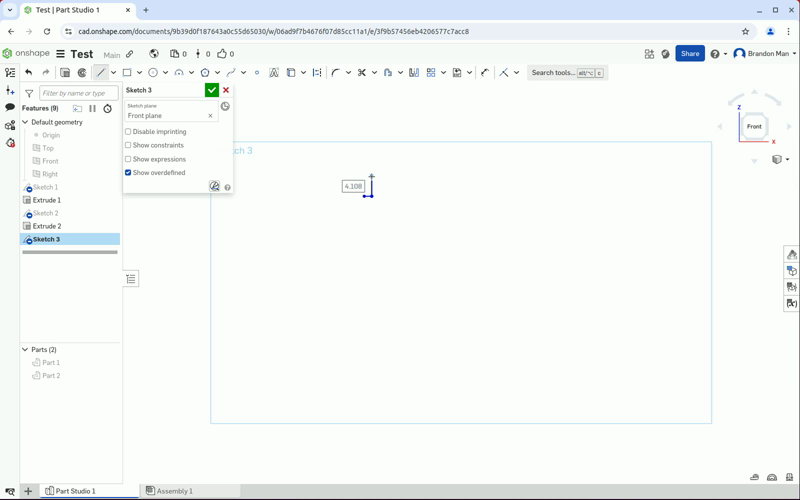
key_down(shift)
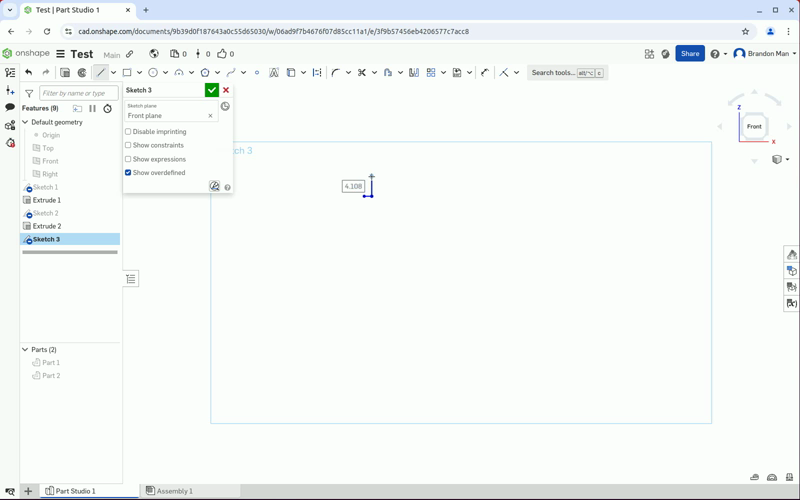
mouse_move(401, 176)
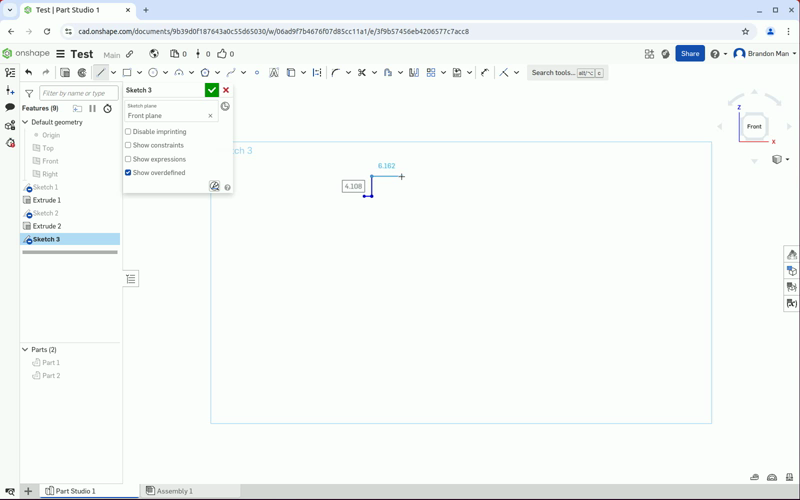
mouse_move(401, 176)
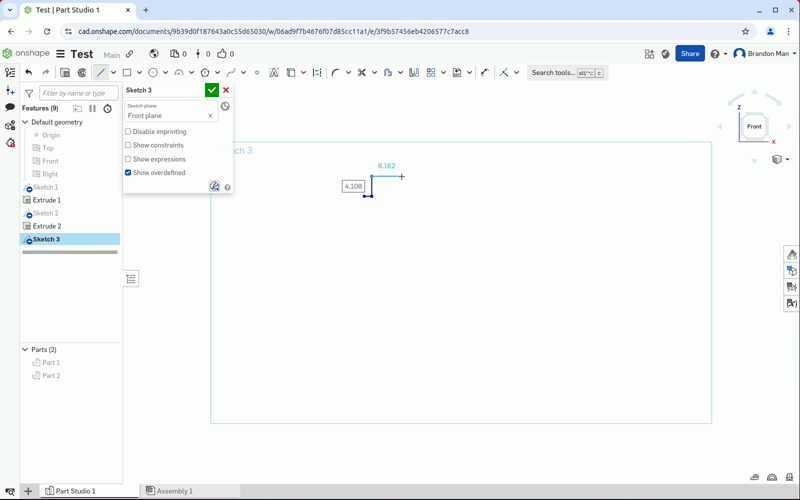
click(401, 176)
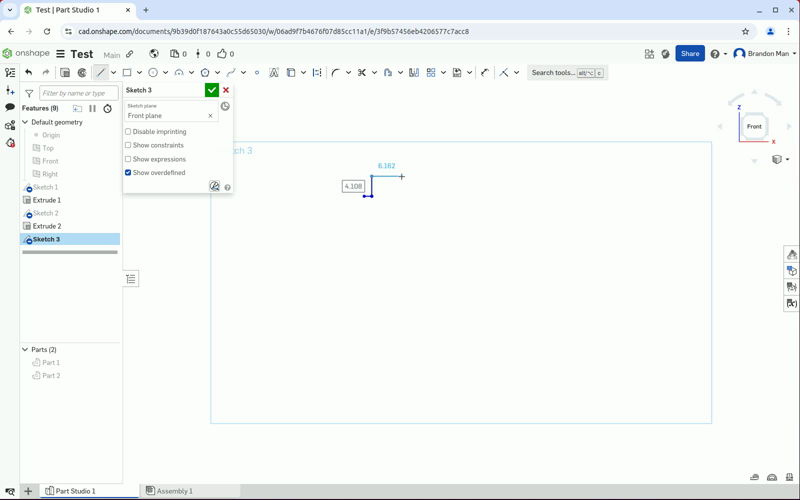
key_up(shift)
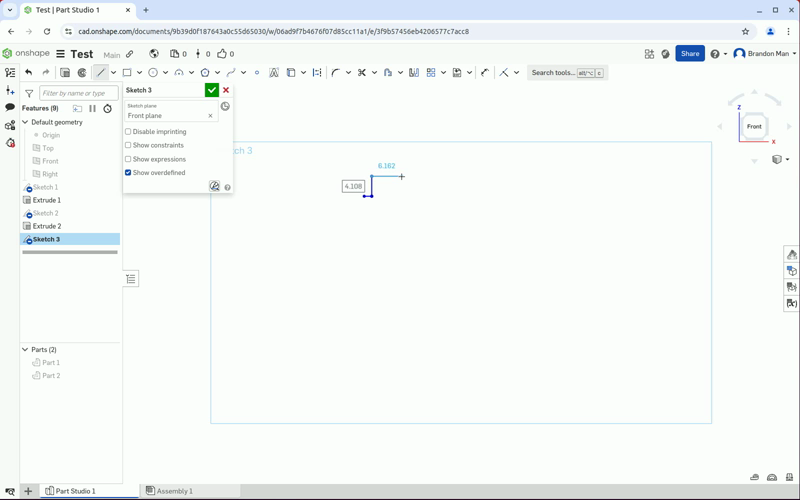
key_down(shift)
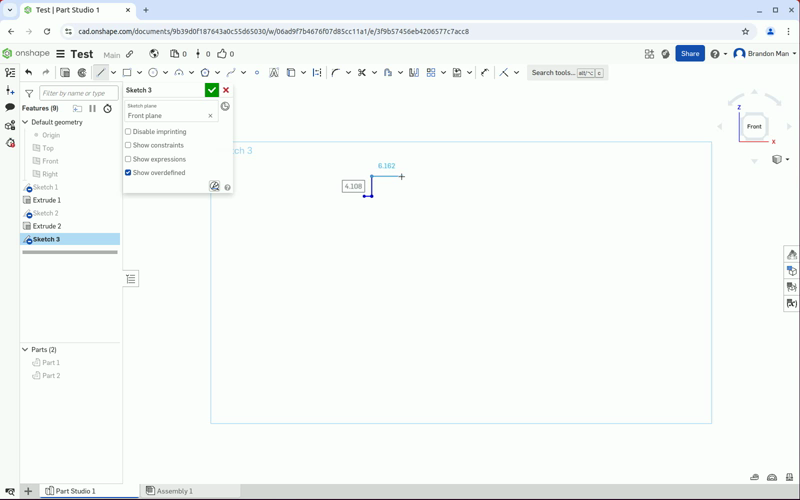
mouse_move(431, 176)
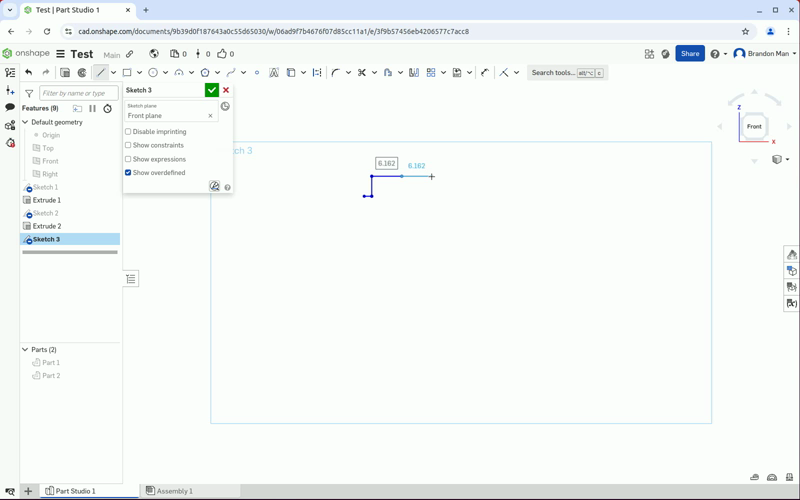
mouse_move(401, 168)
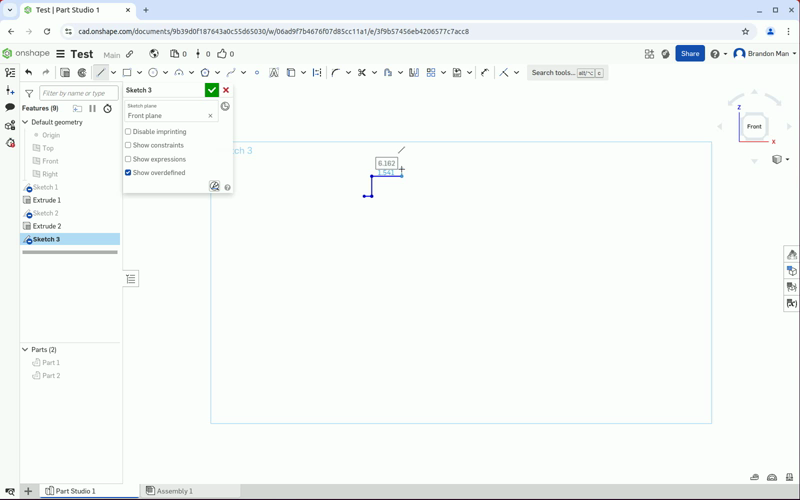
scroll(6)
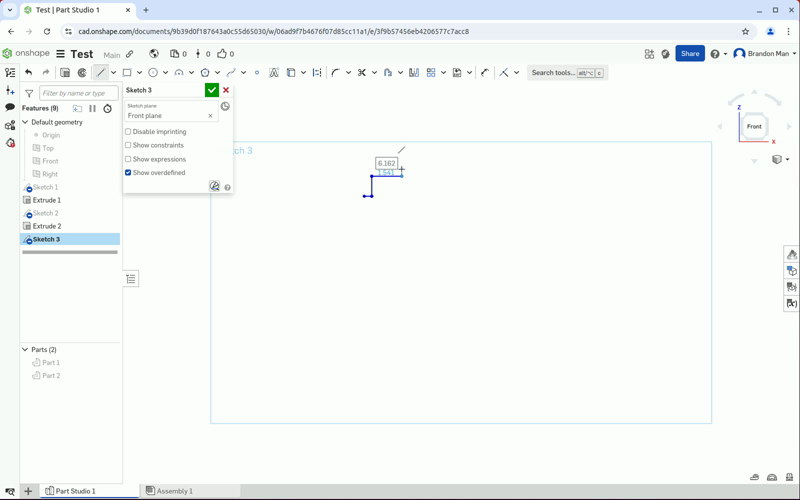
scroll(6)
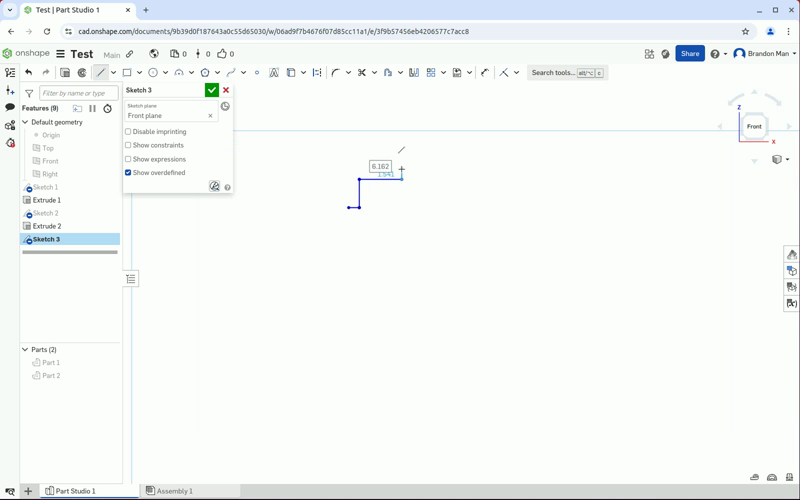
scroll(6)
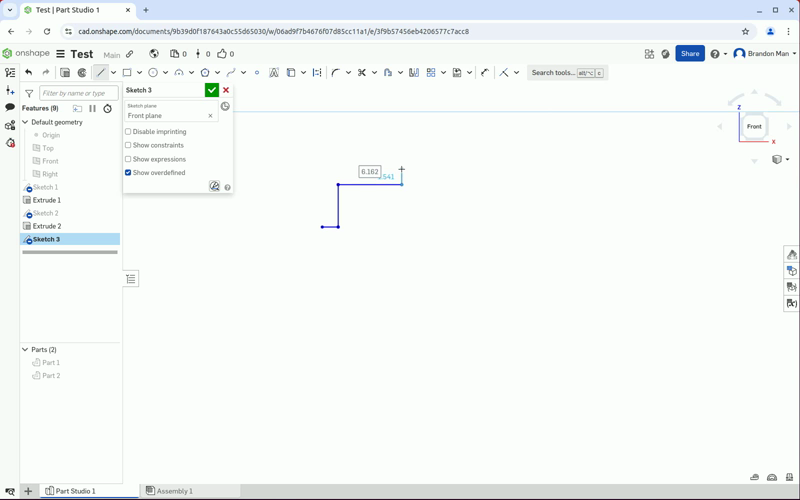
scroll(6)
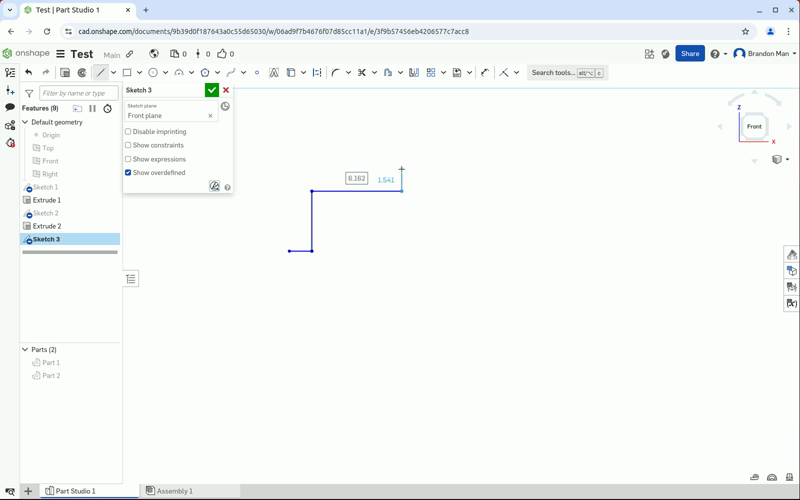
scroll(6)
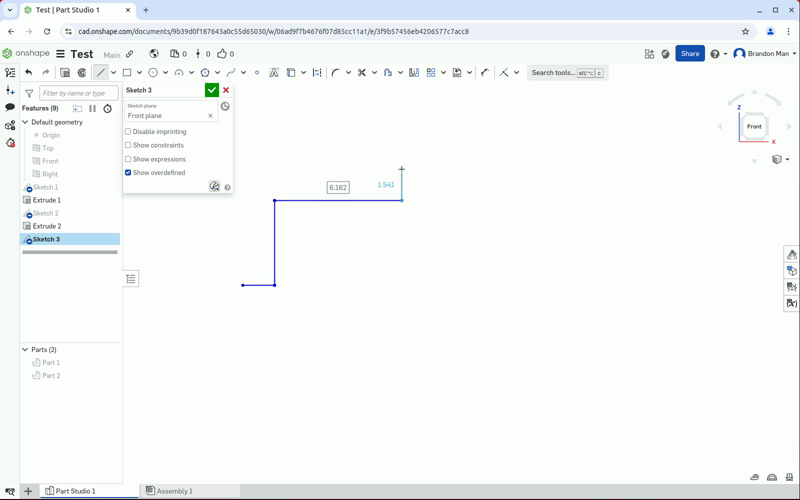
scroll(6)
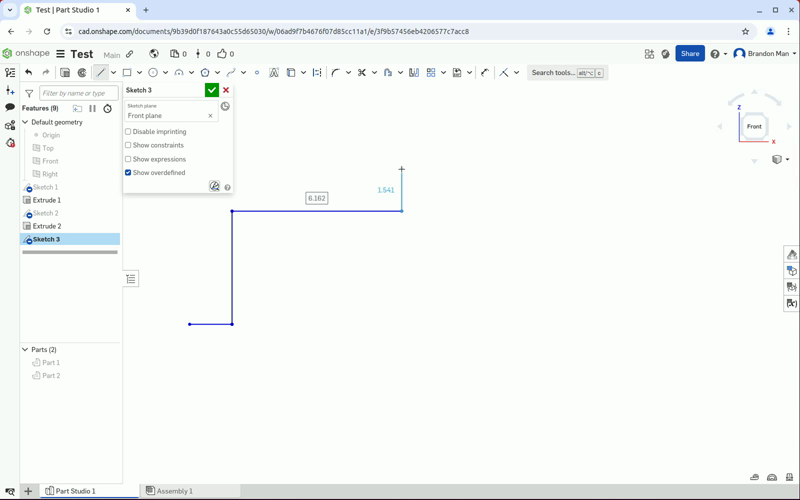
scroll(6)
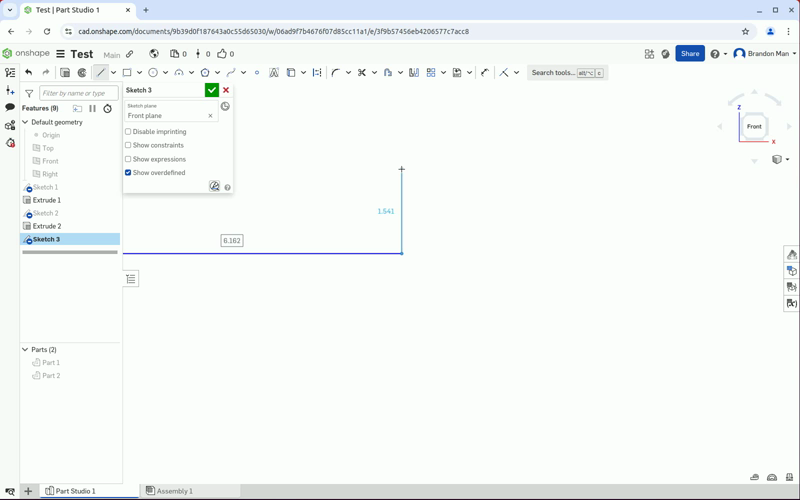
click(401, 168)
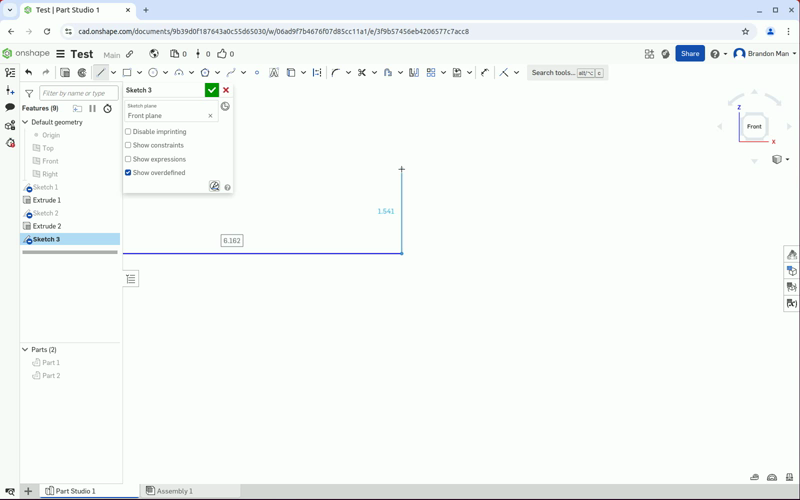
scroll(-6)
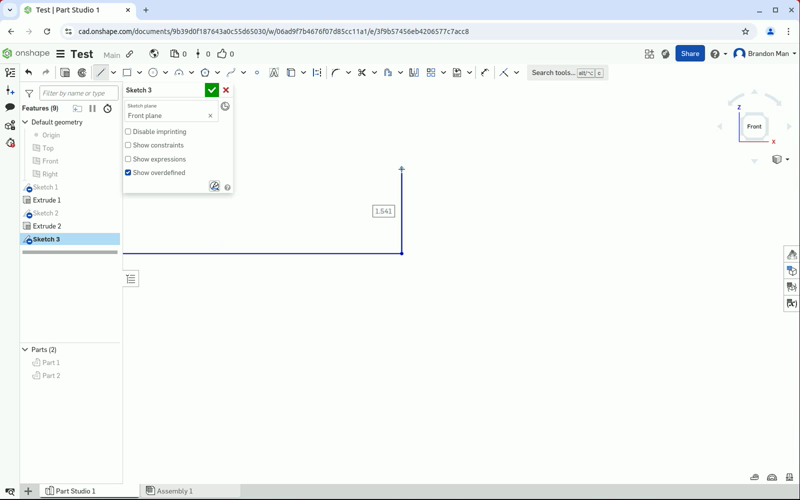
scroll(-6)
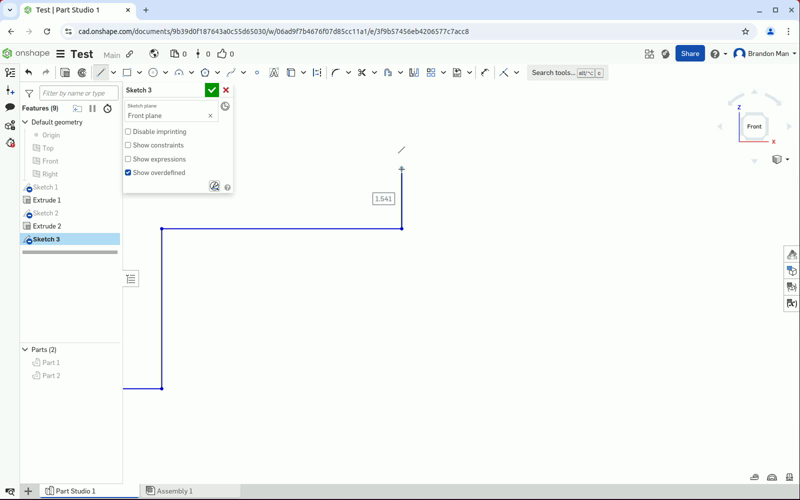
scroll(-6)
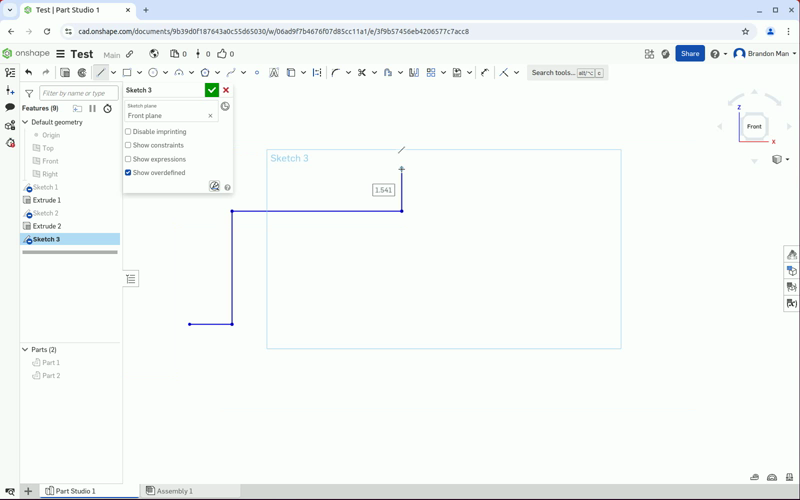
scroll(-6)
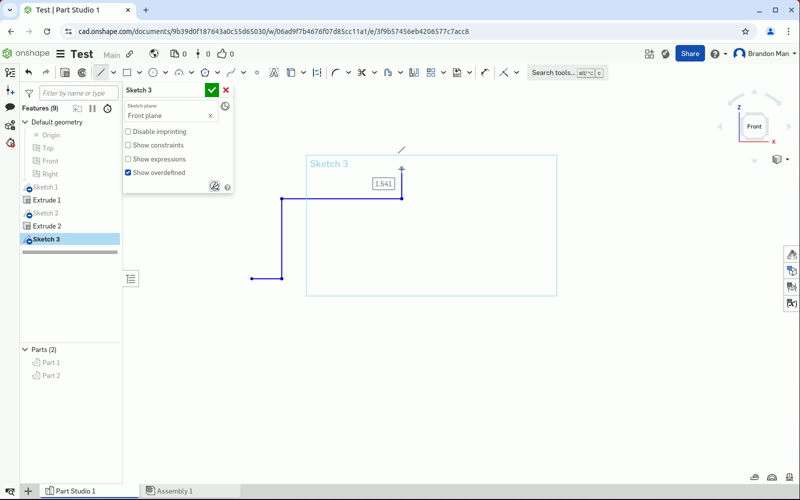
scroll(-6)
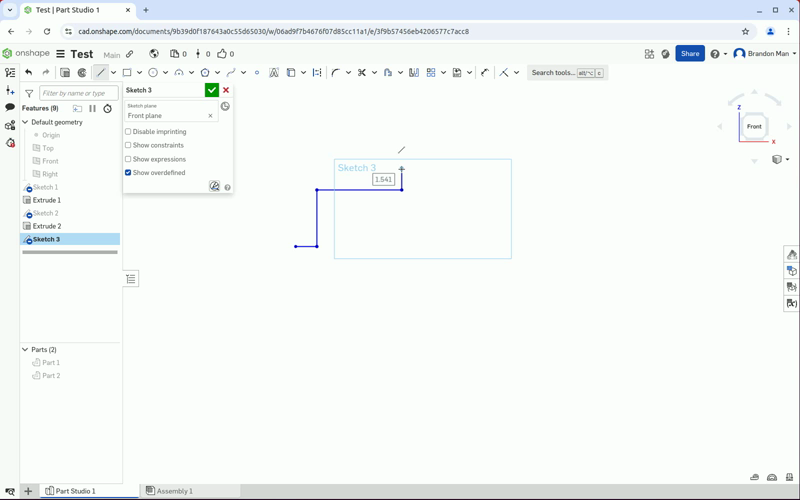
scroll(-6)
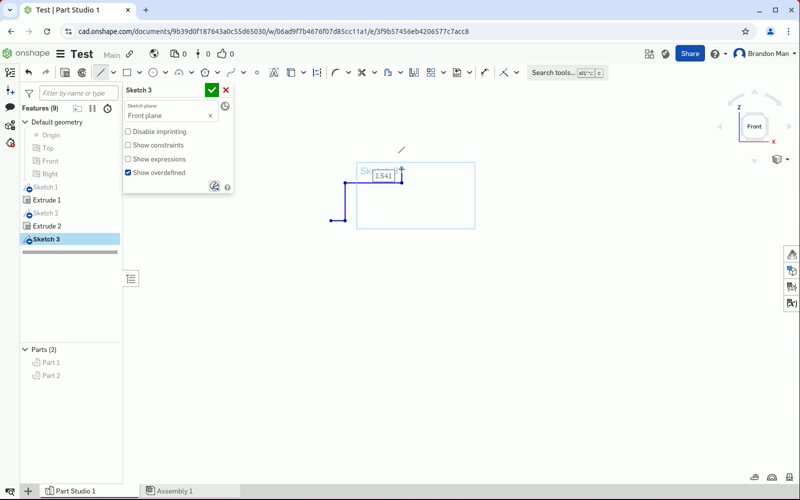
scroll(-6)
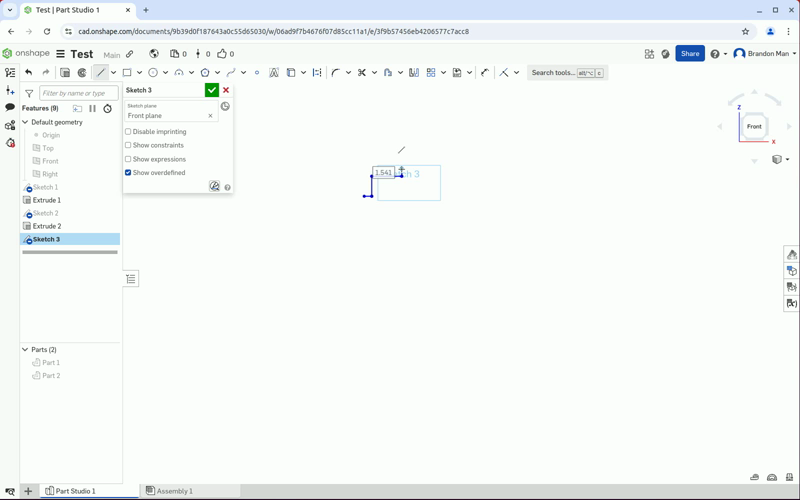
key_up(shift)
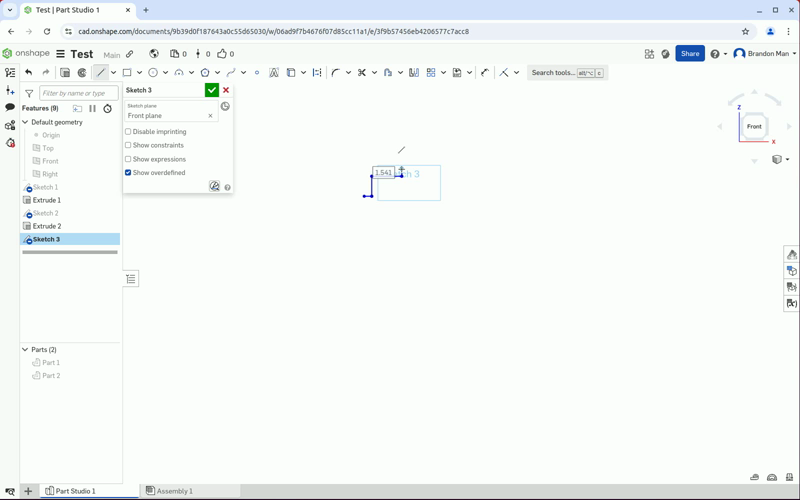
key_down(shift)
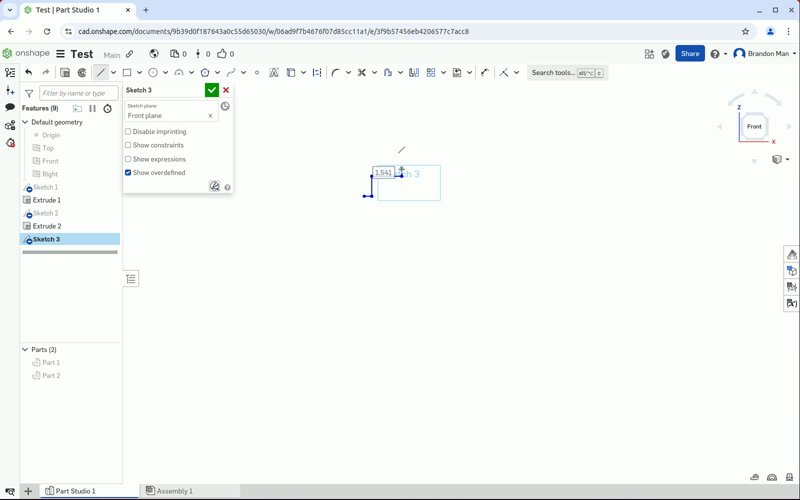
mouse_move(431, 168)
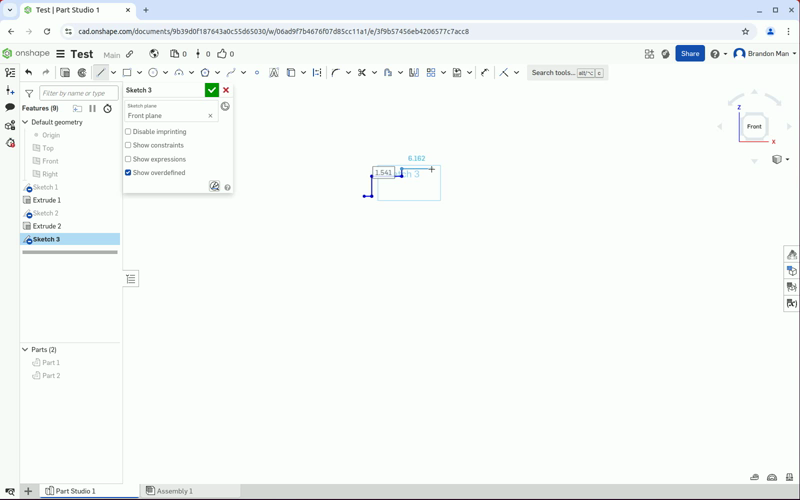
mouse_move(374, 168)
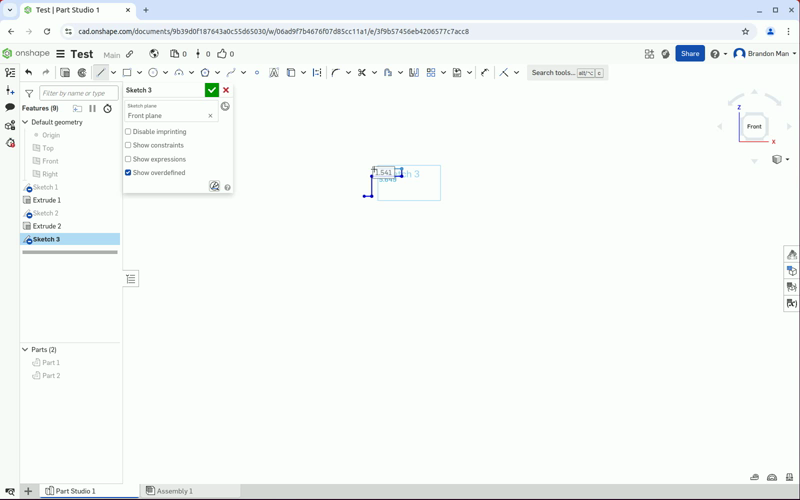
click(374, 168)
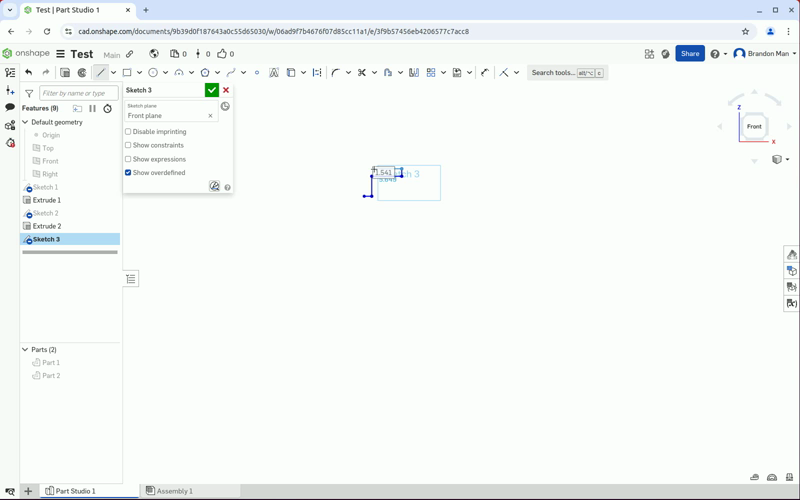
key_up(shift)
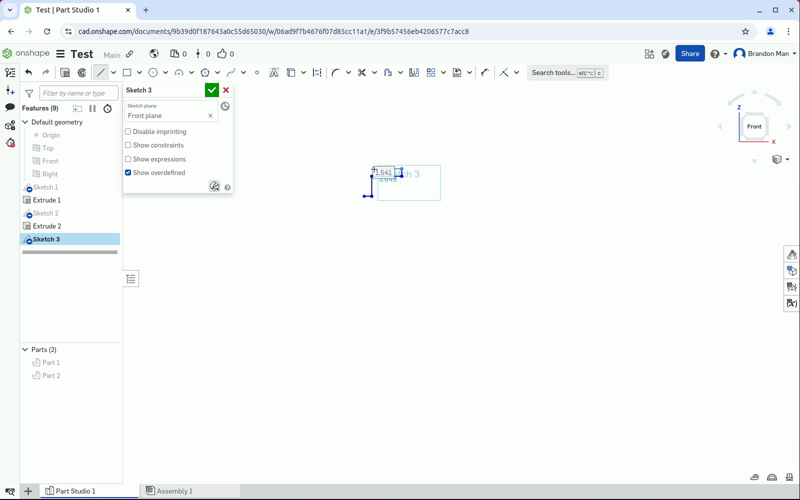
key(esc)
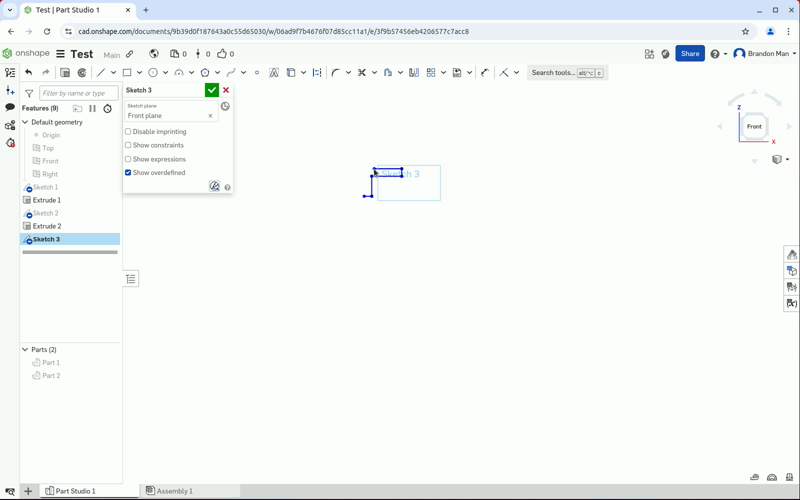
key(a)
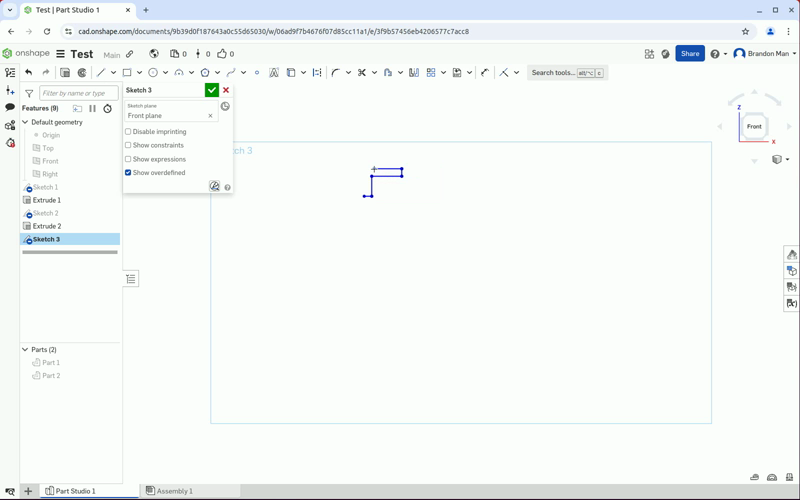
mouse_move(374, 168)
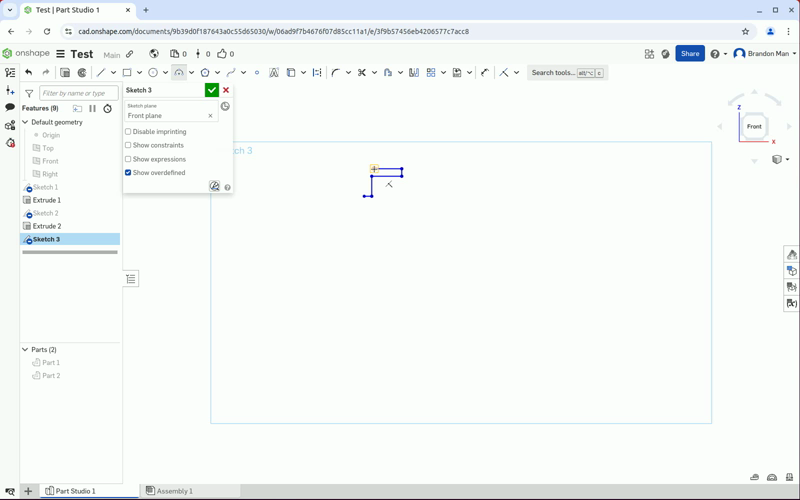
click(374, 168)
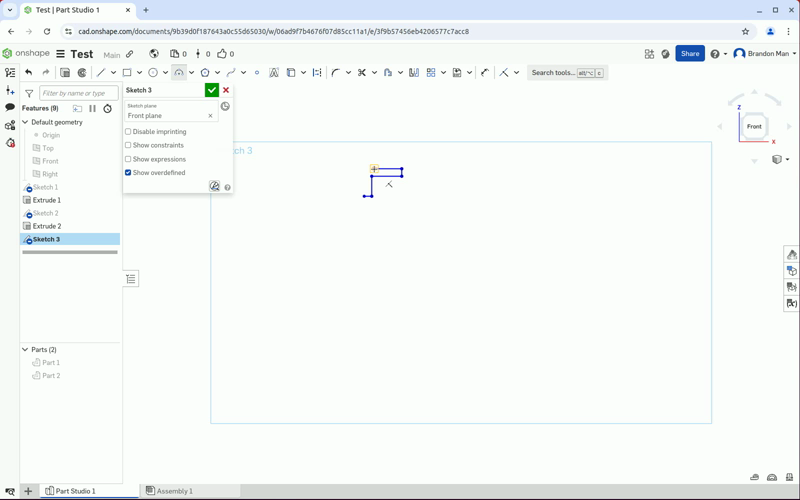
key_down(shift)
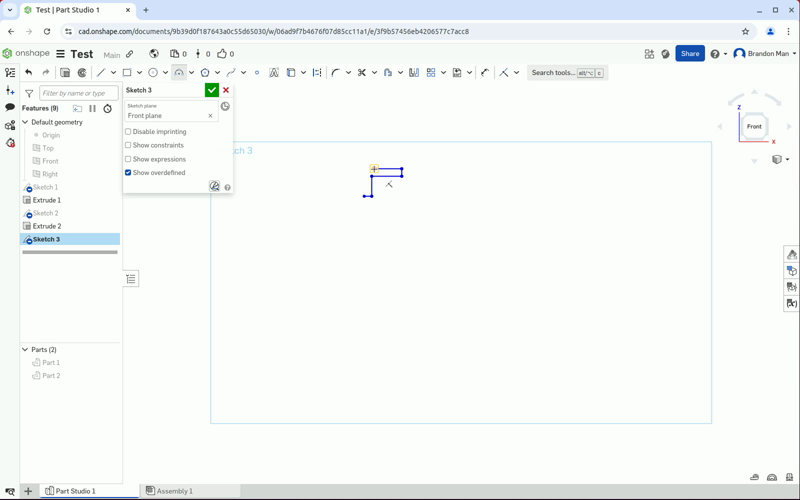
mouse_move(364, 179)
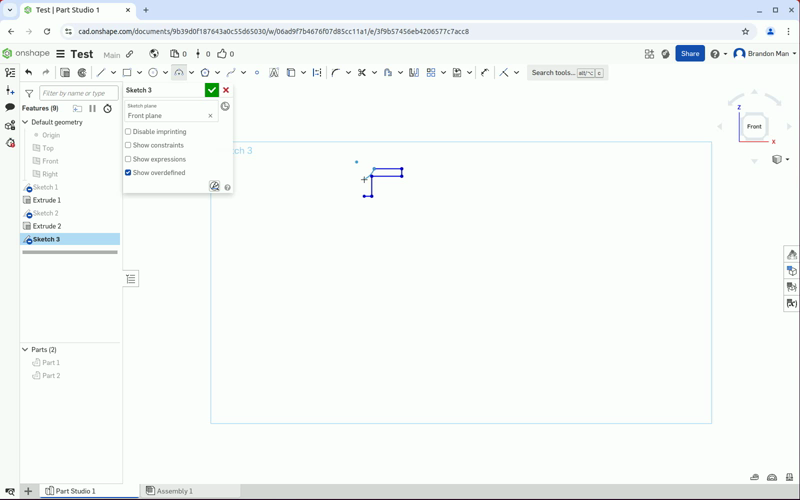
click(364, 179)
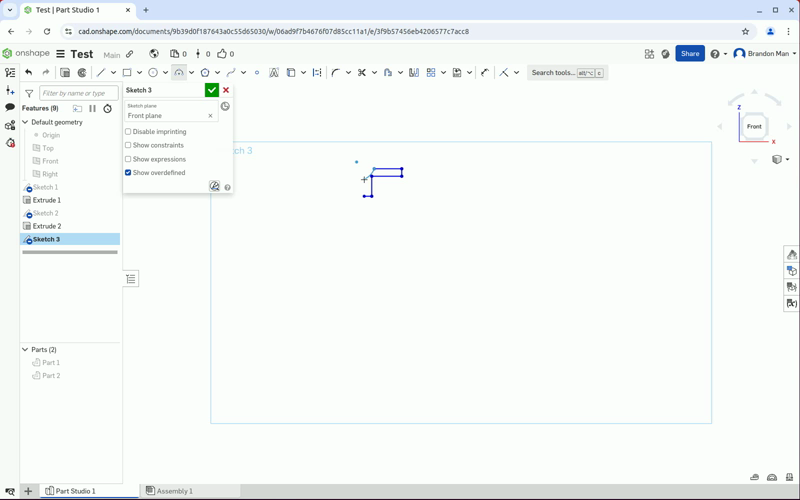
mouse_move(367, 171)
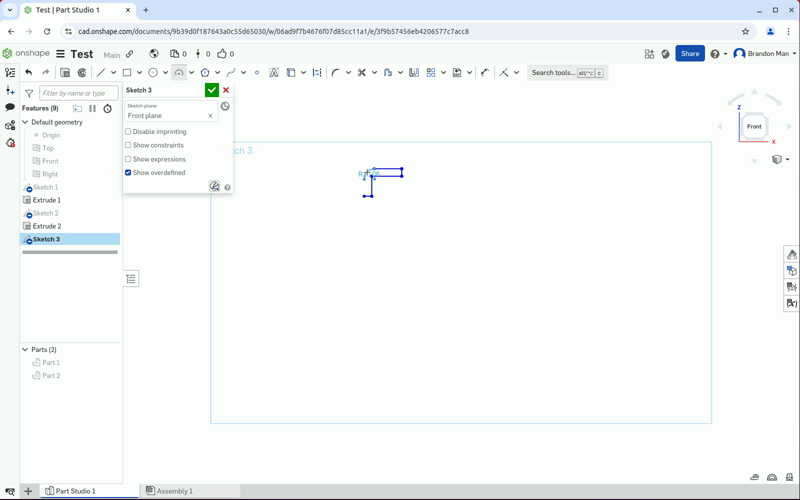
click(367, 171)
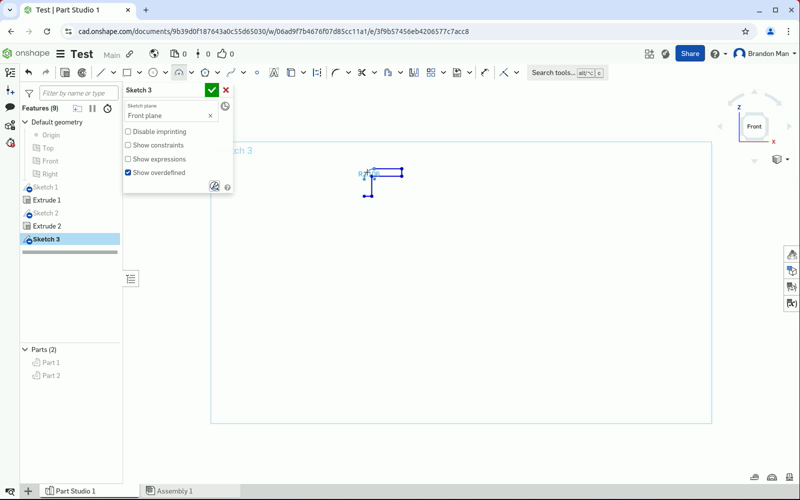
key_up(shift)
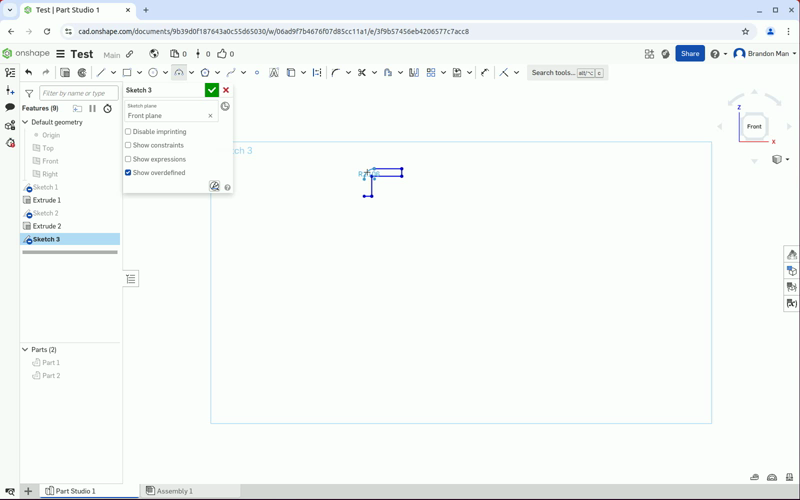
key(esc)
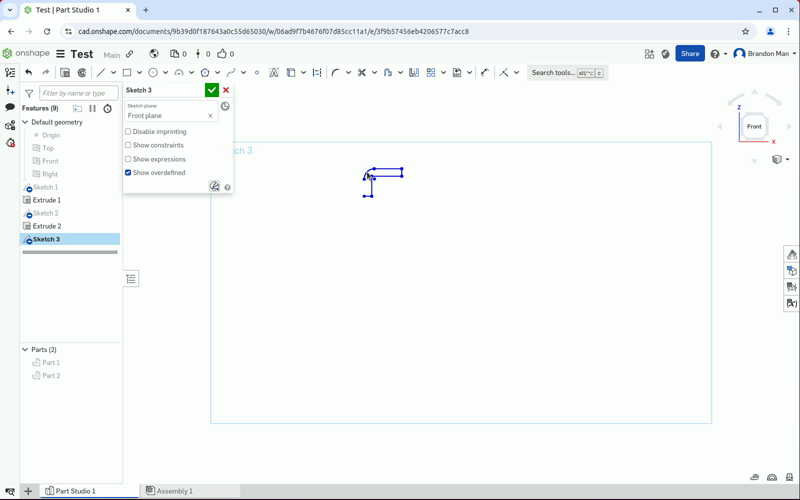
key(l)
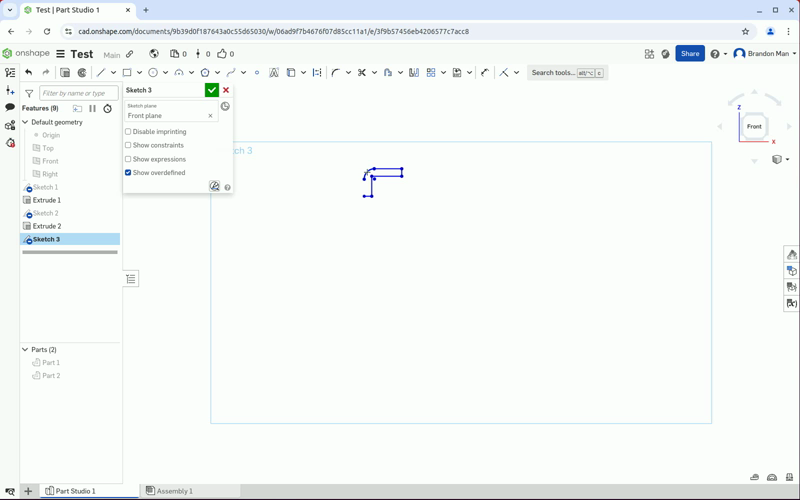
mouse_move(364, 179)
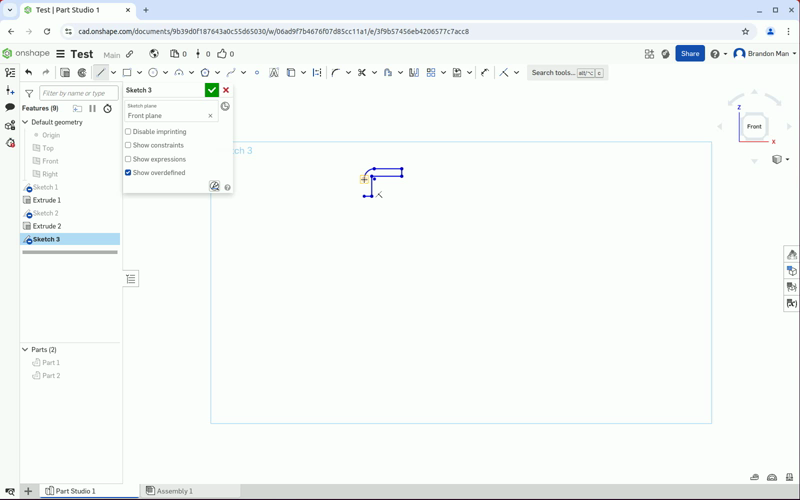
click(364, 179)
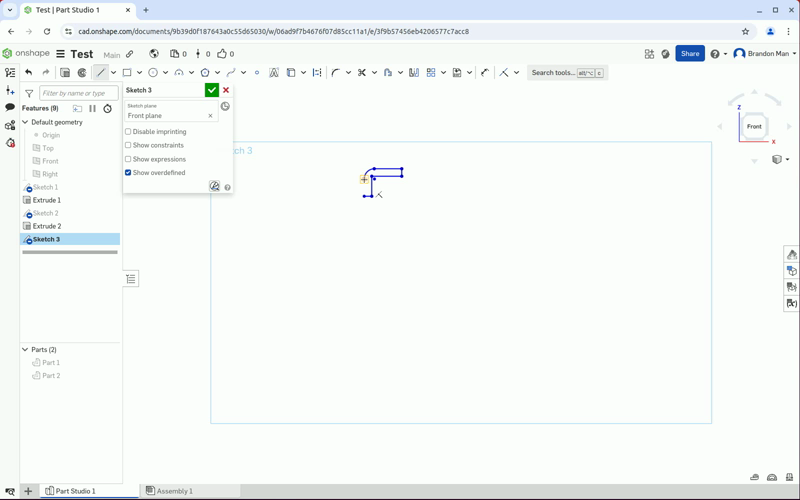
mouse_move(394, 179)
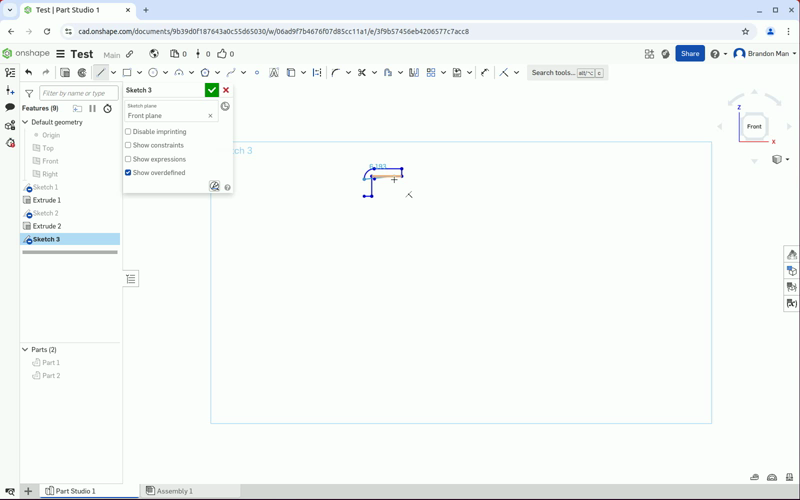
key_down(shift)
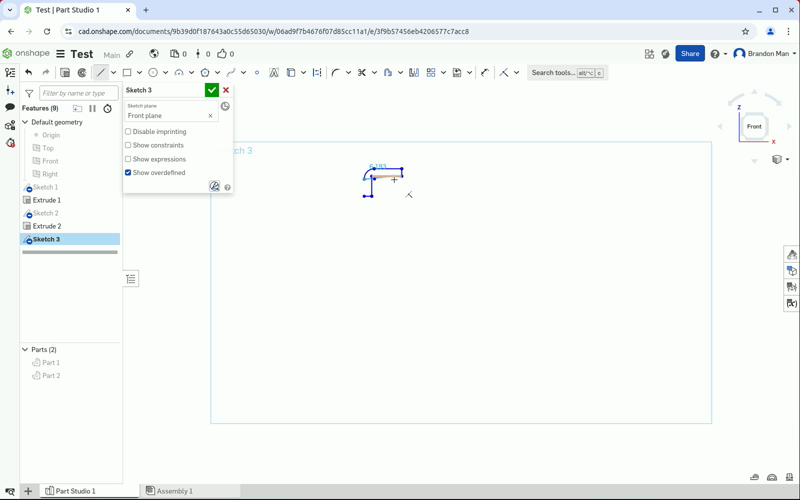
mouse_move(364, 196)
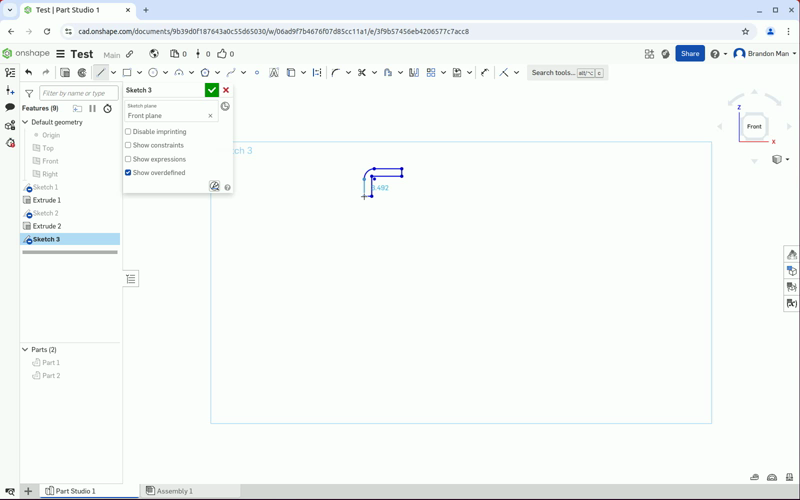
key_up(shift)
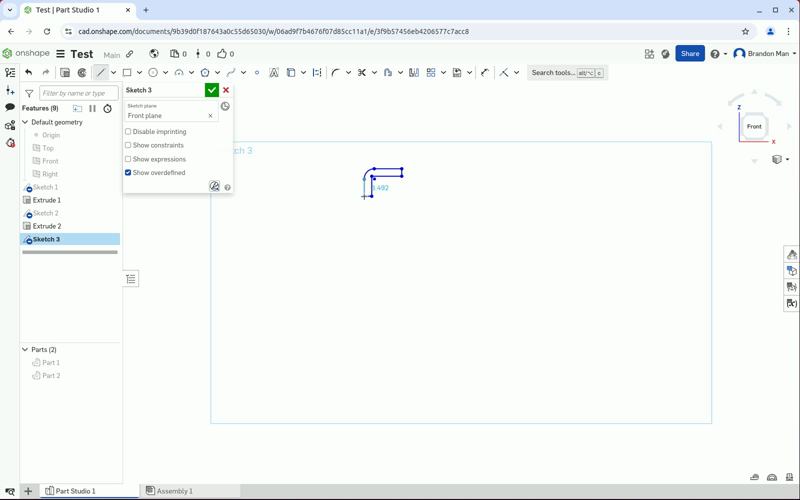
click(364, 196)
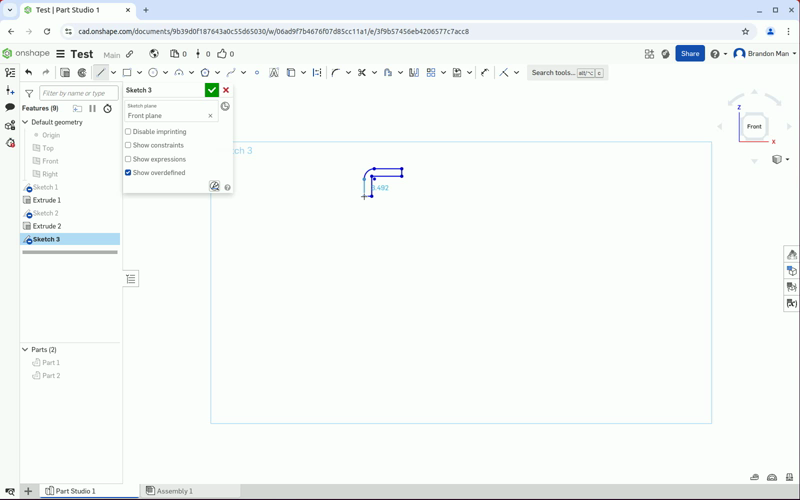
key(esc)
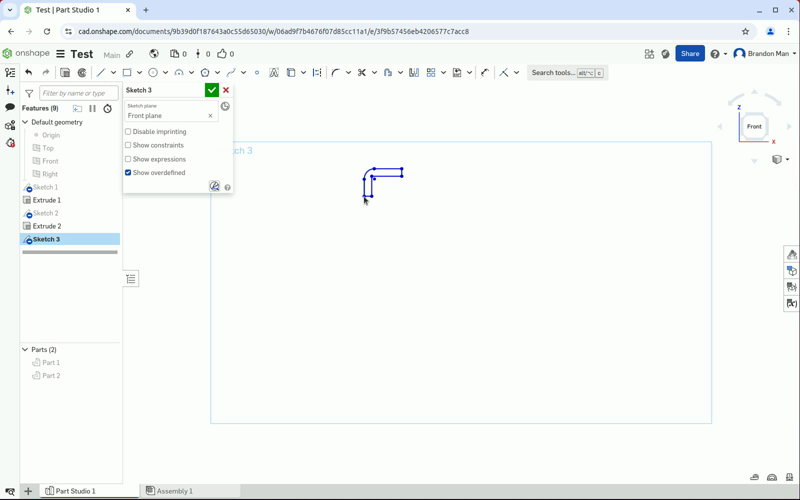
mouse_move(369, 178)
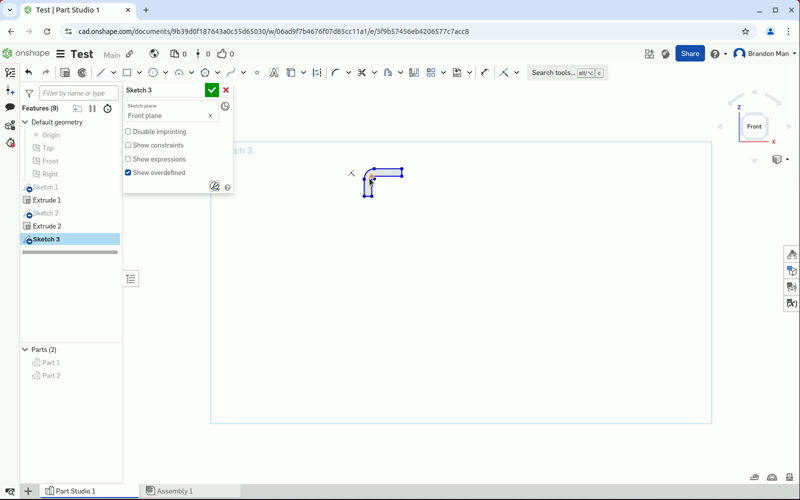
scroll(6)
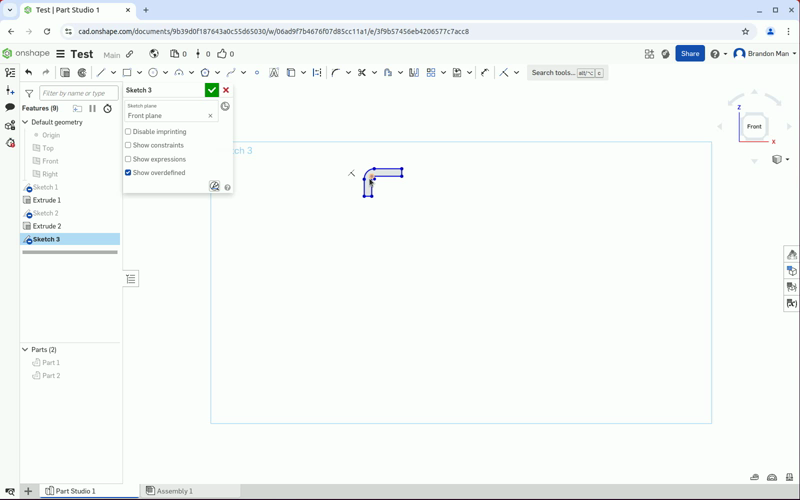
scroll(6)
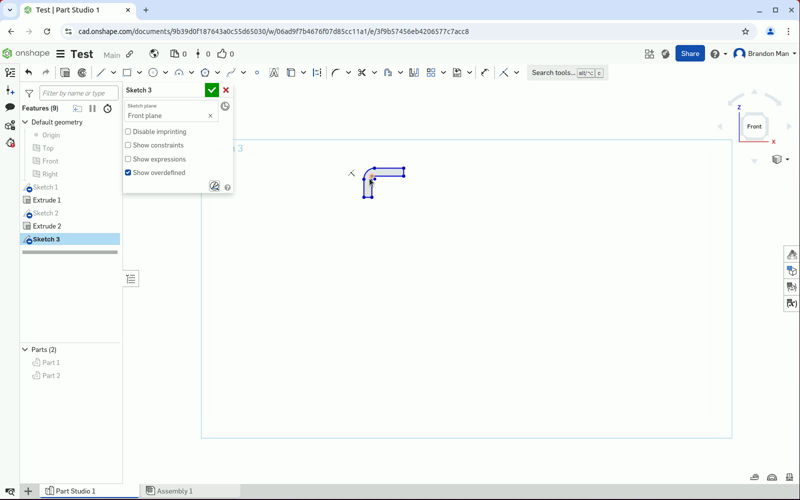
scroll(6)
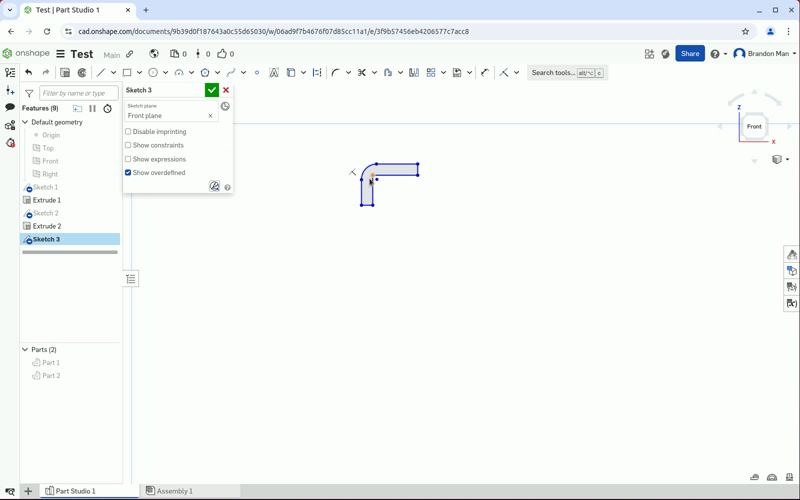
scroll(6)
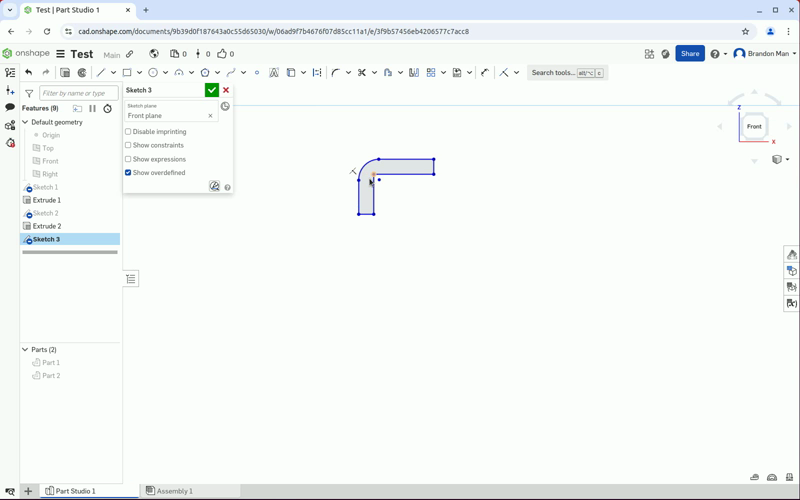
scroll(6)
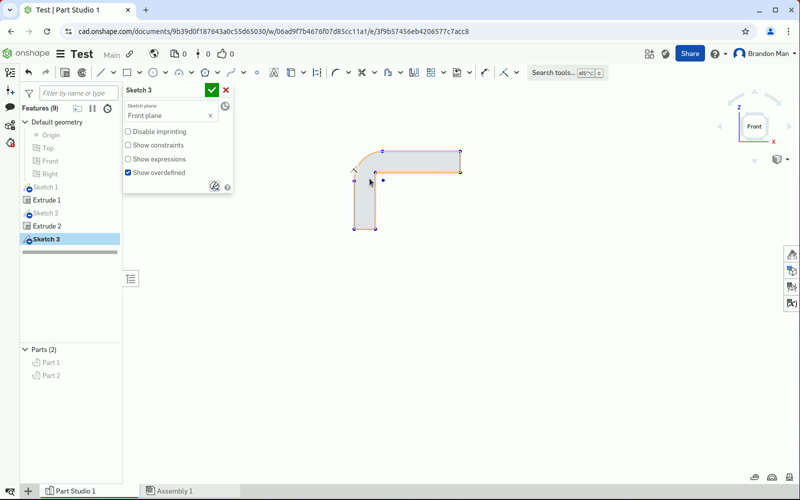
scroll(6)
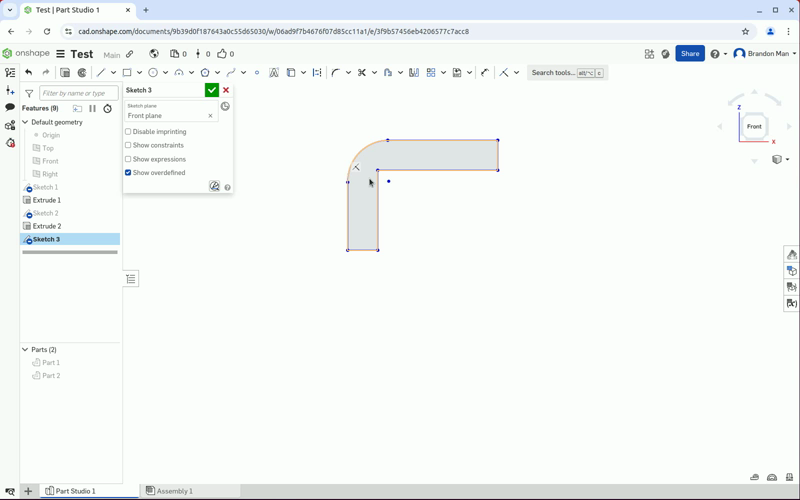
scroll(6)
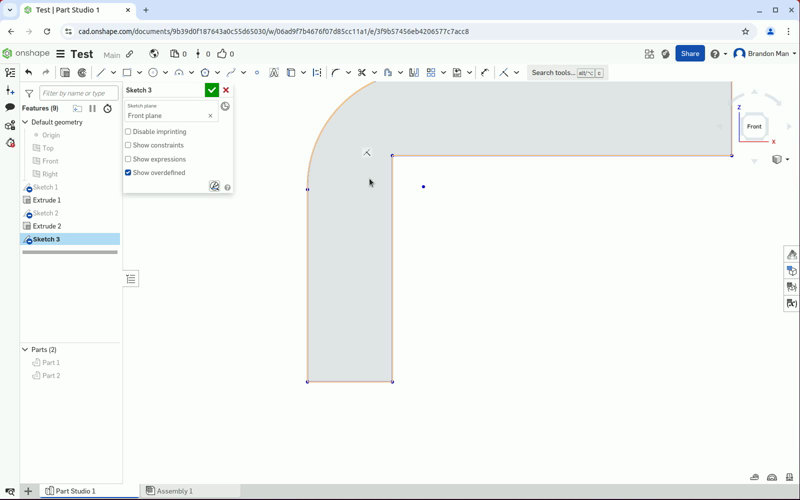
click(369, 178)
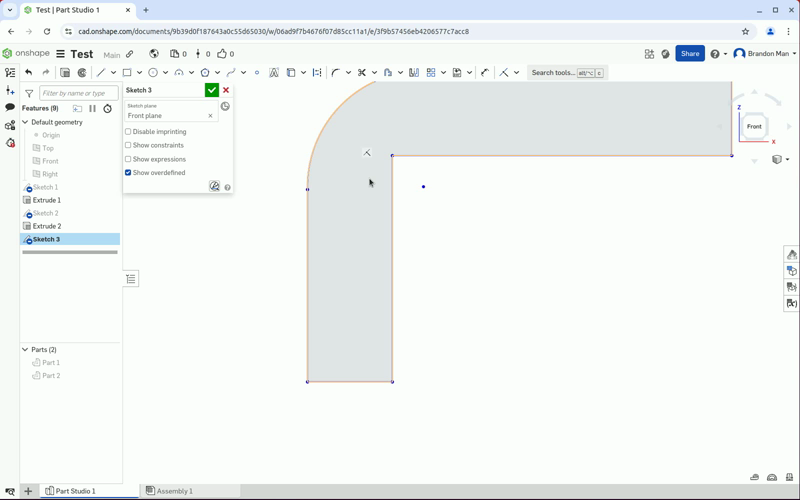
scroll(-6)
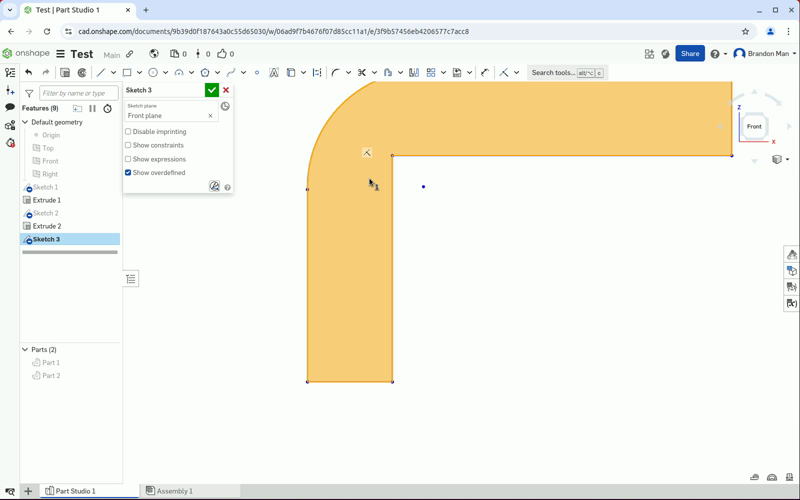
scroll(-6)
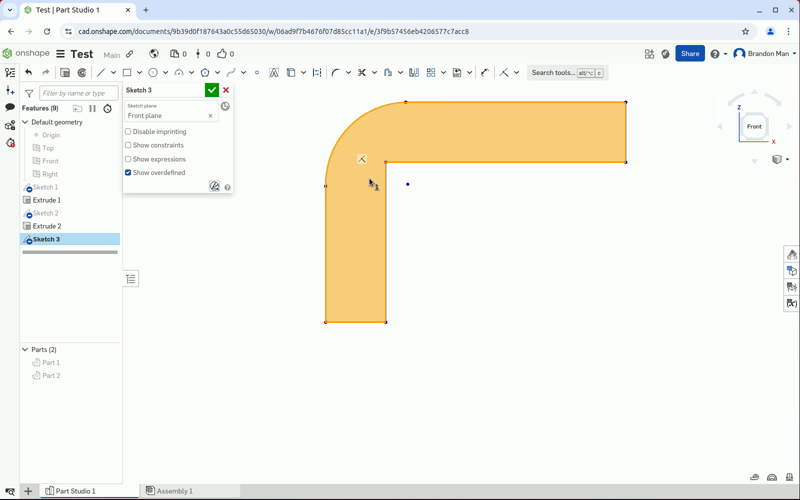
scroll(-6)
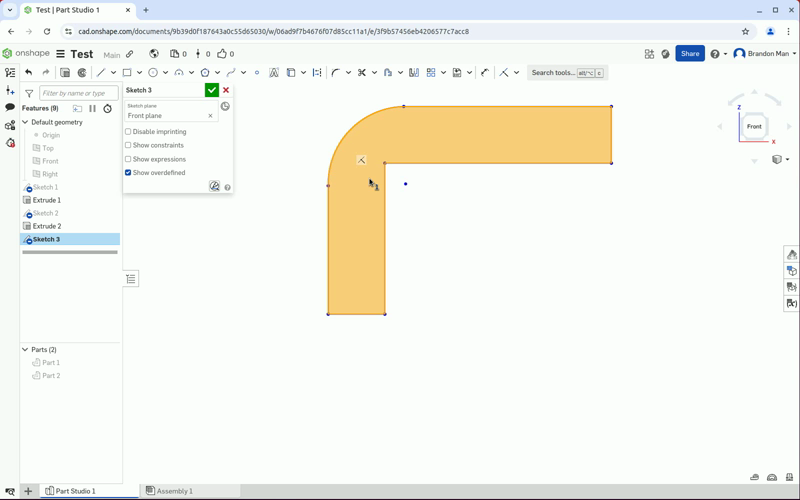
scroll(-6)
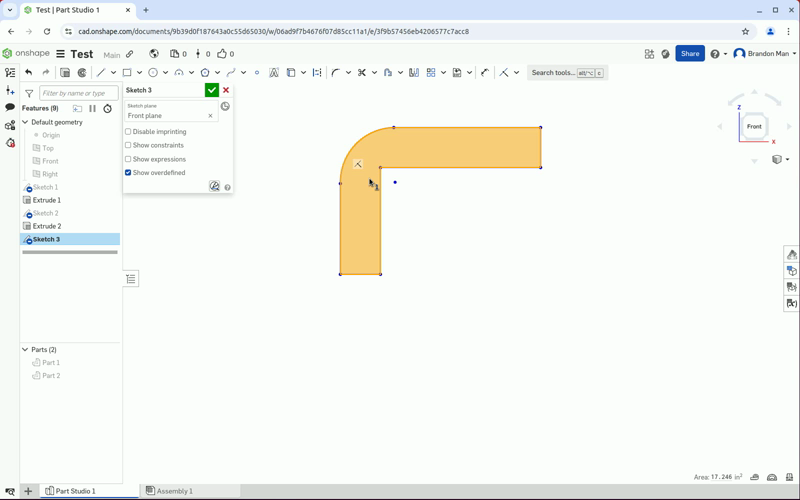
scroll(-6)
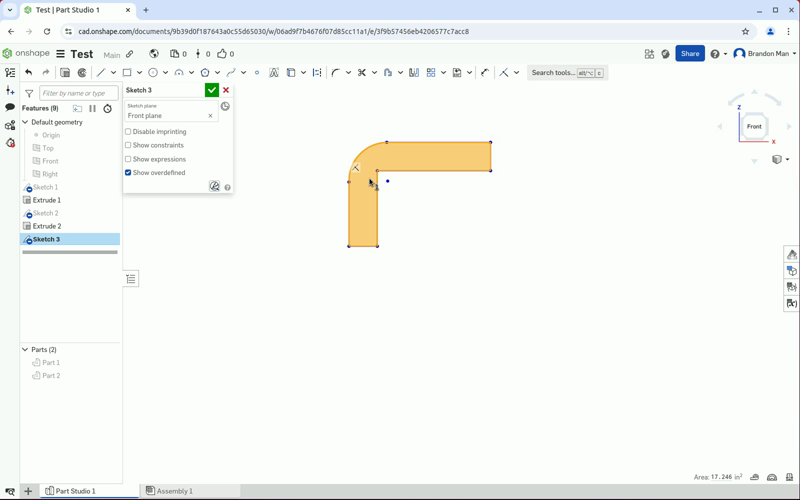
scroll(-6)
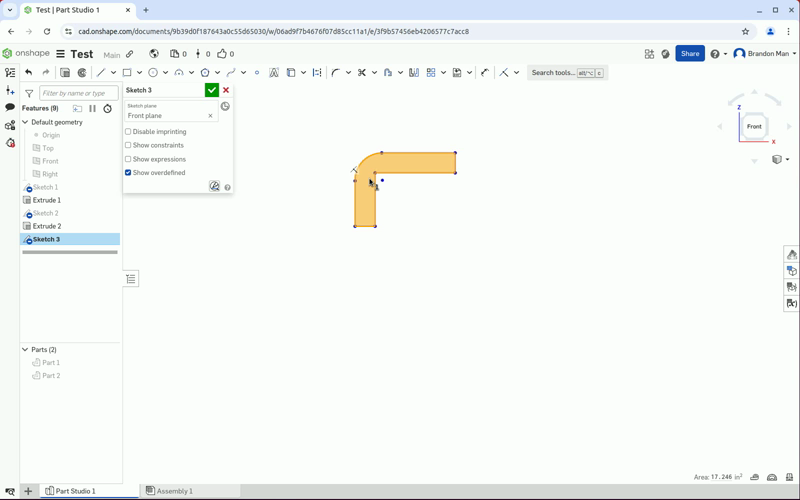
scroll(-6)
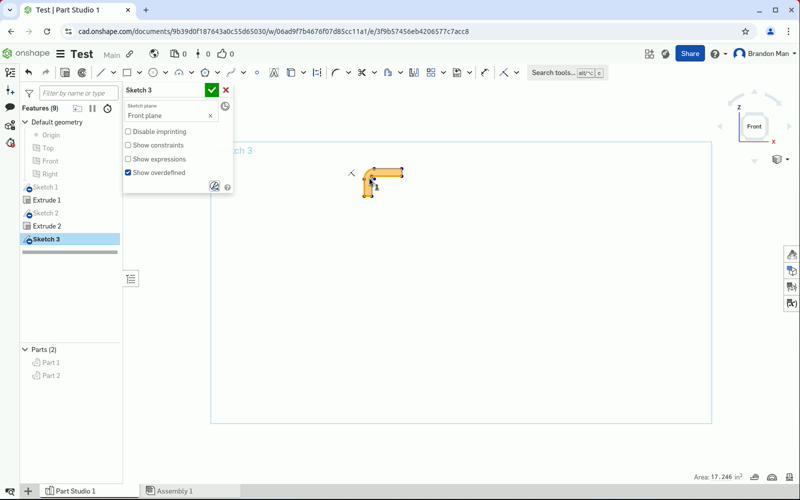
mouse_move(73, 352)
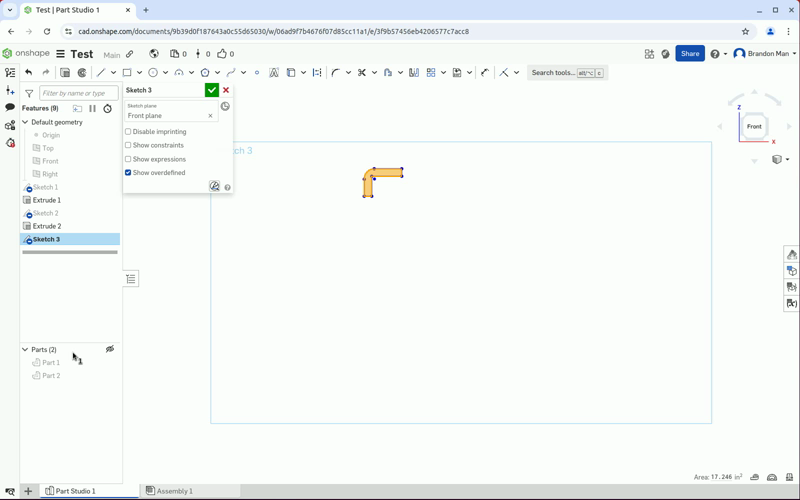
key(shift+y)
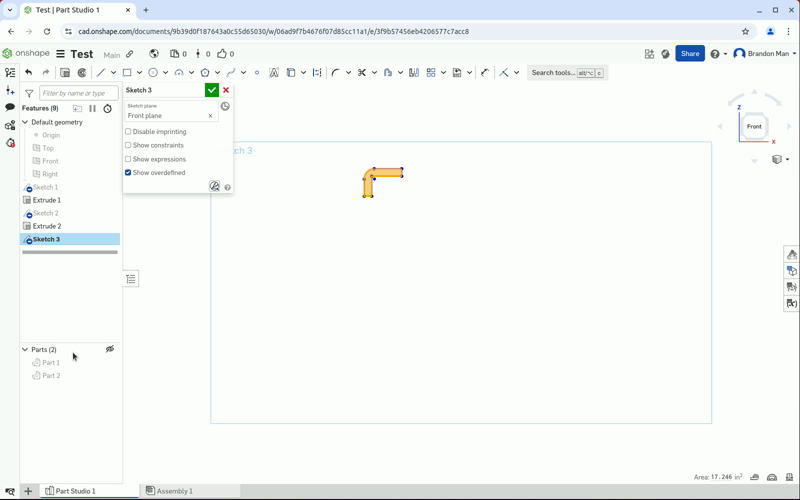
key(shift+e)
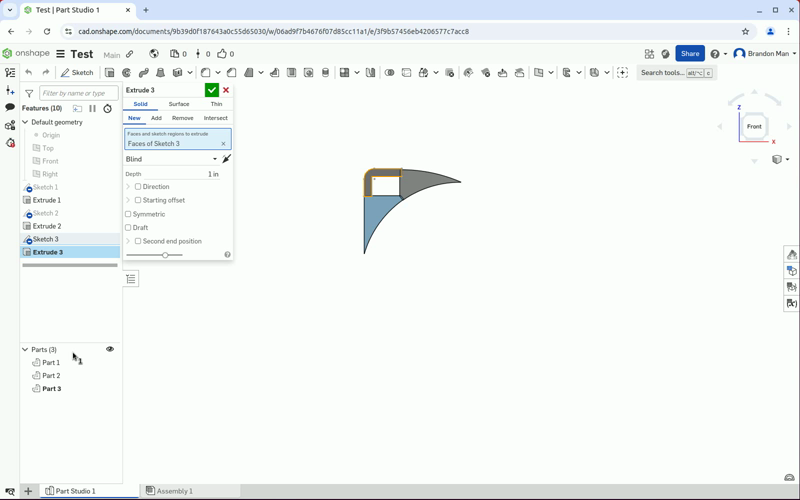
mouse_move(143, 106)
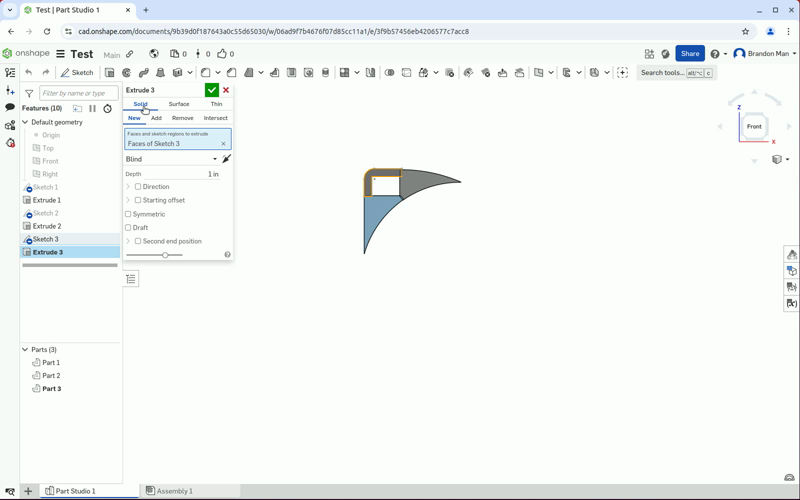
click(143, 106)
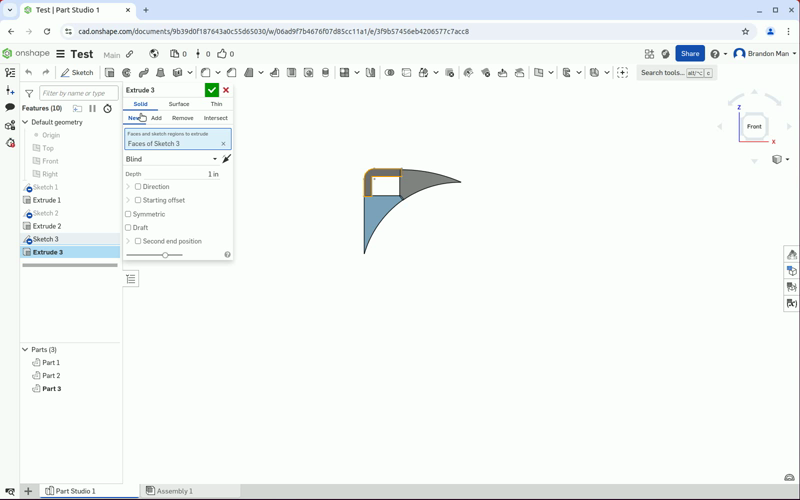
mouse_move(137, 120)
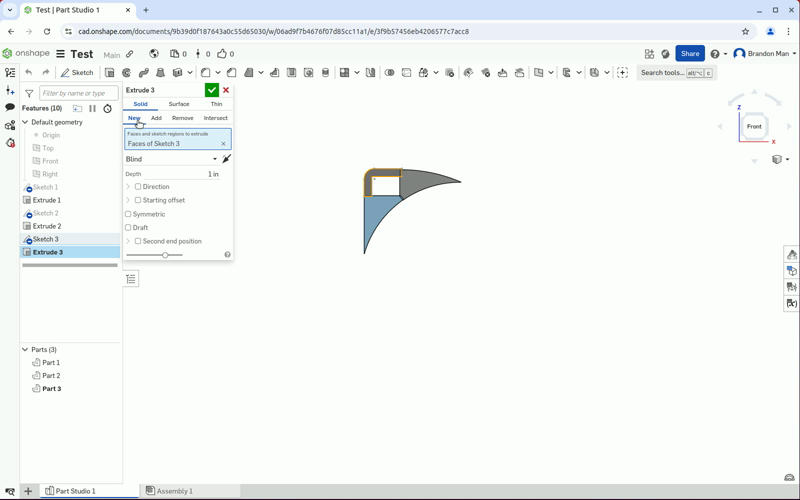
click(137, 120)
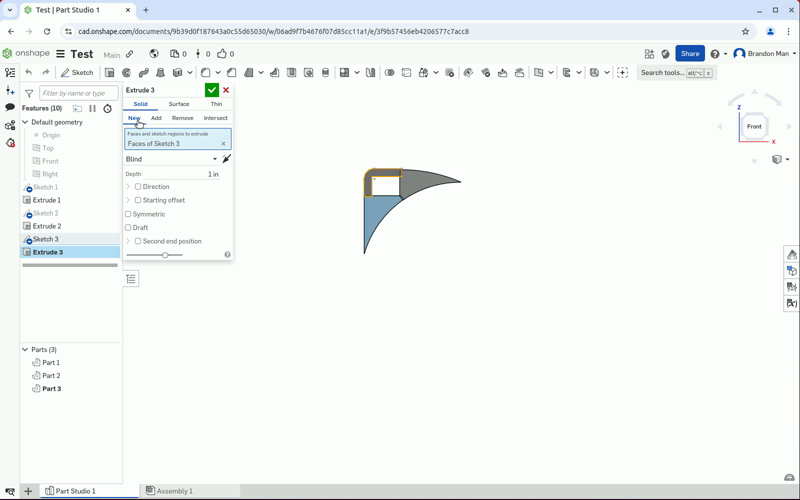
key(tab, 4)
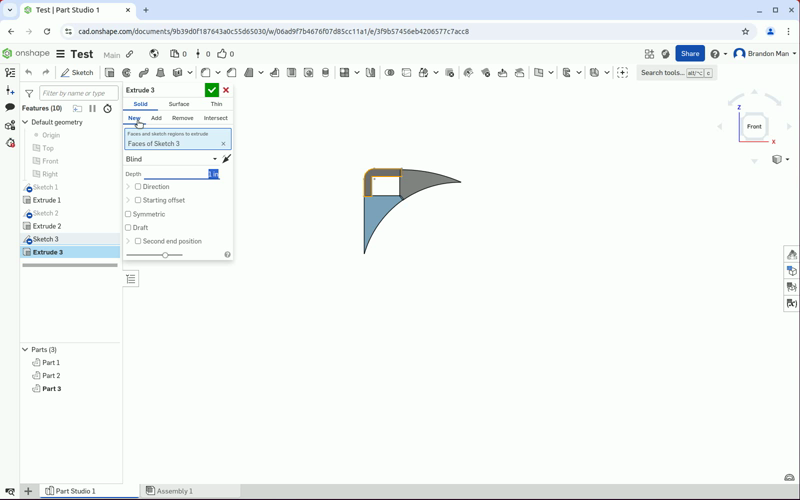
text(0.481)
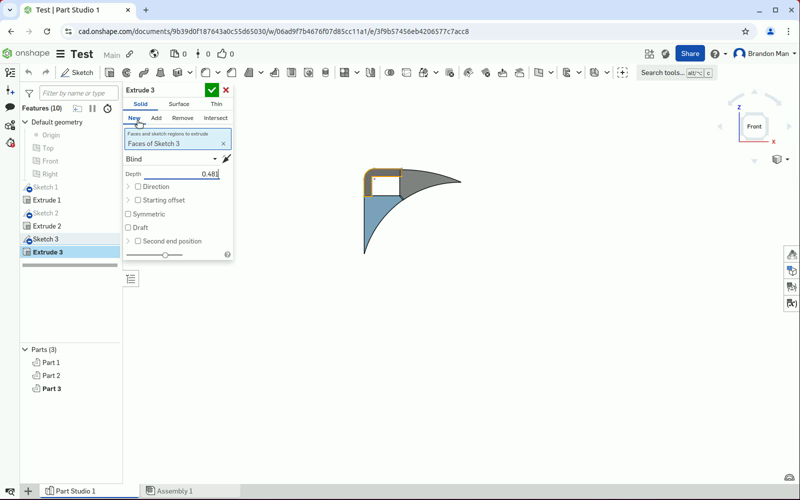
key(enter)
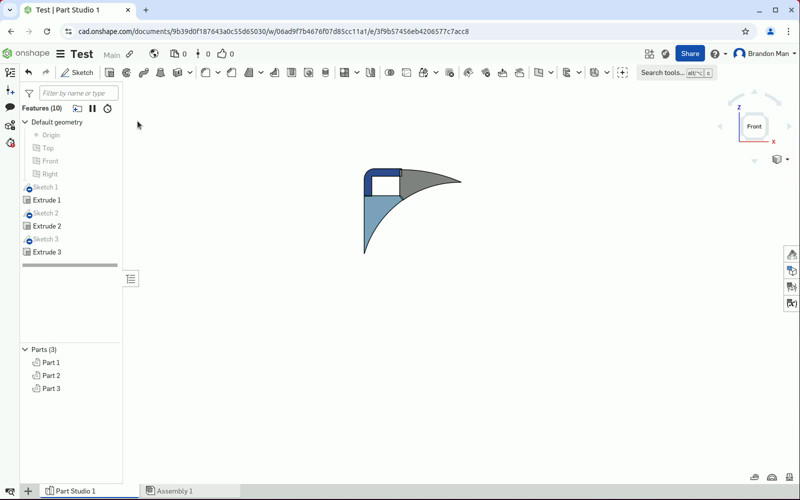
key(shift+h)
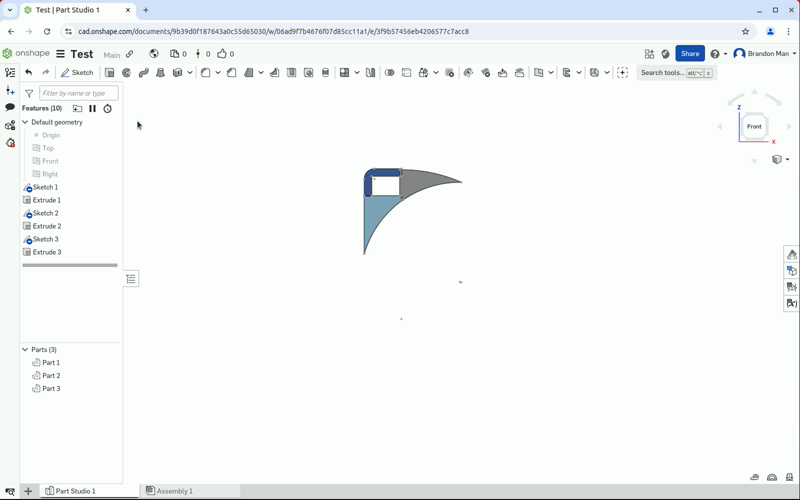
key(shift+h)
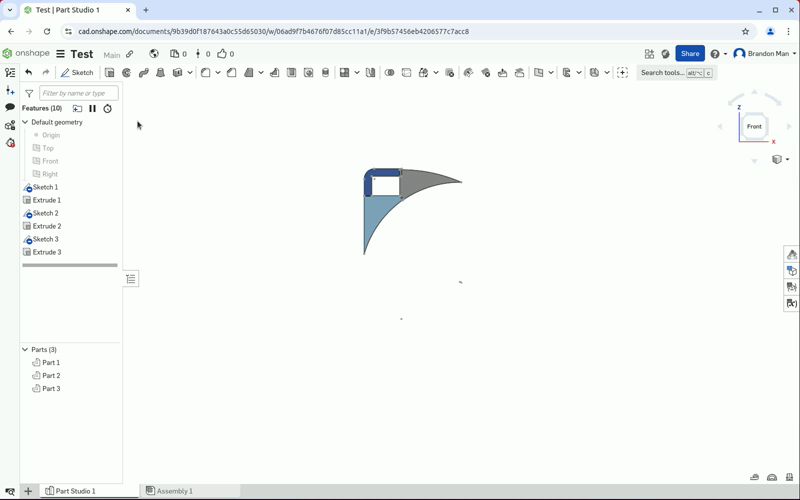
key(shift+7)
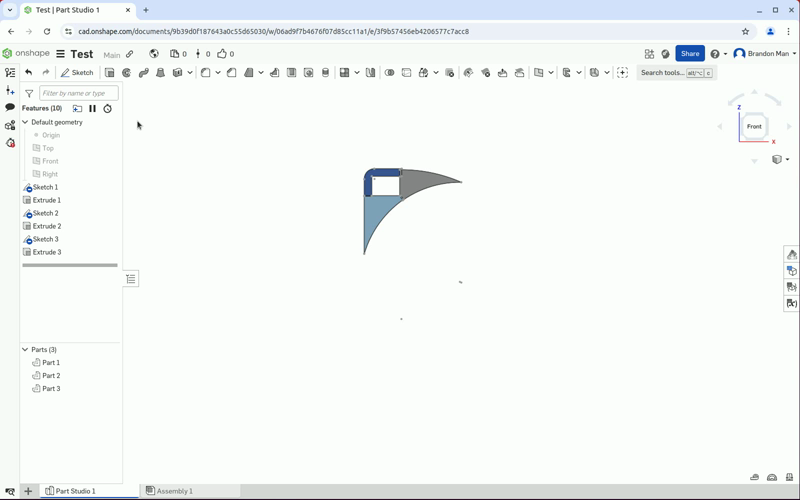
key(left, 2)
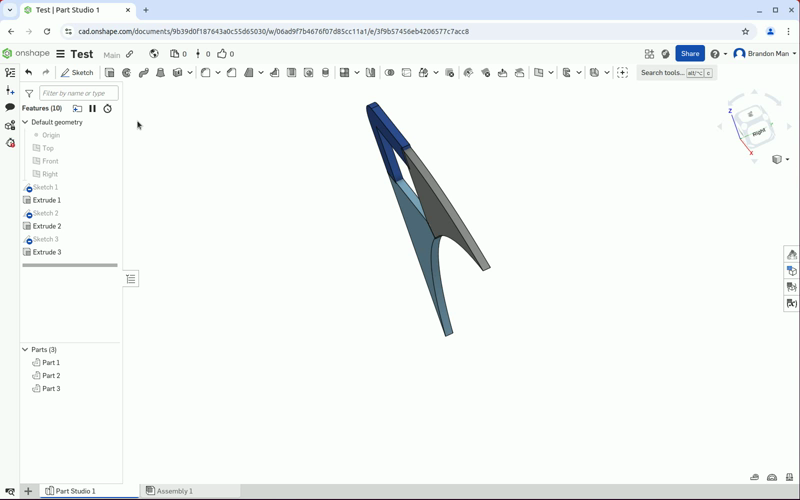
key(down, 2)
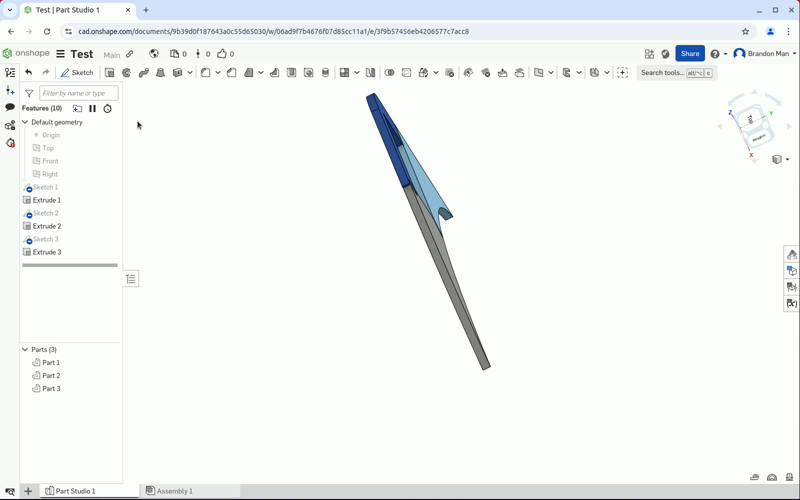
key(up, 2)
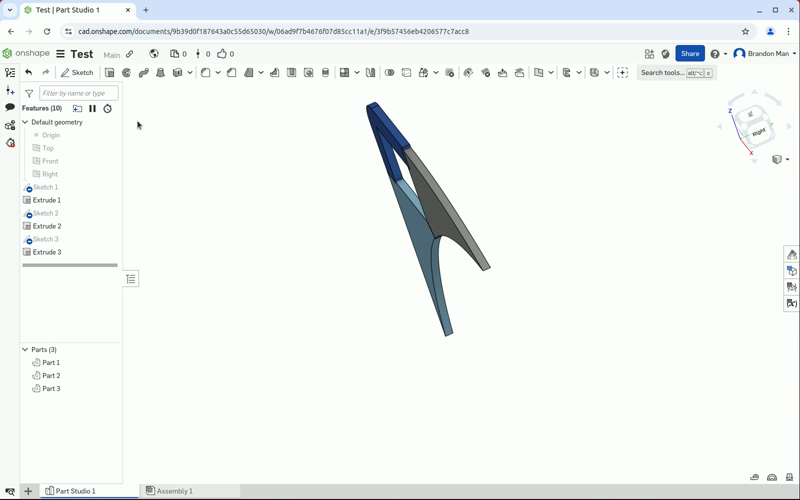
key(right, 2)
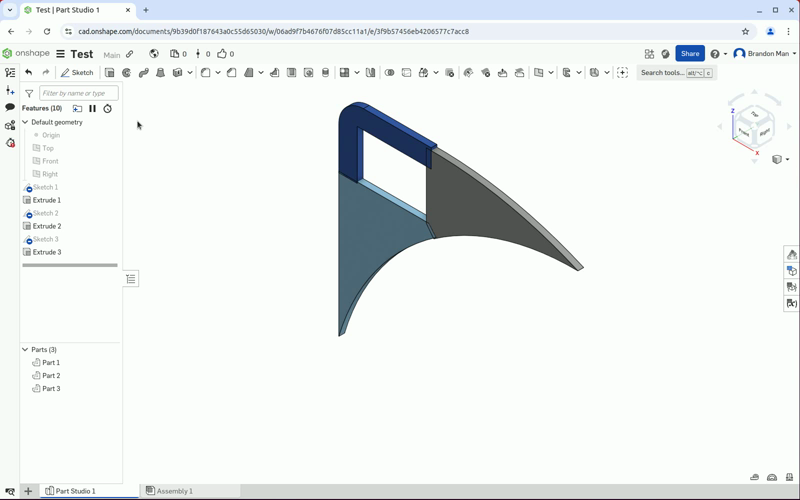
mouse_move(73, 189)
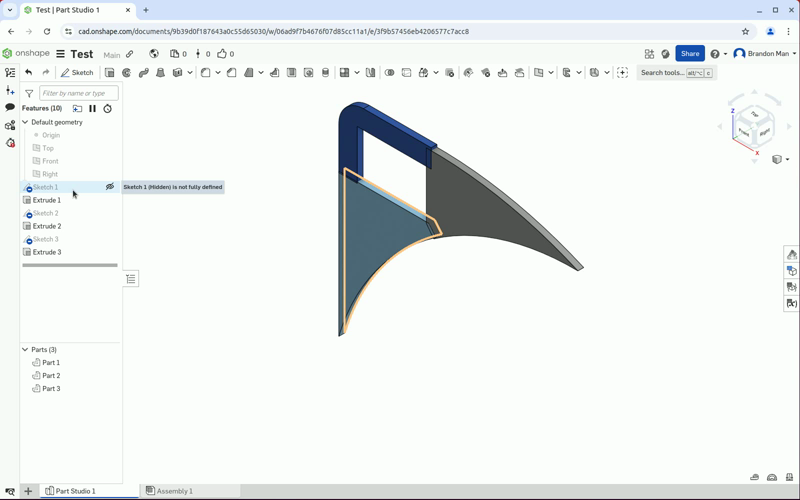
click(73, 189)